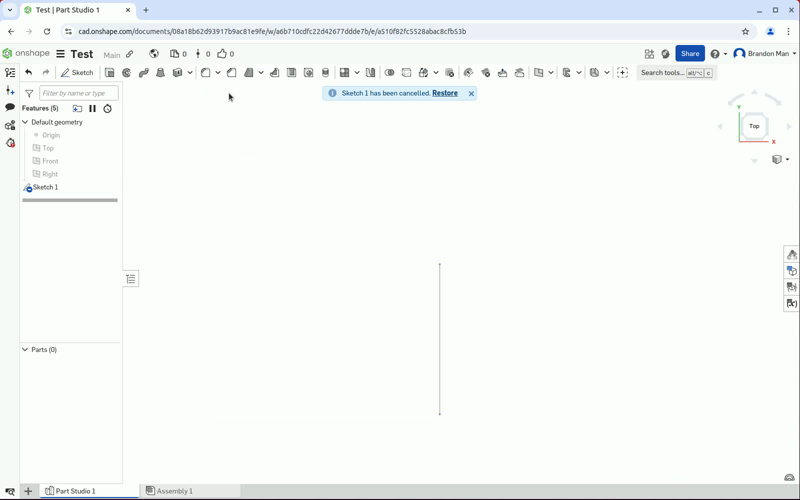
key(shift+h)
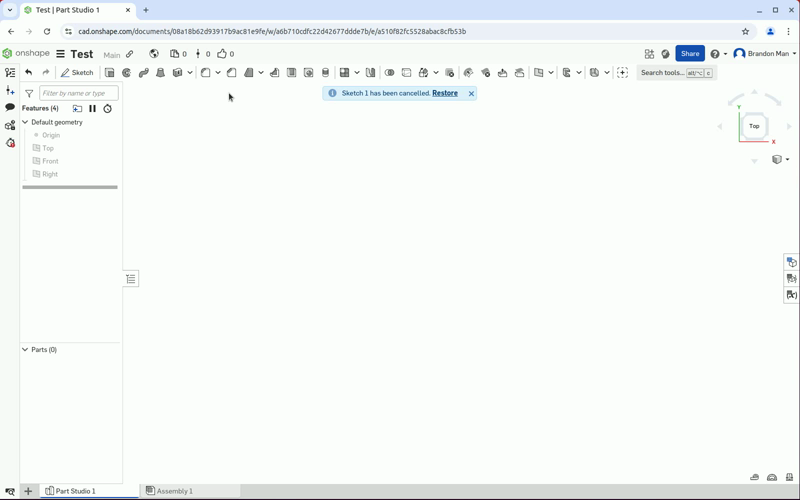
mouse_move(73, 352)
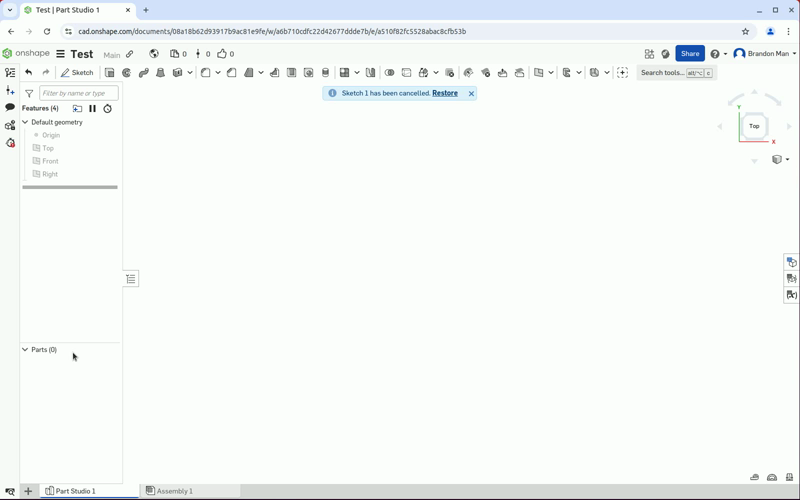
key(y)
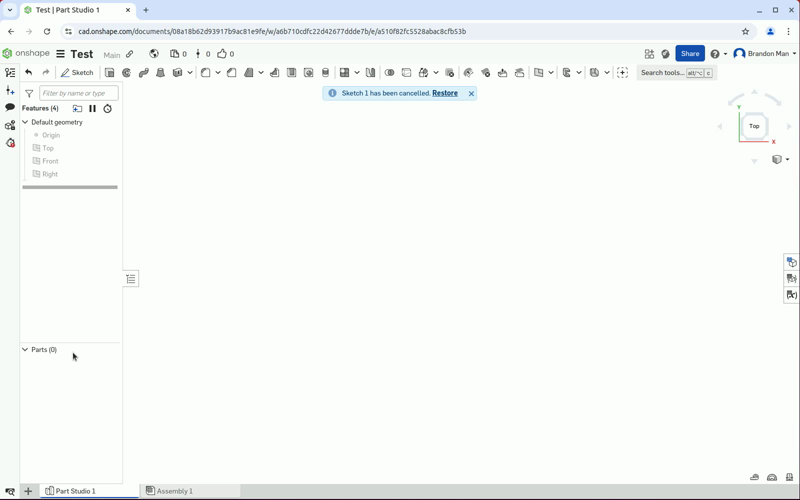
key(shift+p)
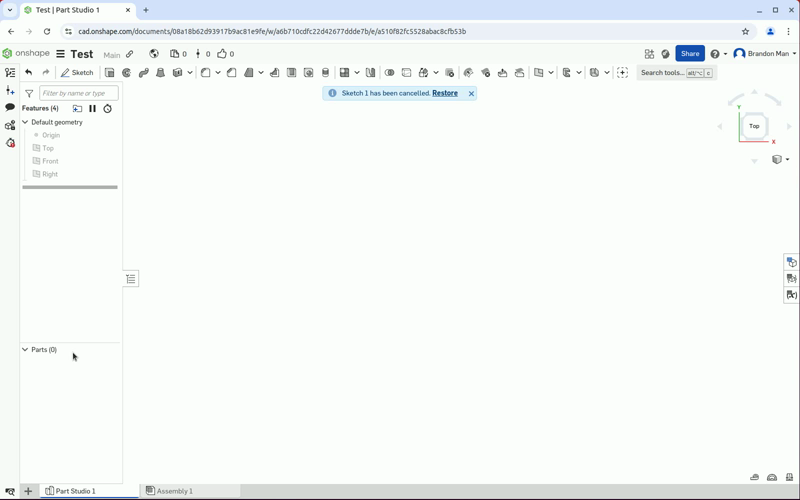
key(space)
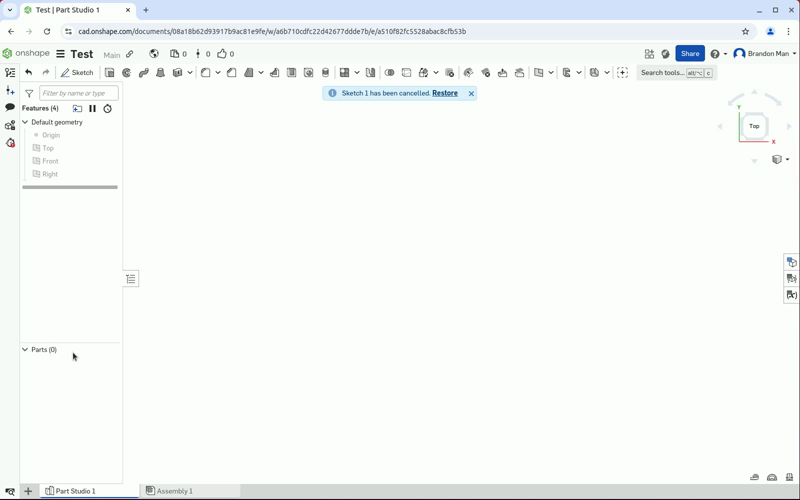
key_down(shift)
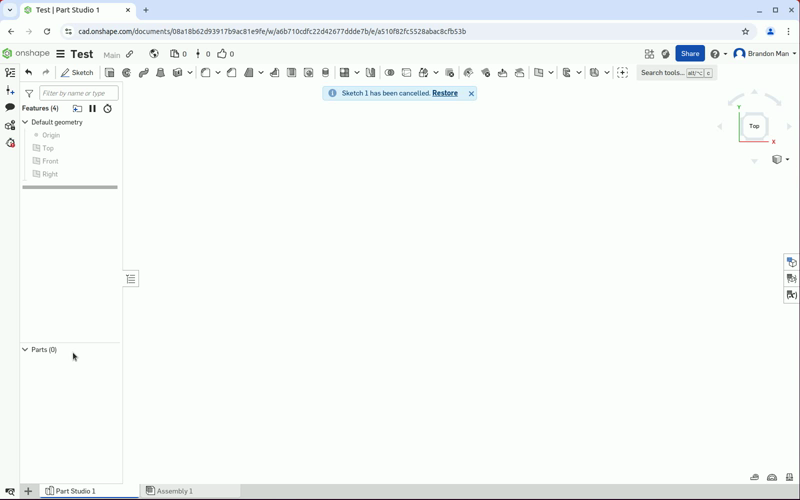
key(up)
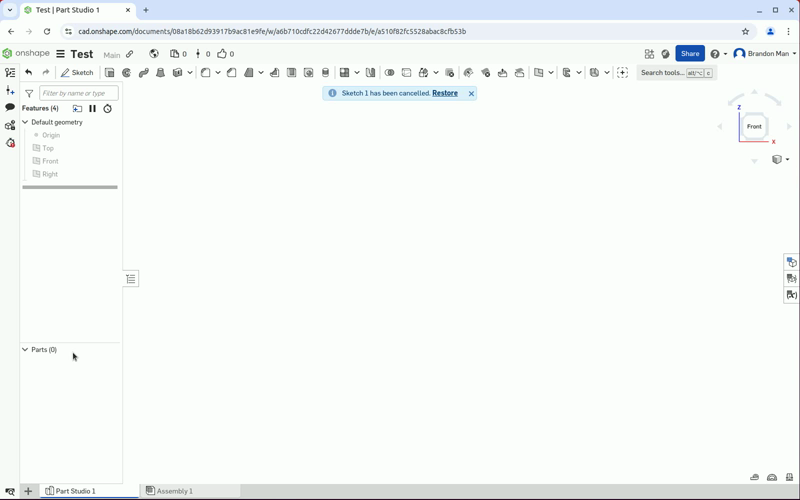
key_up(shift)
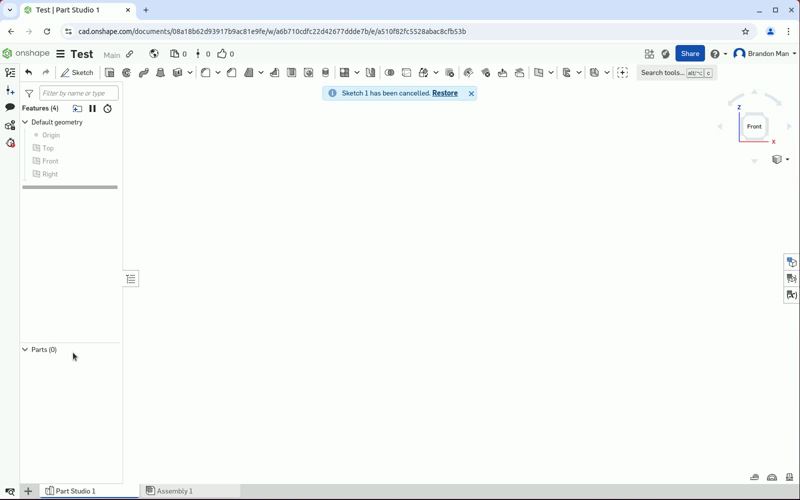
mouse_move(73, 352)
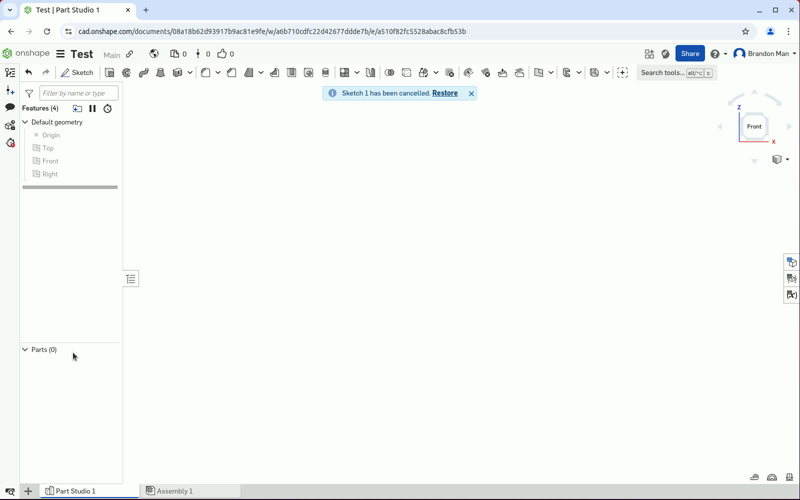
key(shift+y)
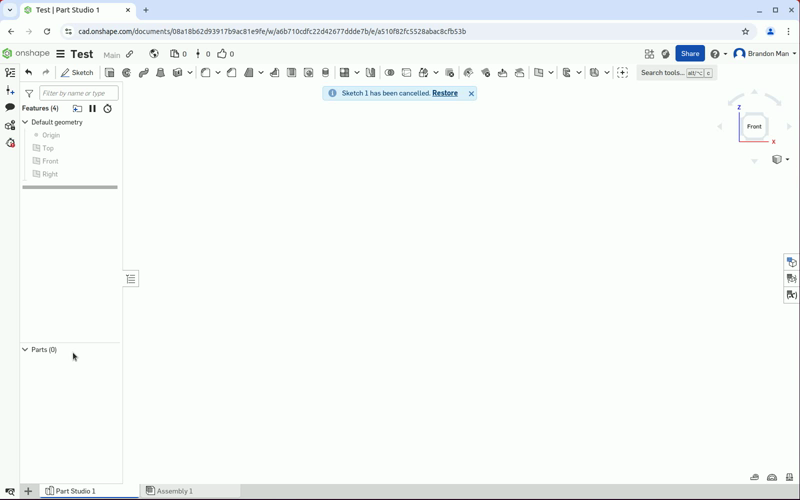
key(shift+s)
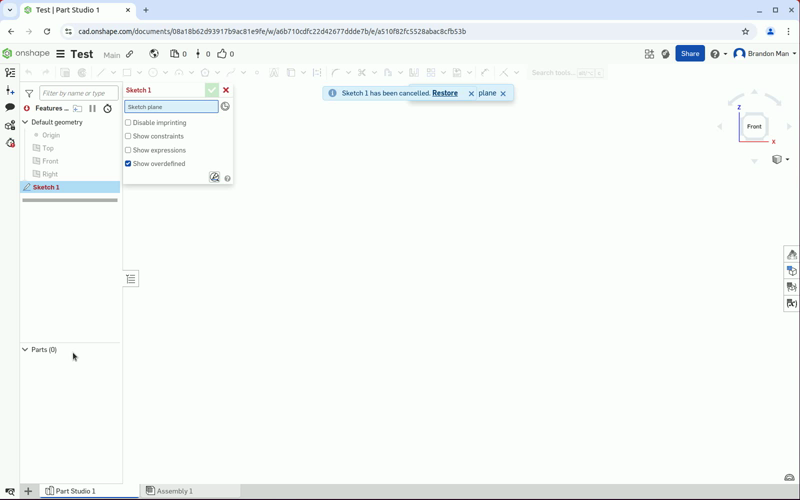
mouse_move(73, 163)
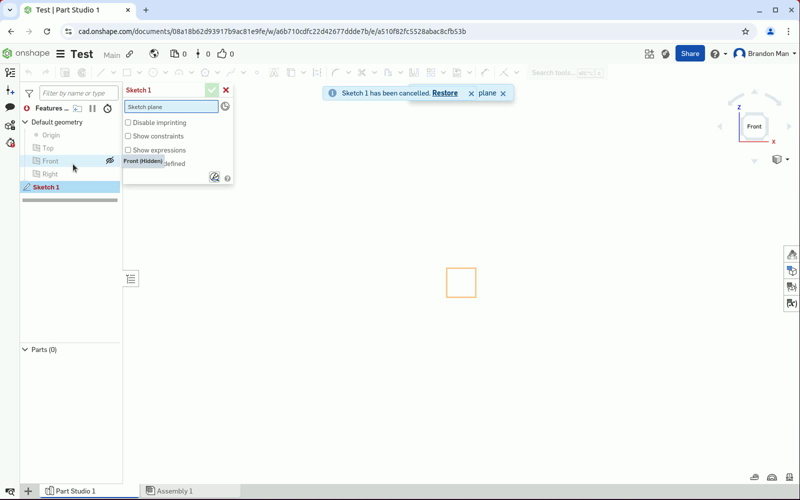
click(73, 163)
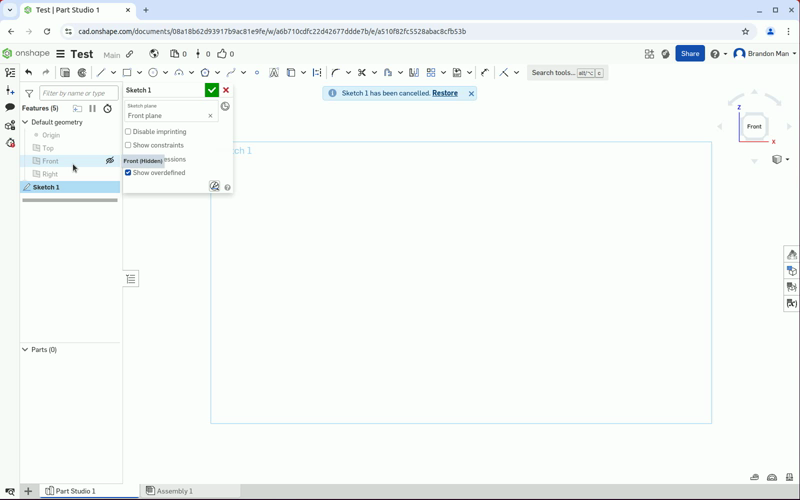
mouse_move(73, 352)
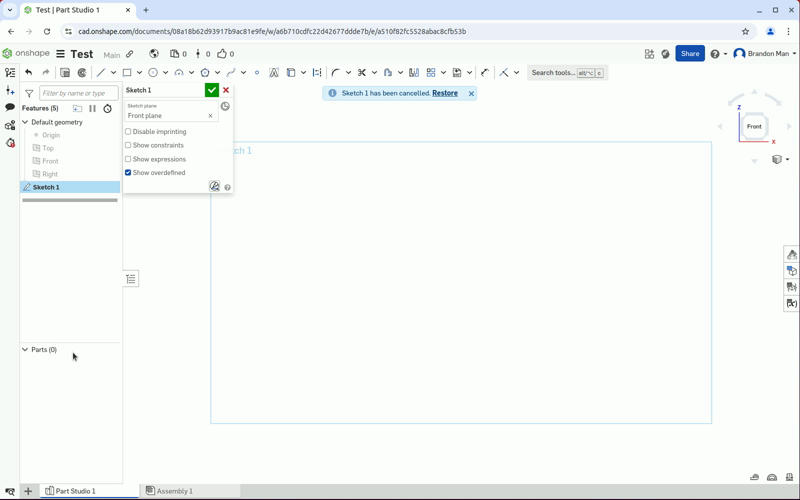
key(y)
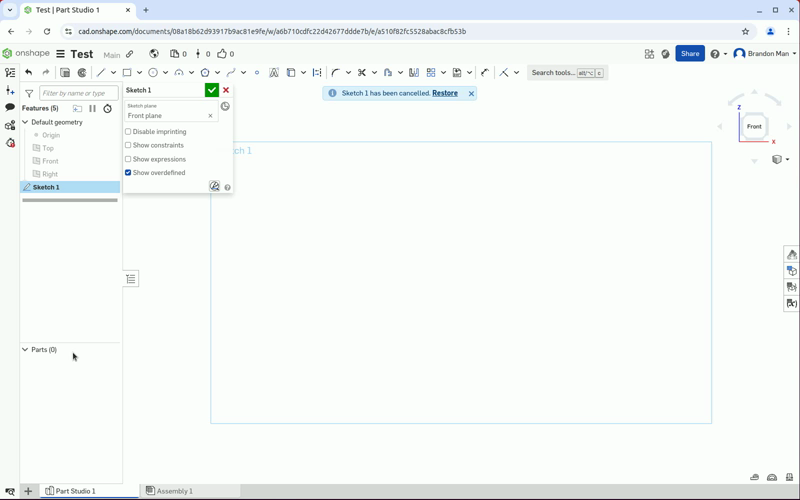
key(c)
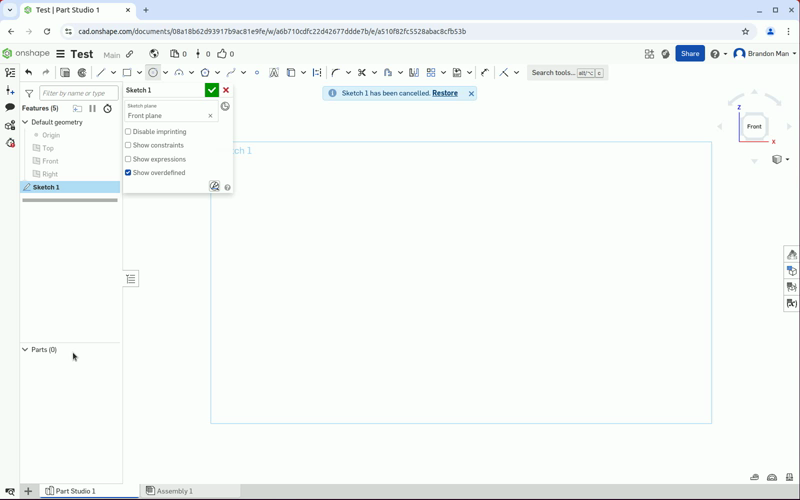
key_down(shift)
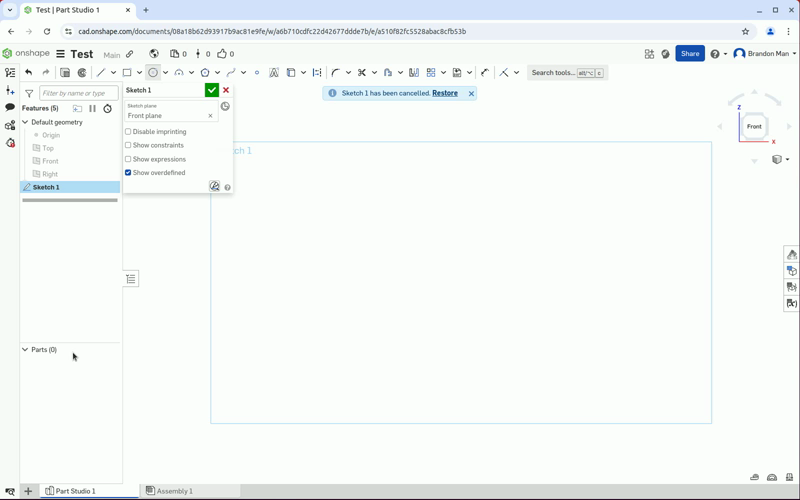
mouse_move(461, 282)
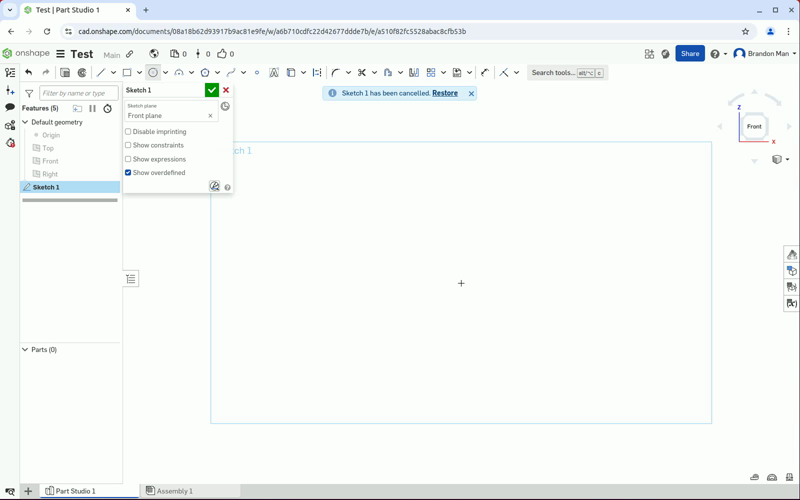
click(461, 282)
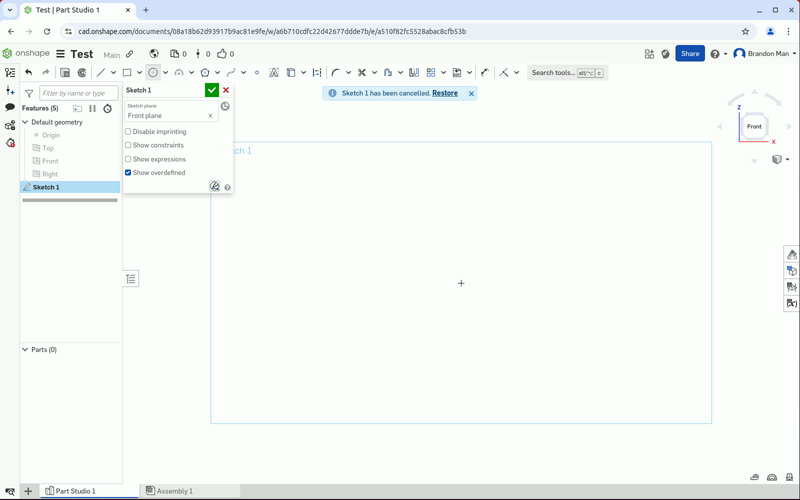
key_up(shift)
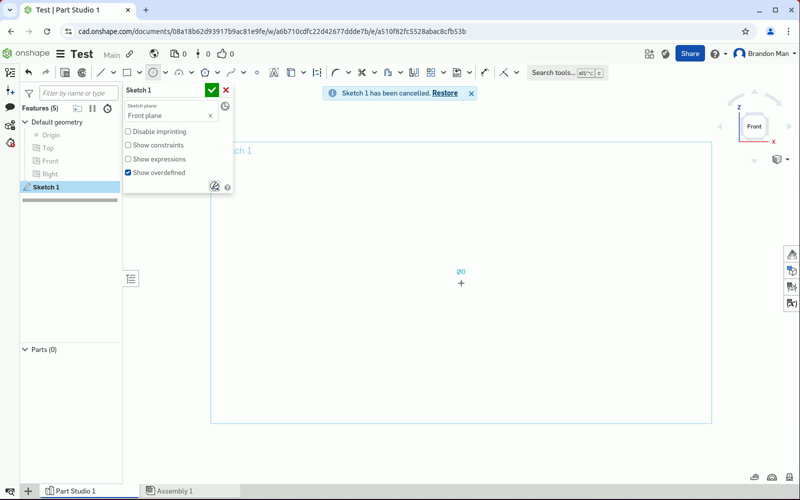
mouse_move(490, 282)
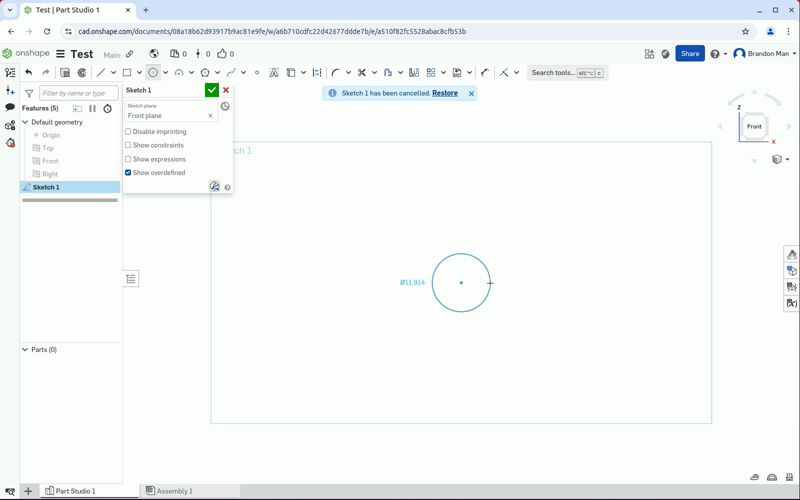
click(490, 282)
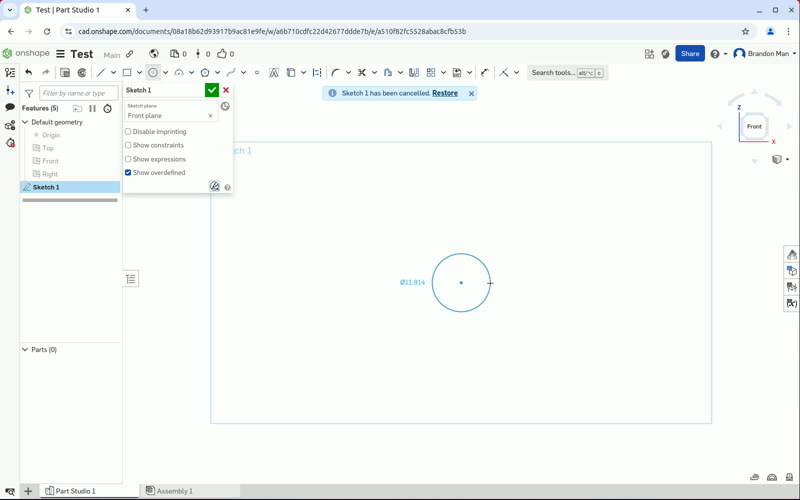
key(esc)
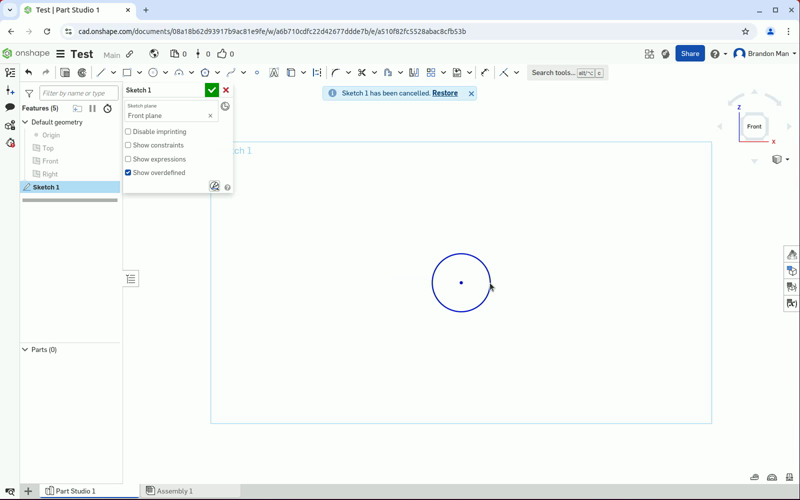
key(c)
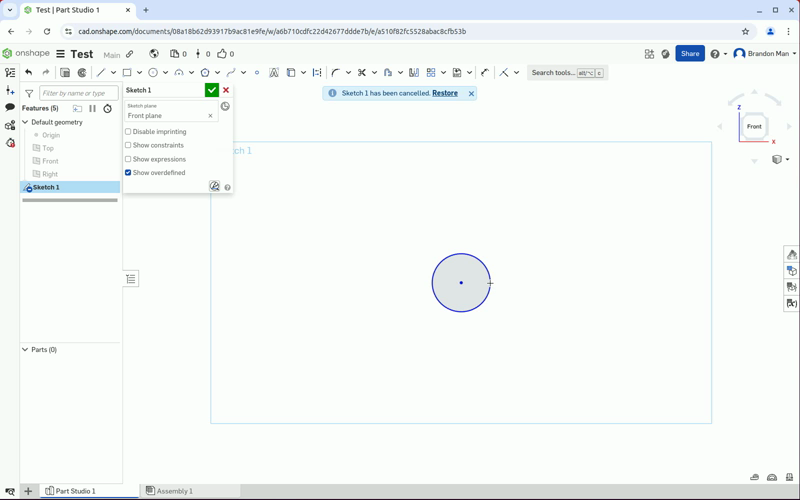
key_down(shift)
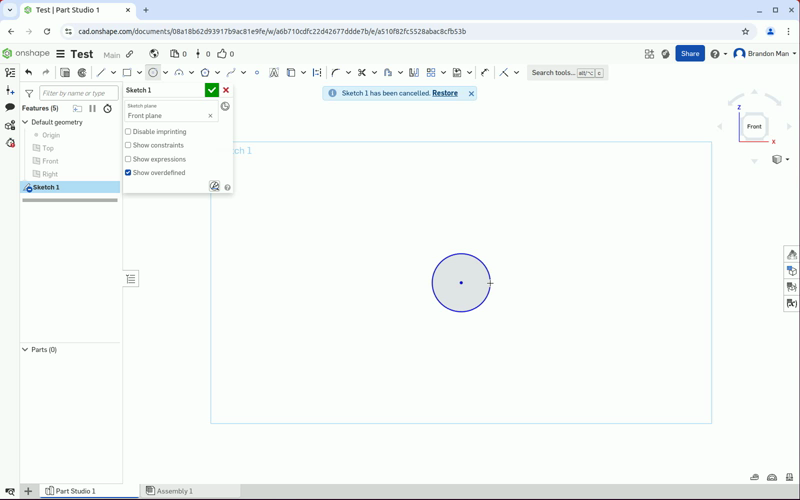
mouse_move(461, 282)
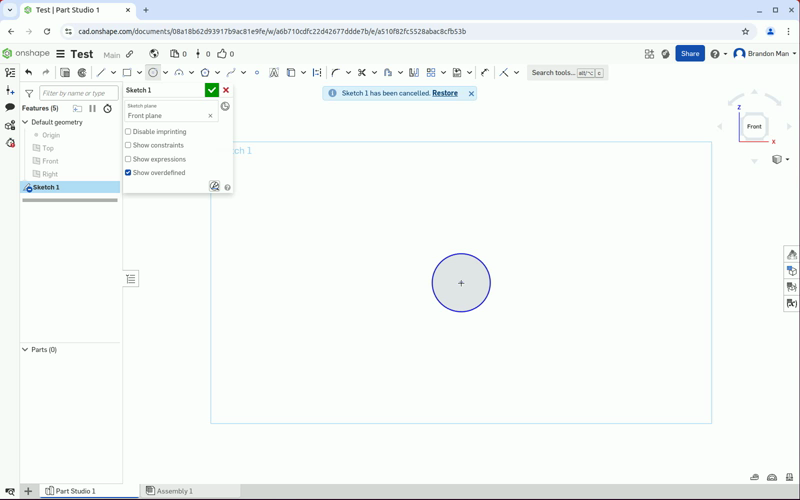
click(461, 282)
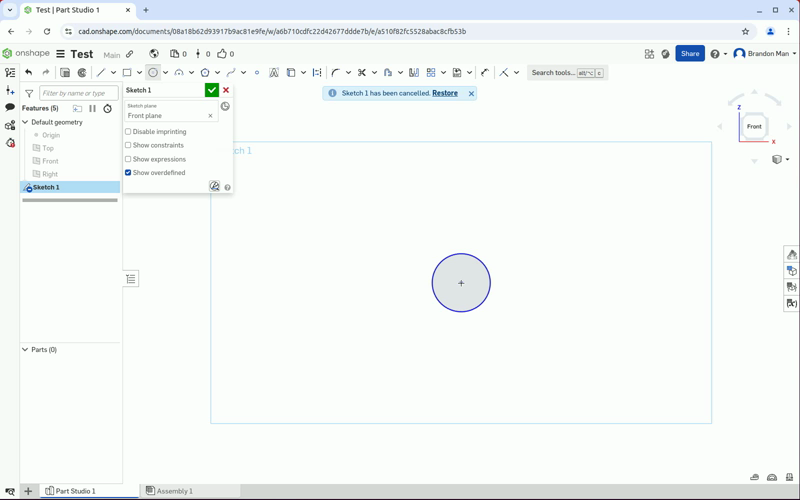
key_up(shift)
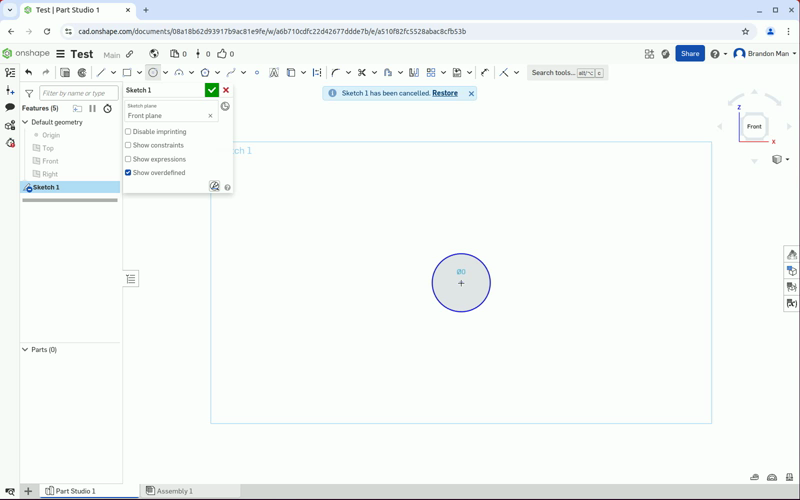
mouse_move(475, 282)
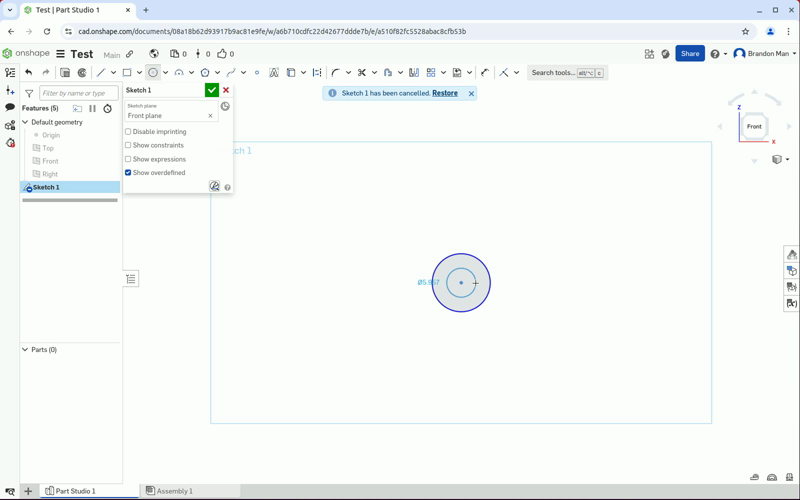
click(475, 282)
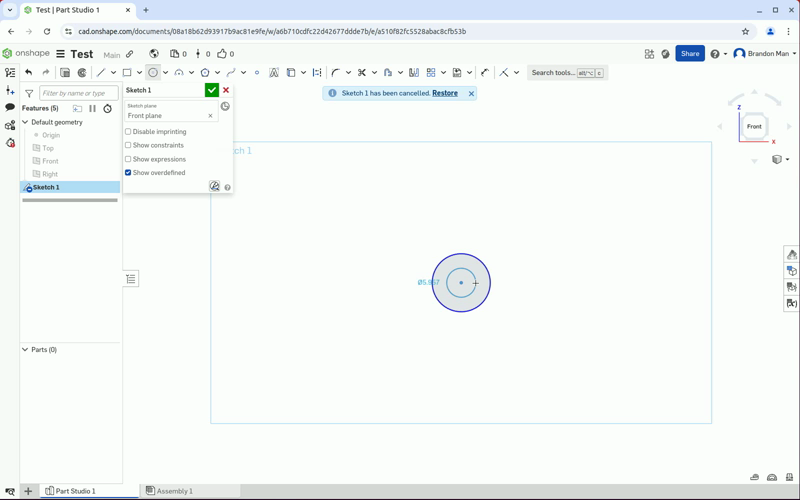
key(esc)
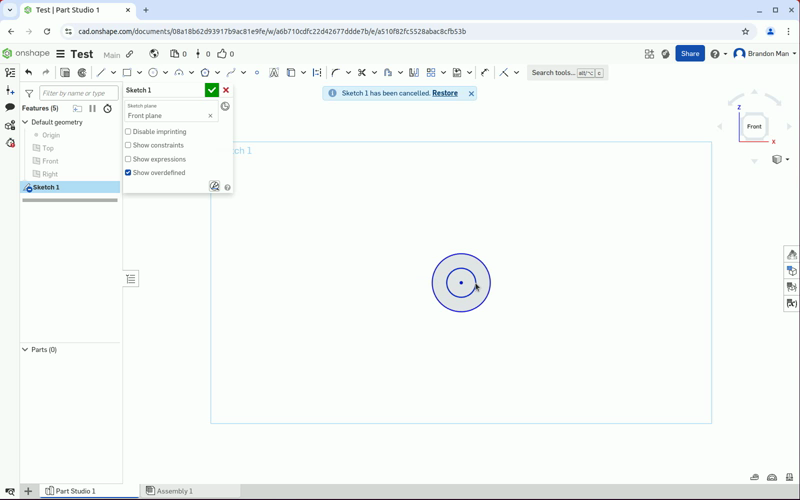
mouse_move(462, 309)
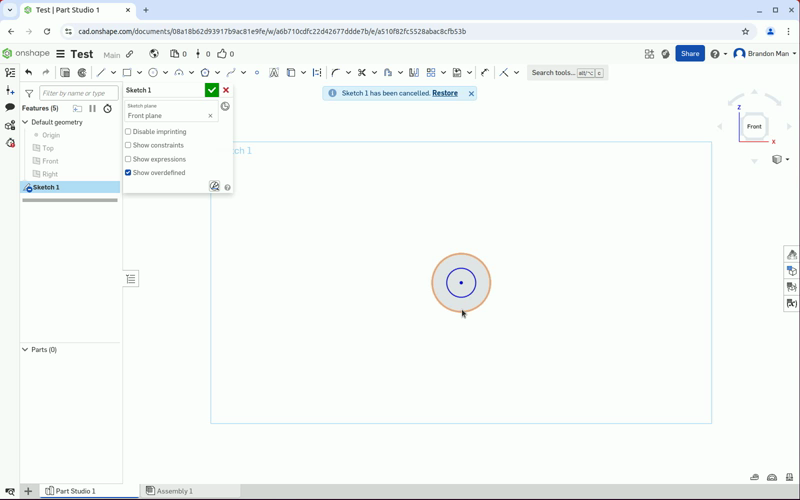
click(462, 309)
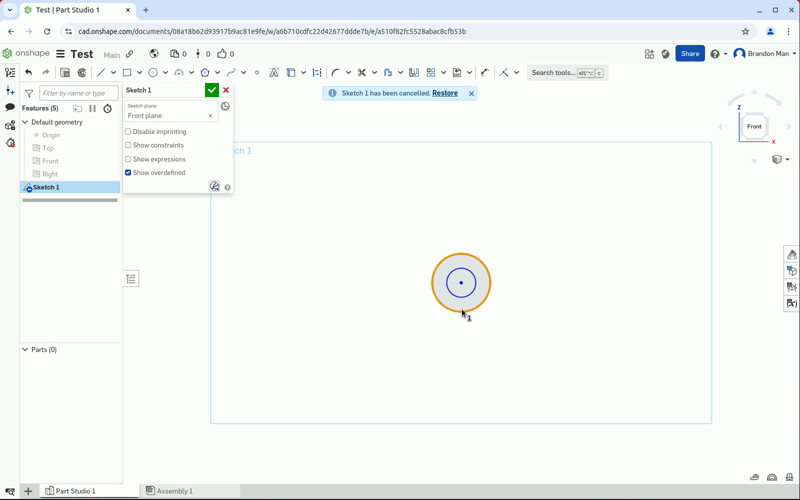
mouse_move(73, 352)
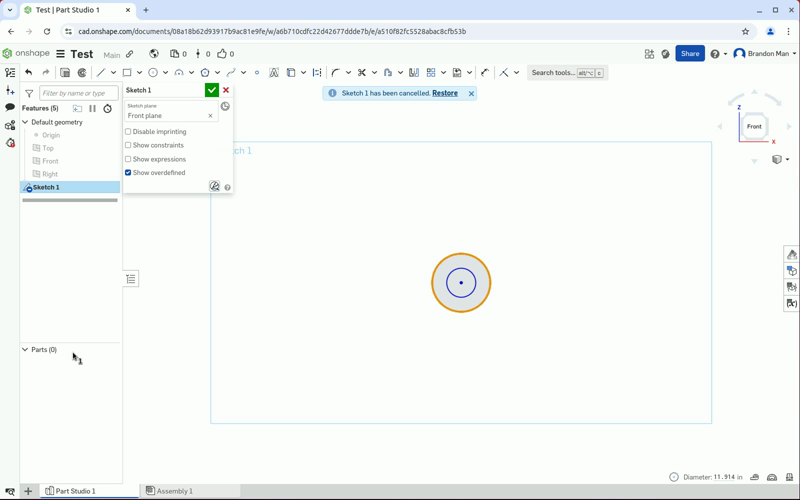
key(shift+y)
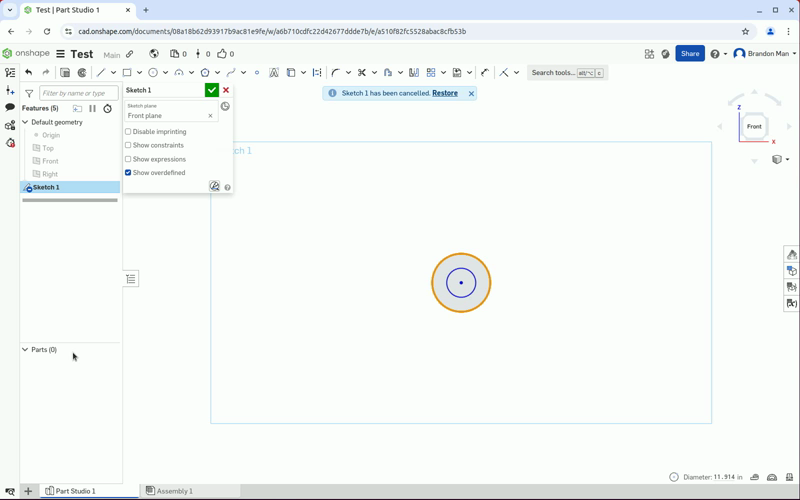
key(shift+e)
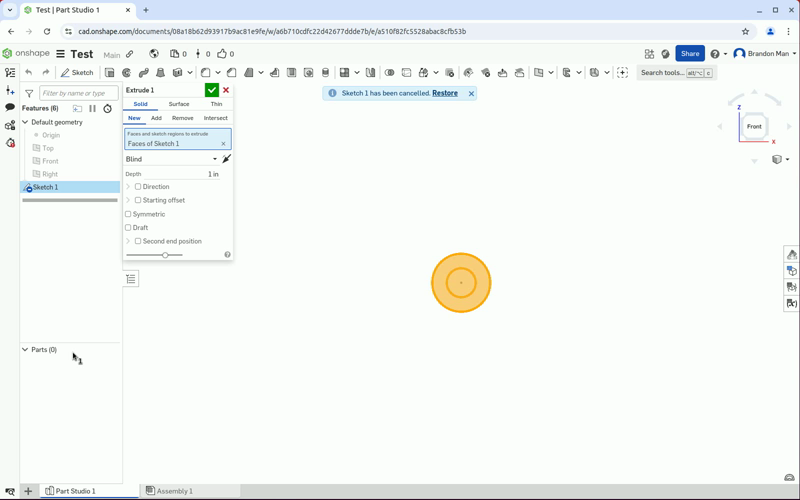
mouse_move(143, 106)
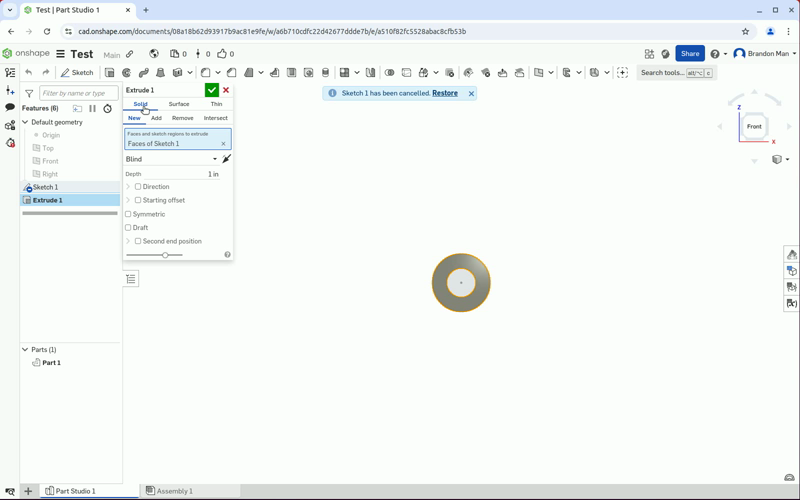
click(143, 106)
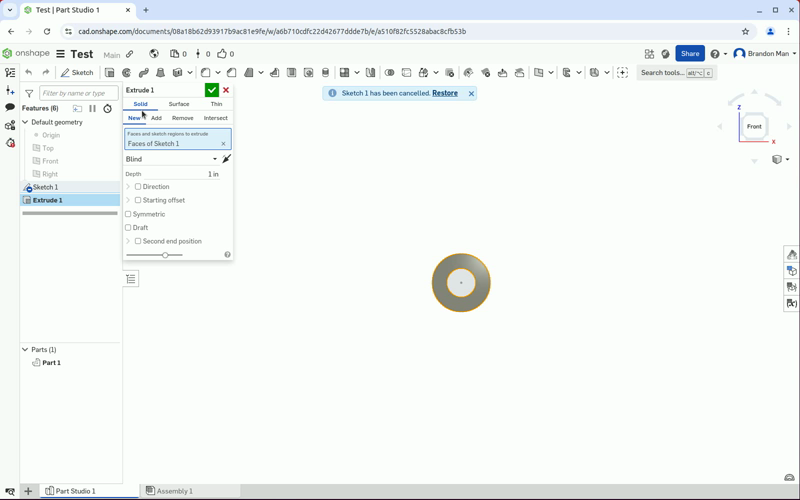
mouse_move(137, 120)
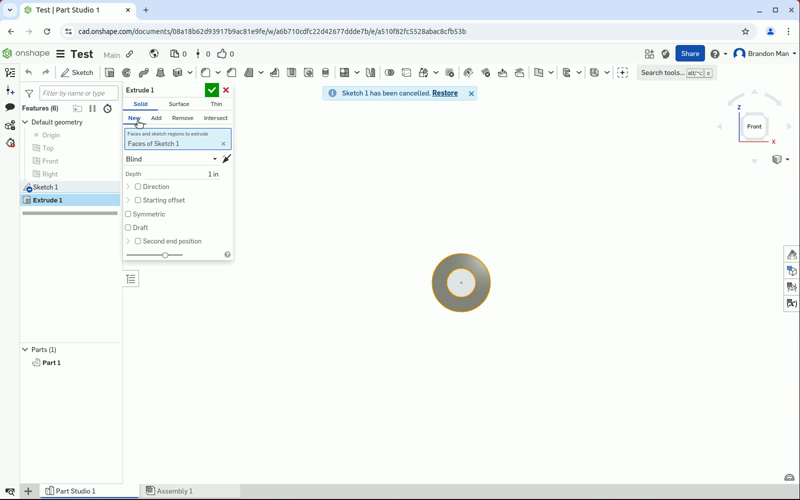
click(137, 120)
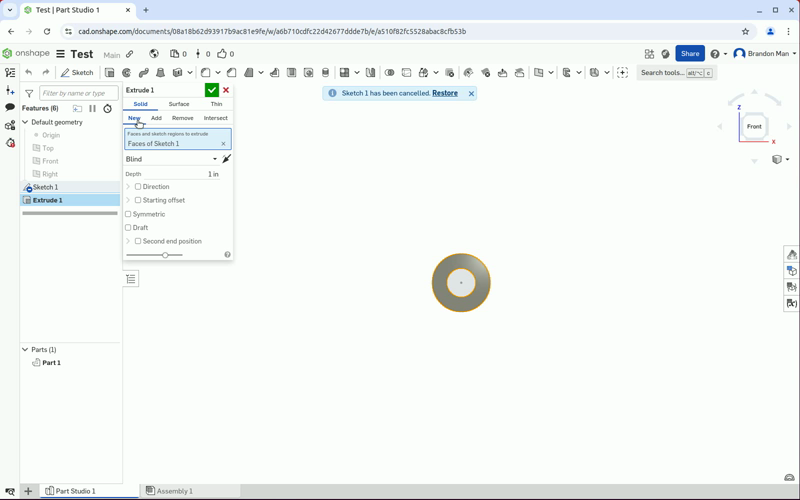
key(tab, 4)
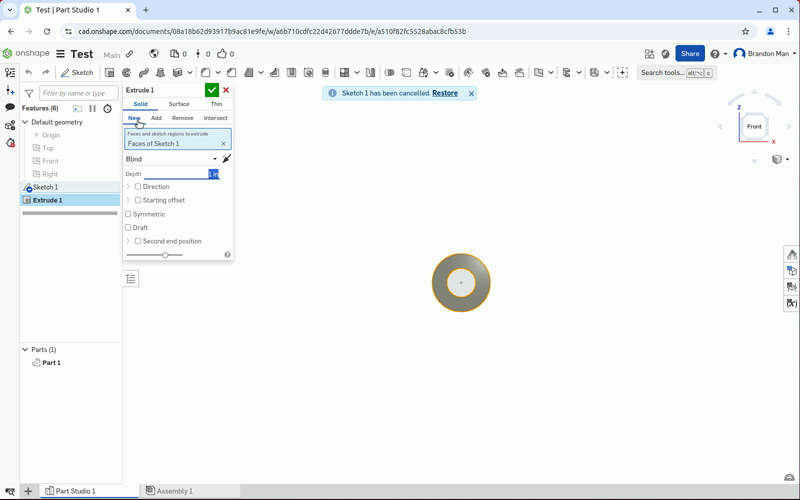
text(5.777)
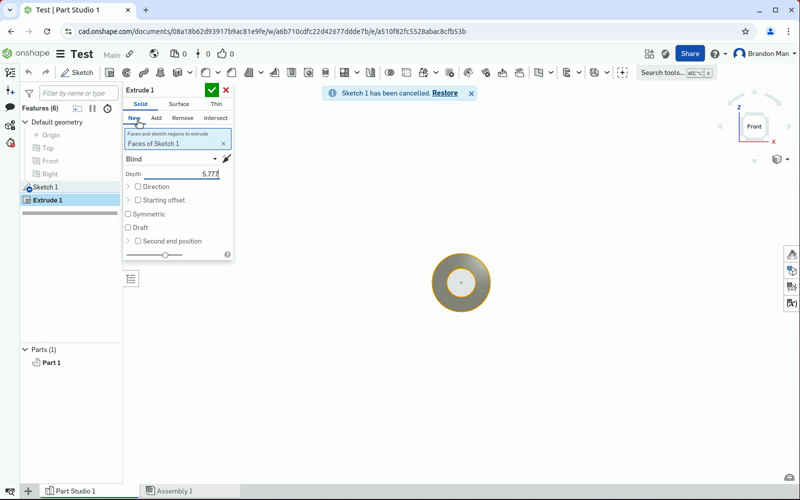
key(enter)
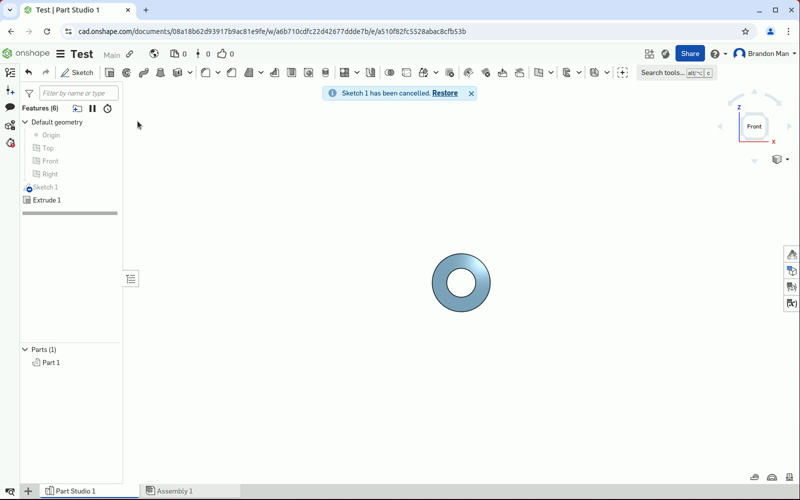
key(shift+h)
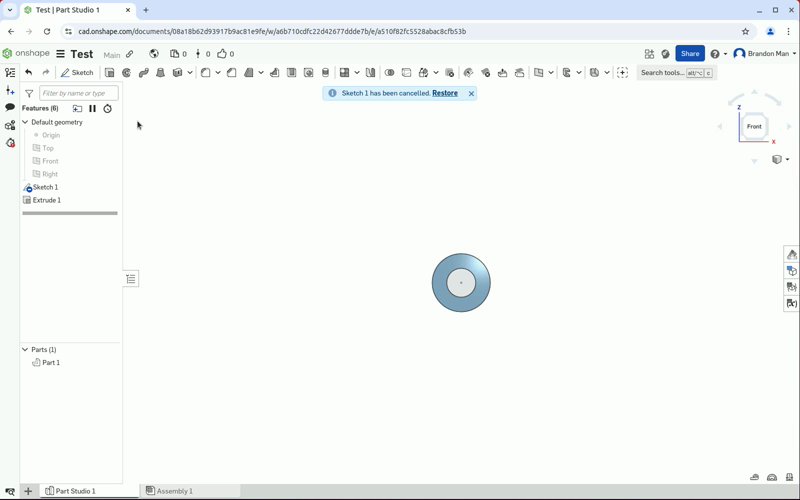
key(shift+h)
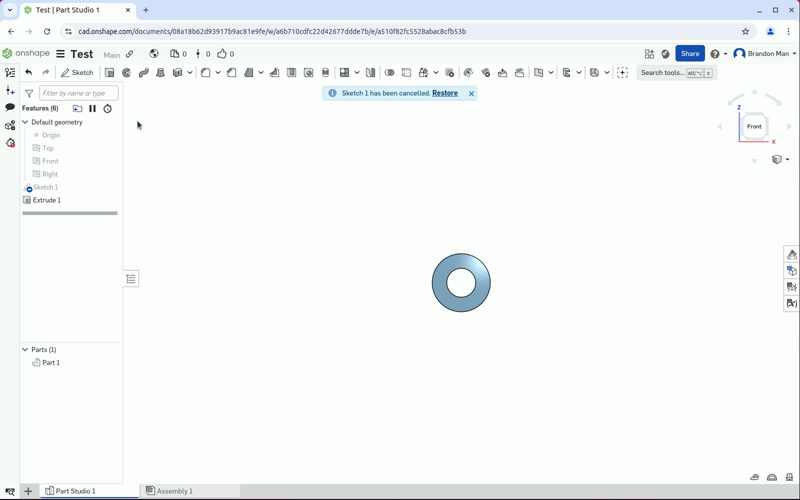
mouse_move(73, 189)
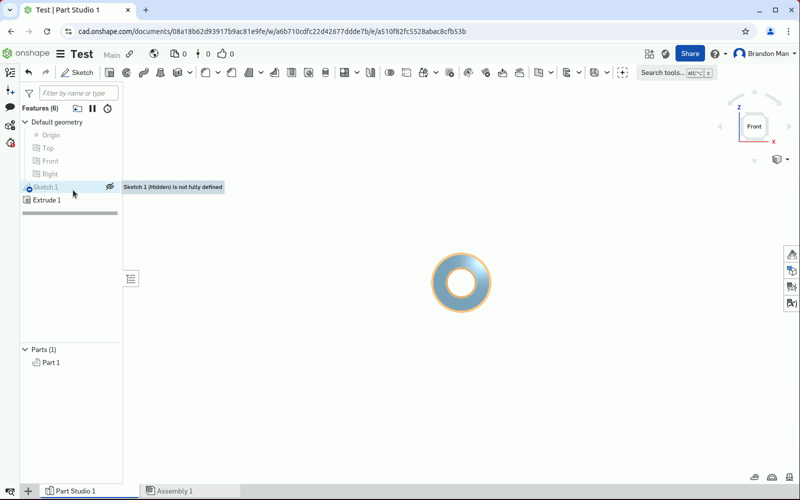
click(73, 189)
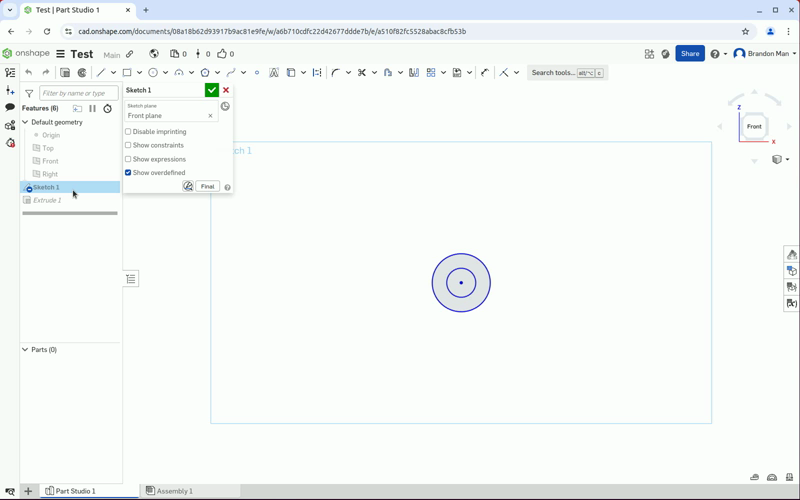
mouse_move(229, 92)
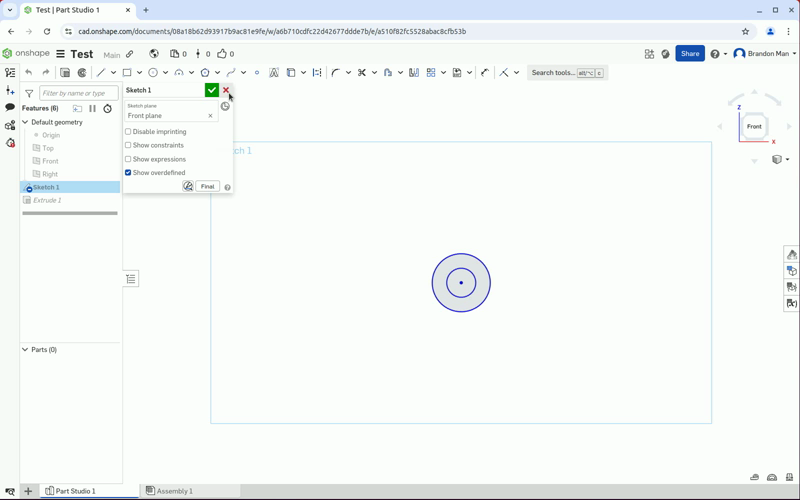
click(229, 92)
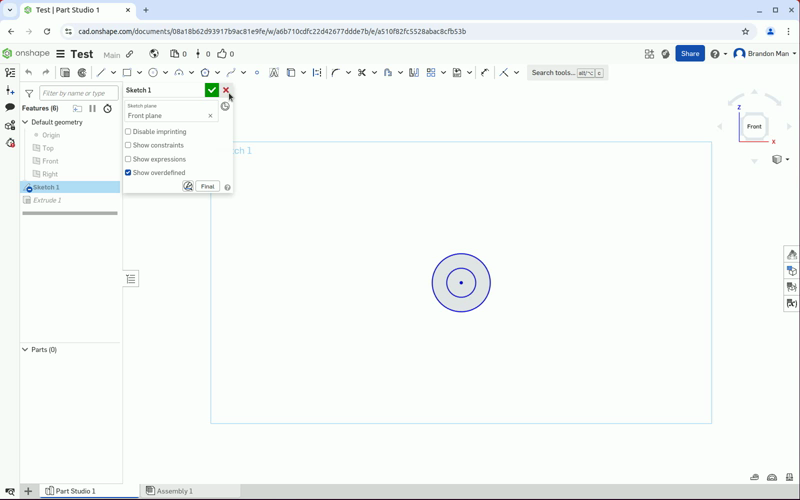
key(shift+s)
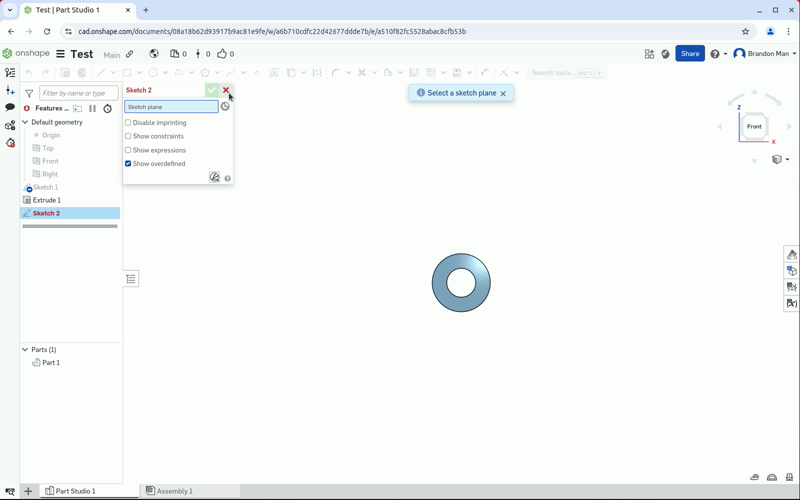
mouse_move(73, 163)
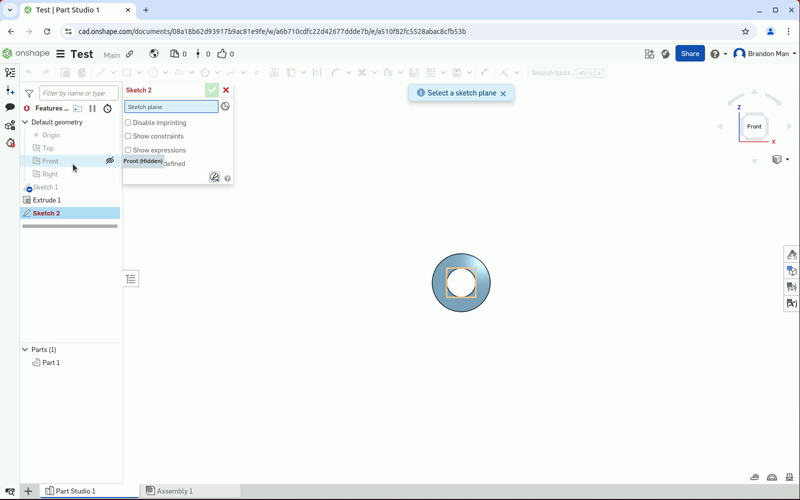
click(73, 163)
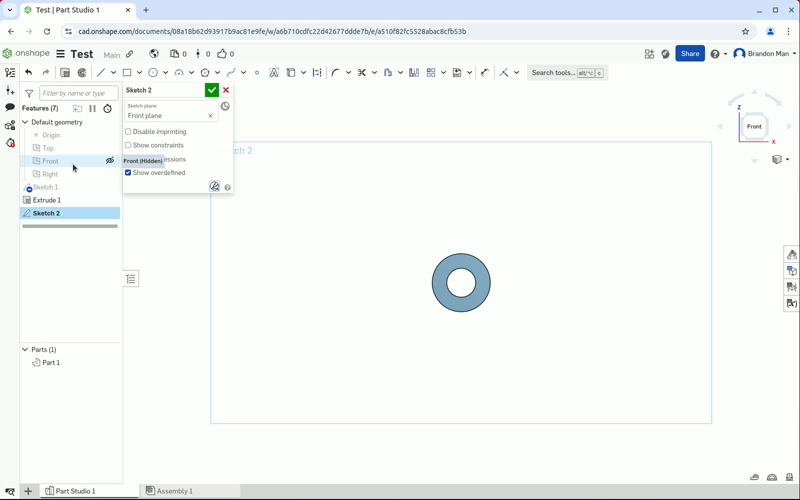
mouse_move(73, 352)
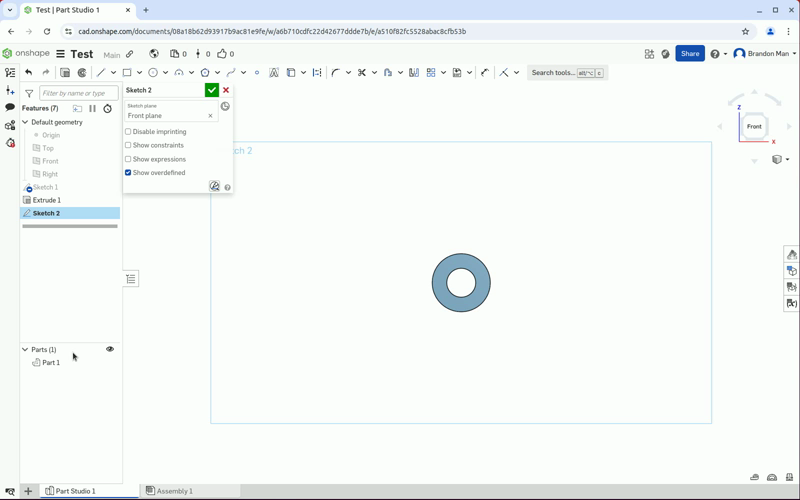
key(y)
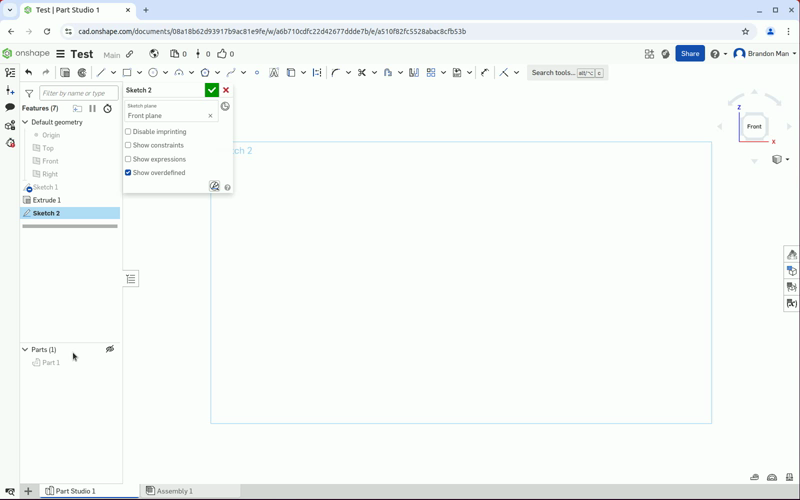
key(c)
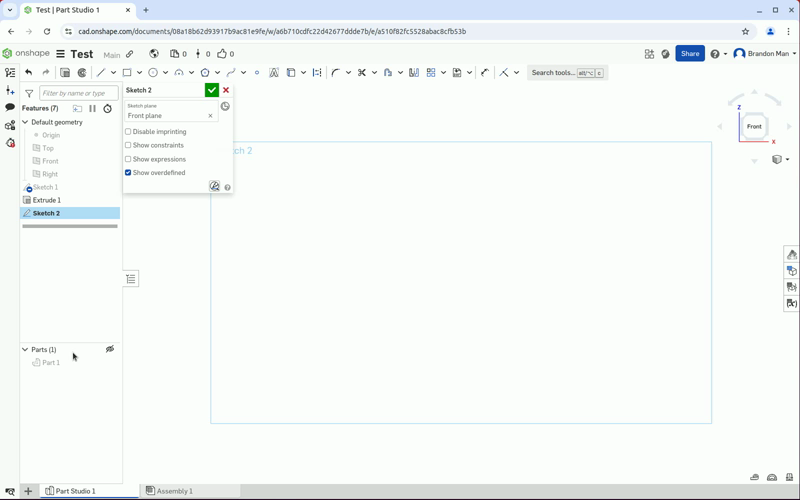
key_down(shift)
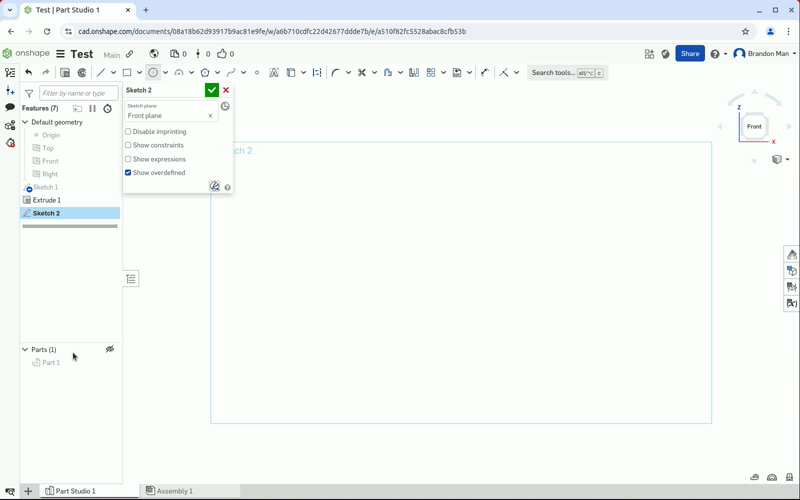
mouse_move(545, 282)
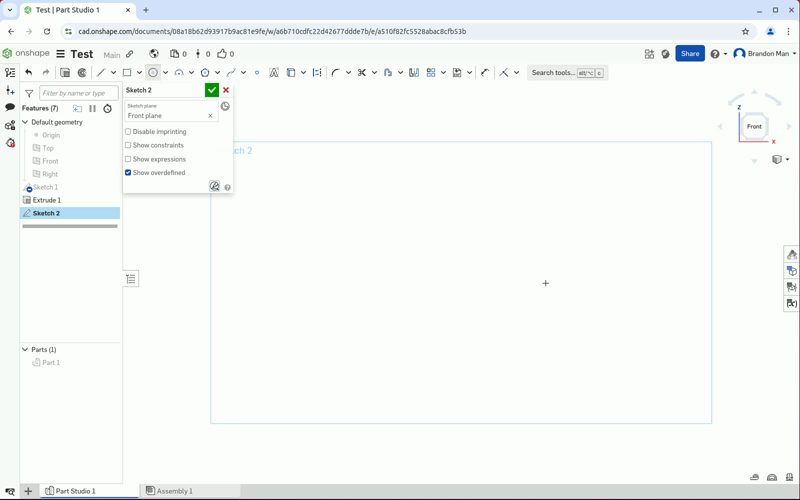
click(545, 282)
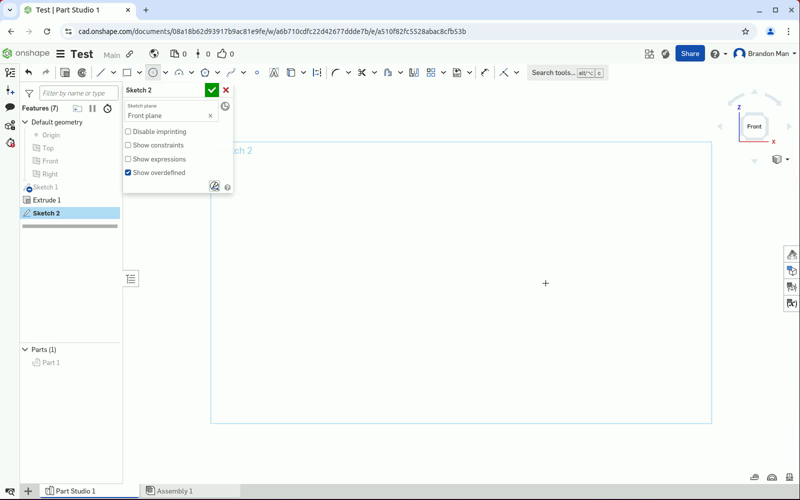
key_up(shift)
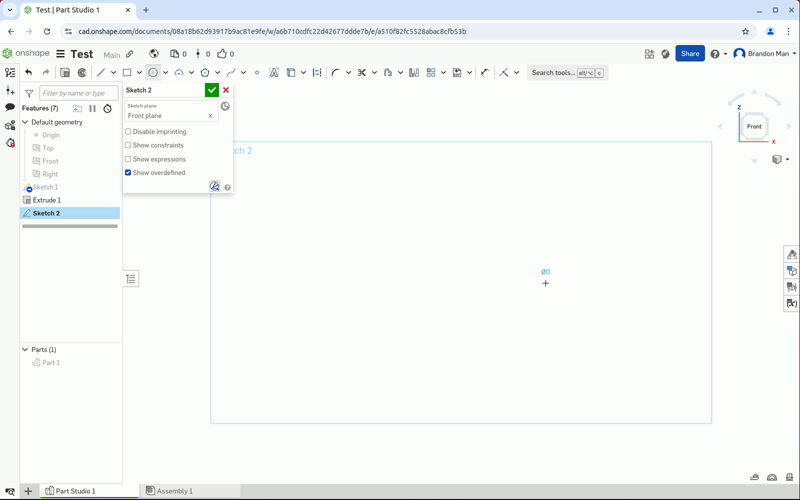
mouse_move(573, 282)
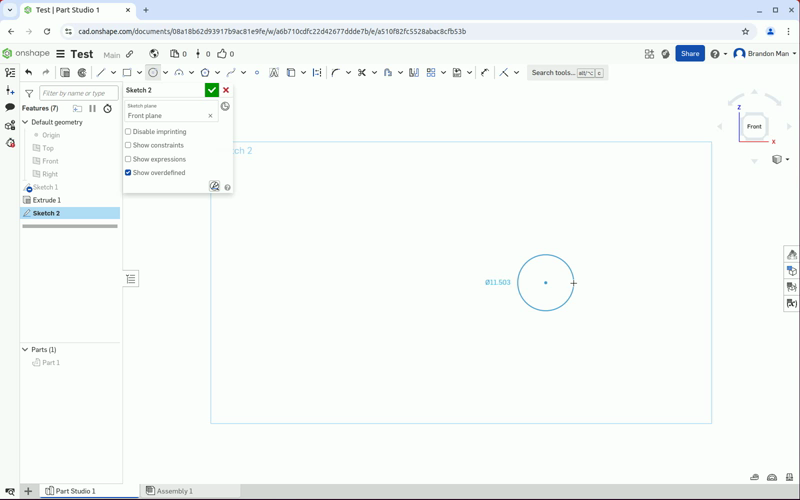
click(573, 282)
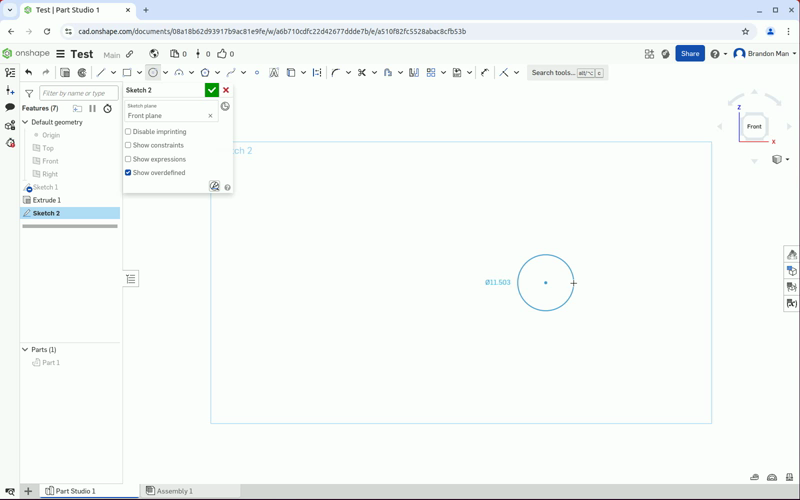
key(esc)
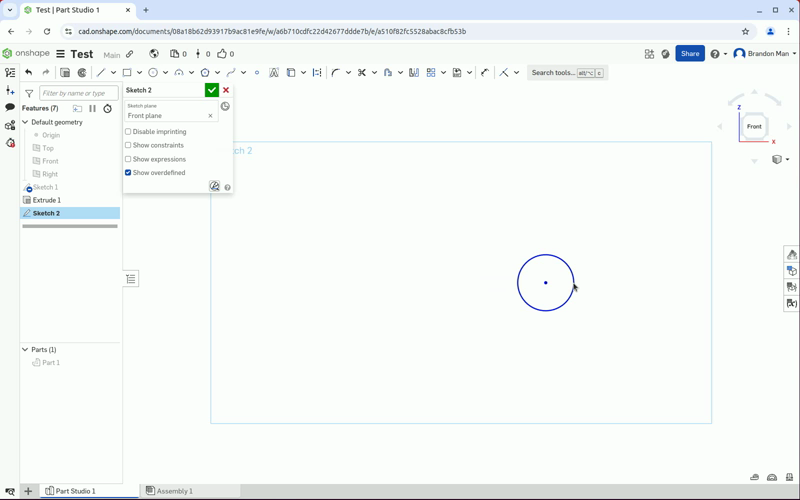
key(c)
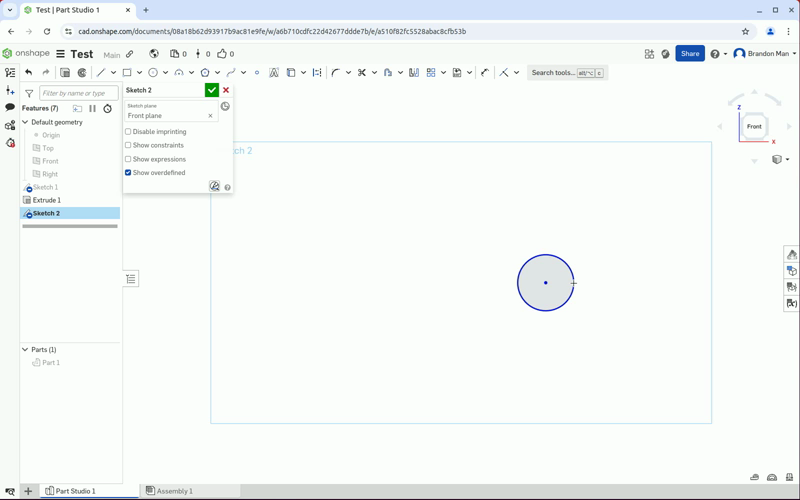
key_down(shift)
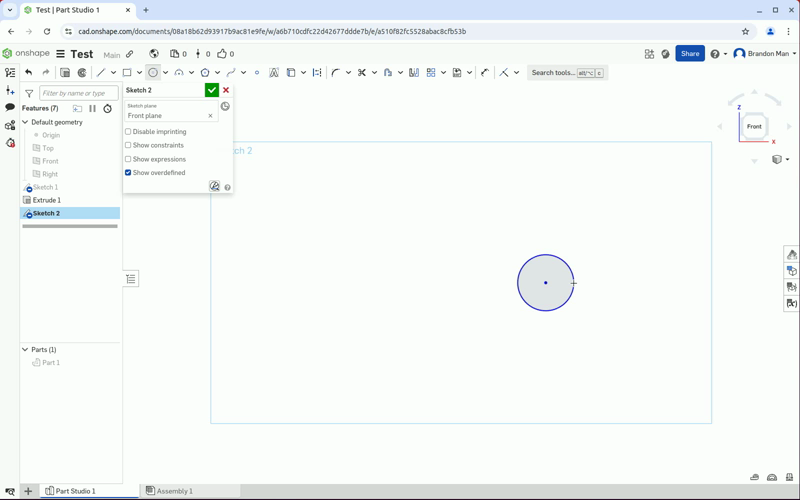
mouse_move(545, 282)
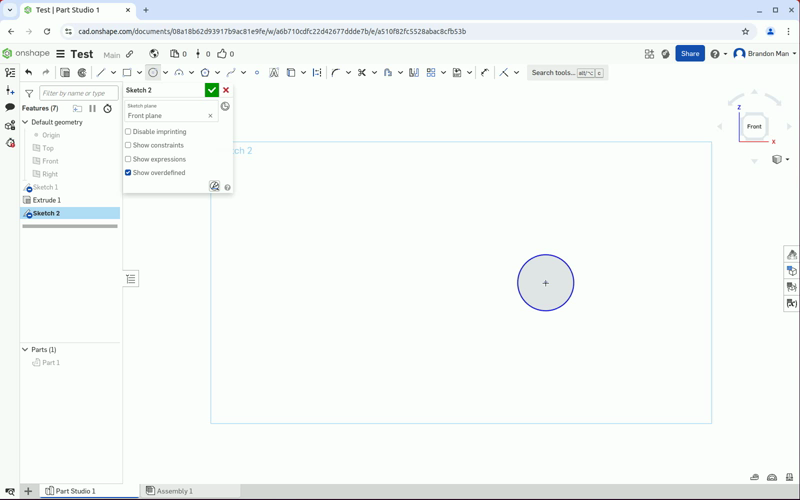
click(545, 282)
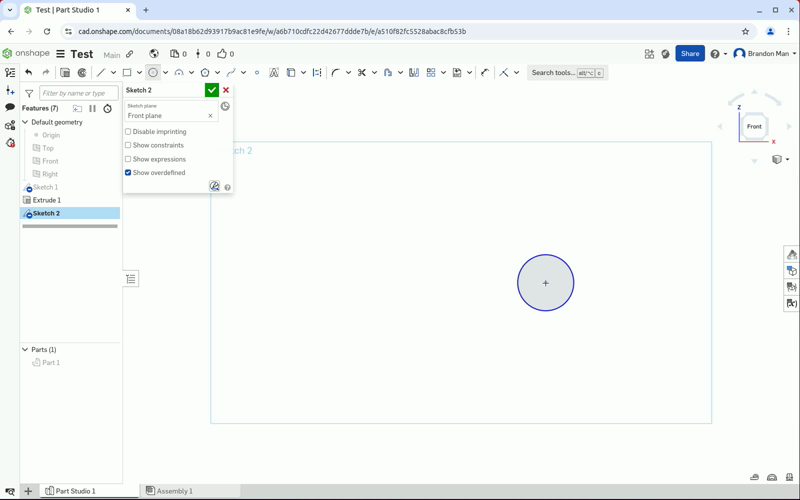
key_up(shift)
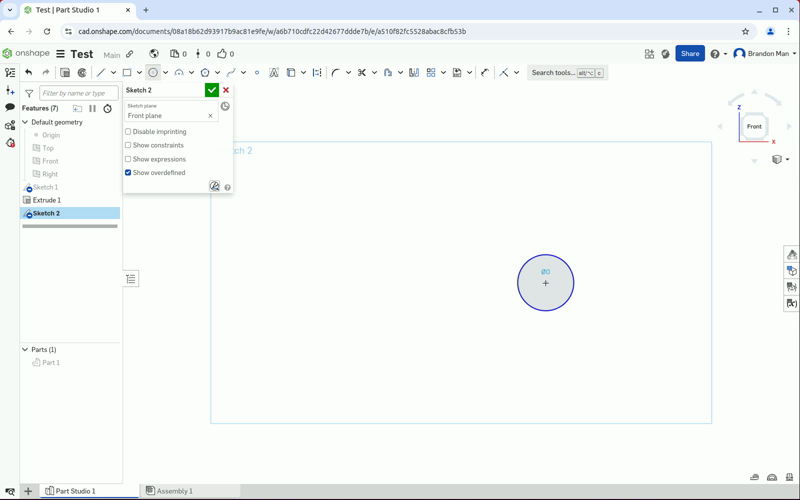
mouse_move(560, 282)
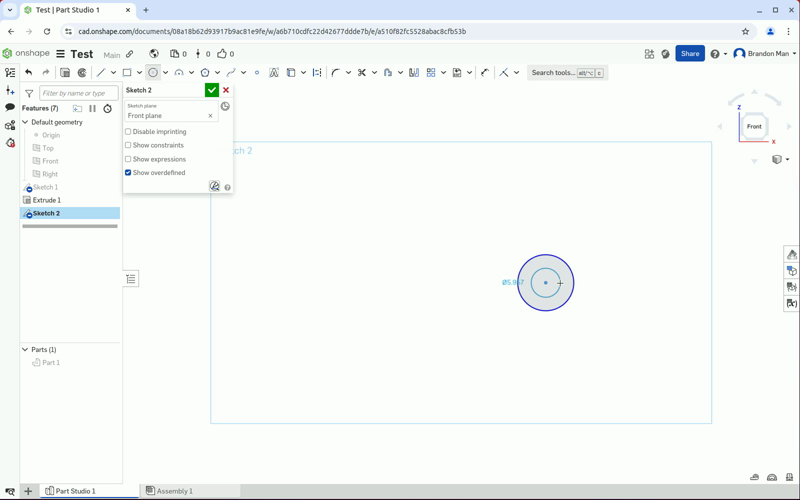
click(560, 282)
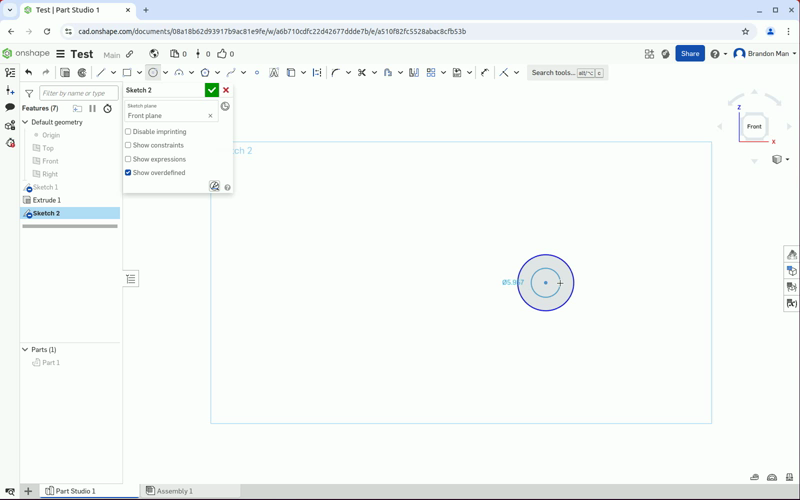
key(esc)
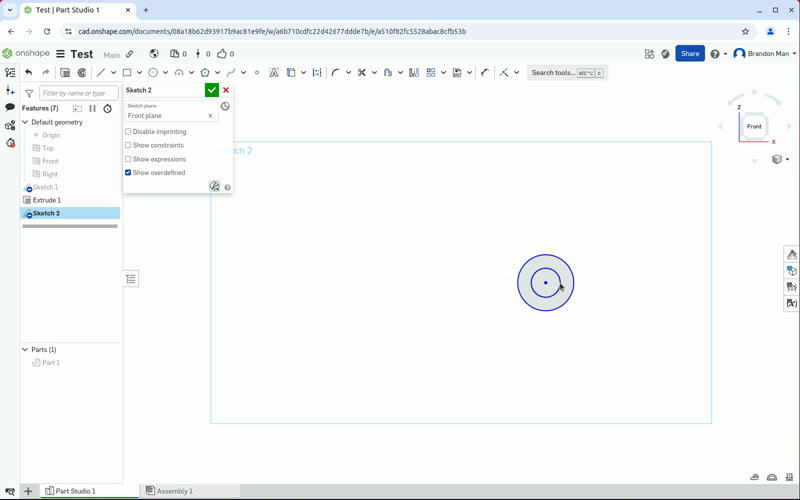
mouse_move(548, 298)
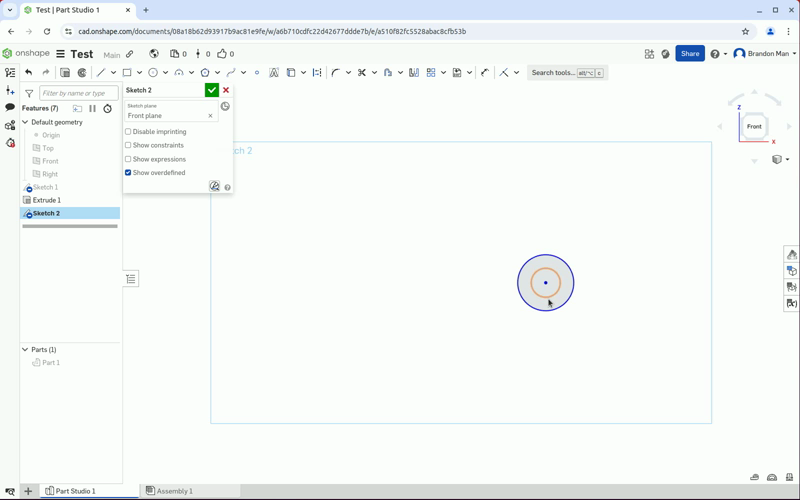
click(548, 298)
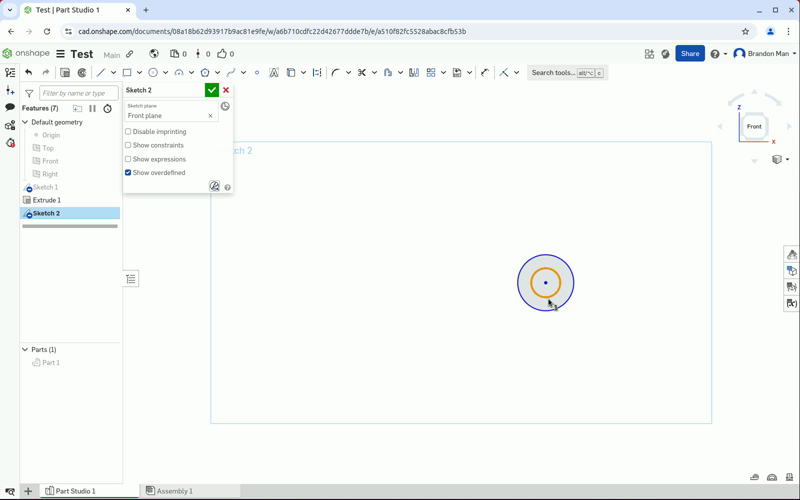
mouse_move(73, 352)
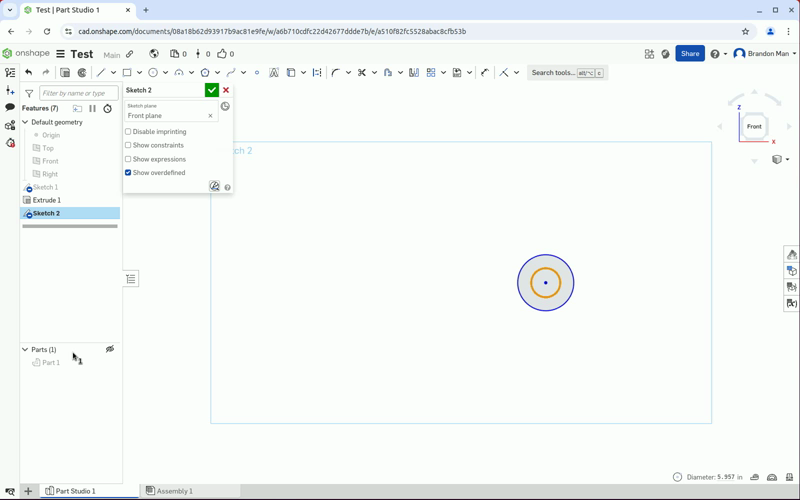
key(shift+y)
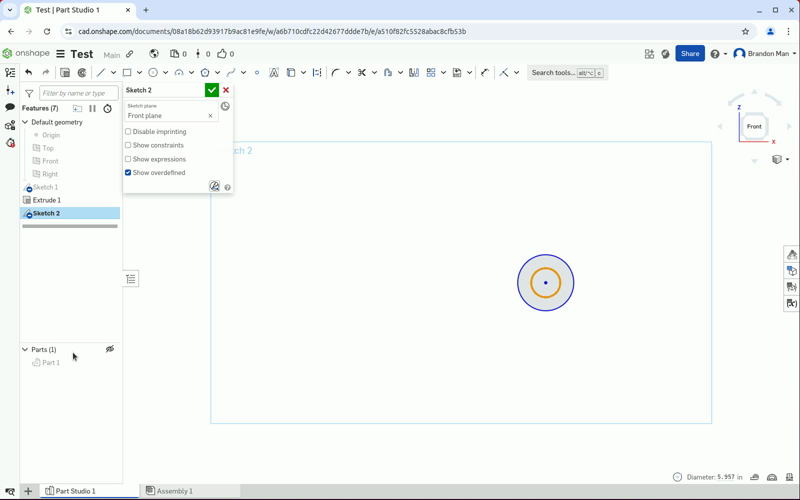
key(shift+e)
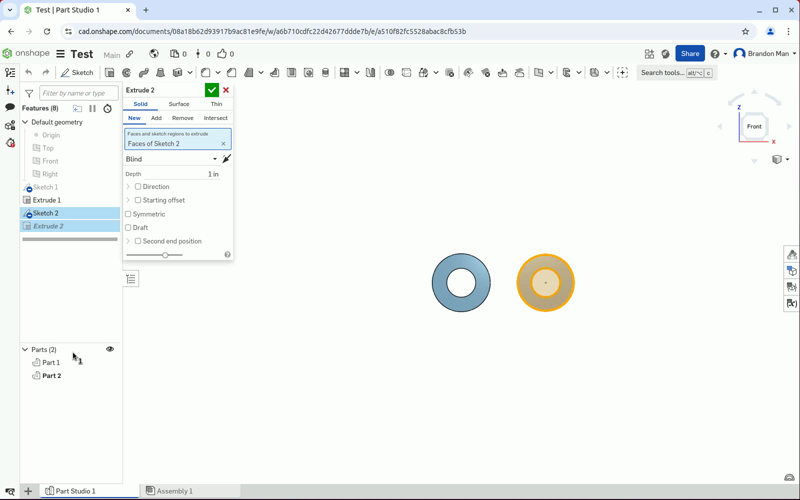
mouse_move(143, 106)
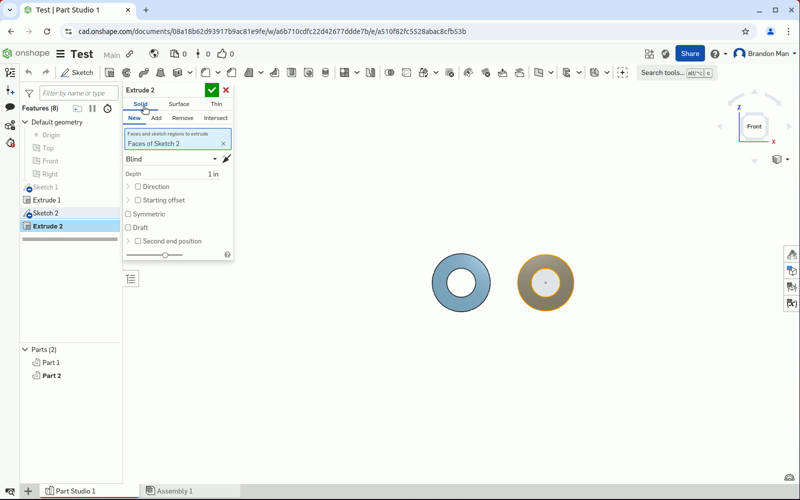
click(143, 106)
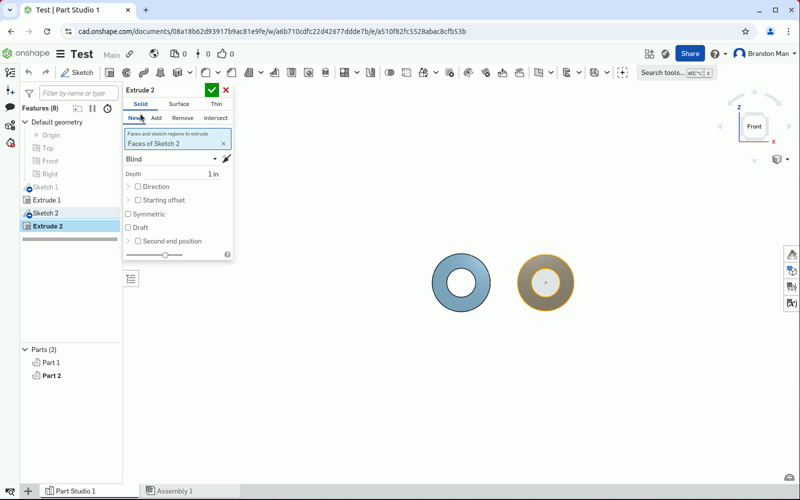
mouse_move(137, 120)
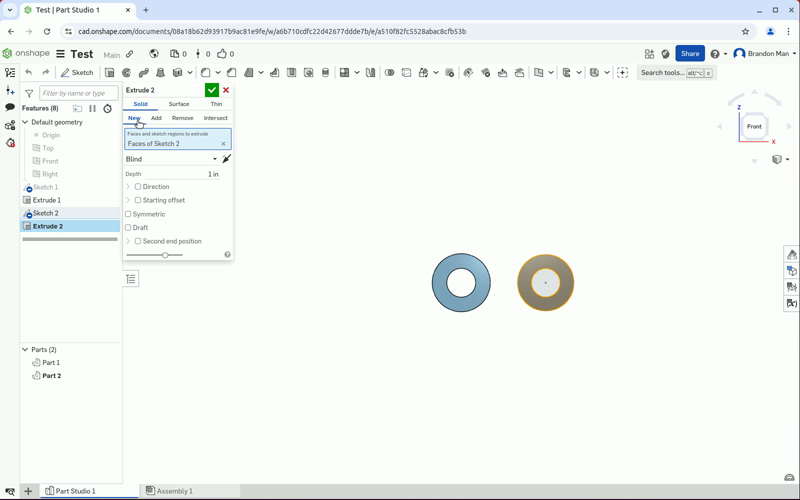
click(137, 120)
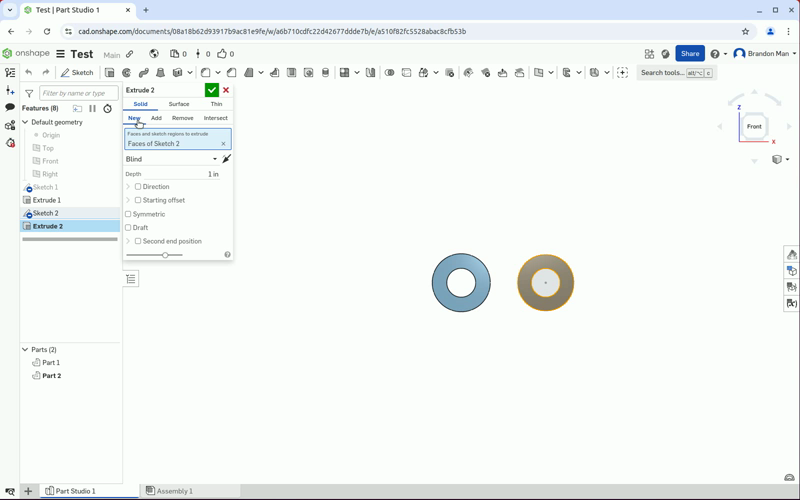
key(tab, 4)
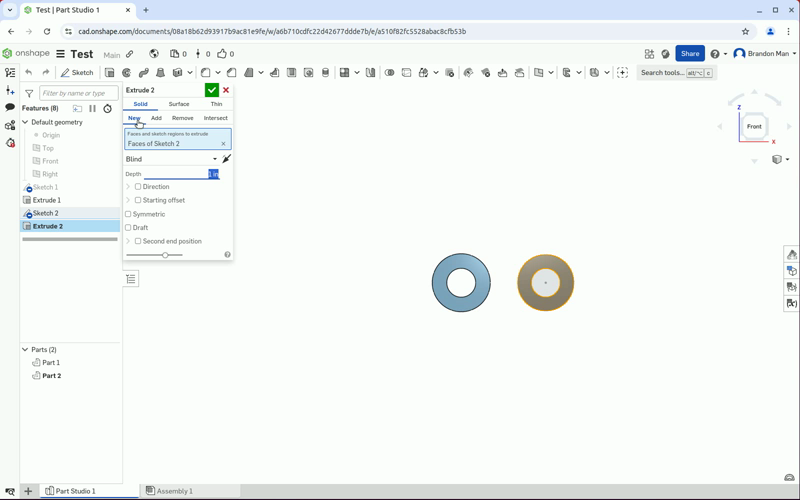
text(5.777)
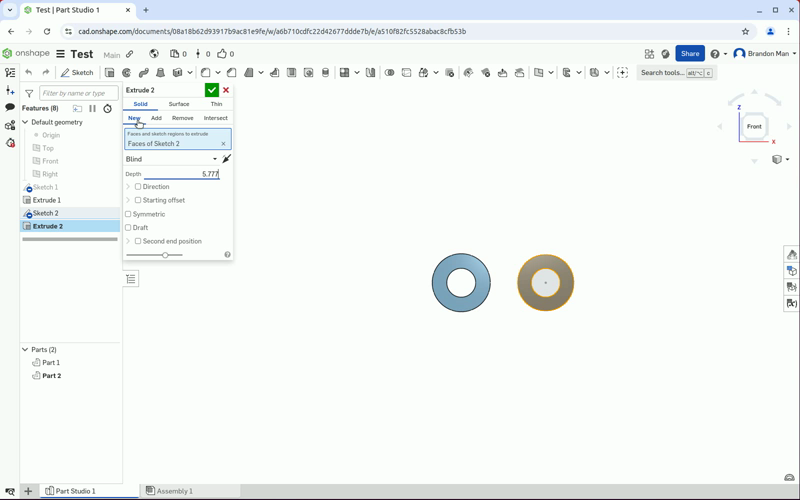
key(enter)
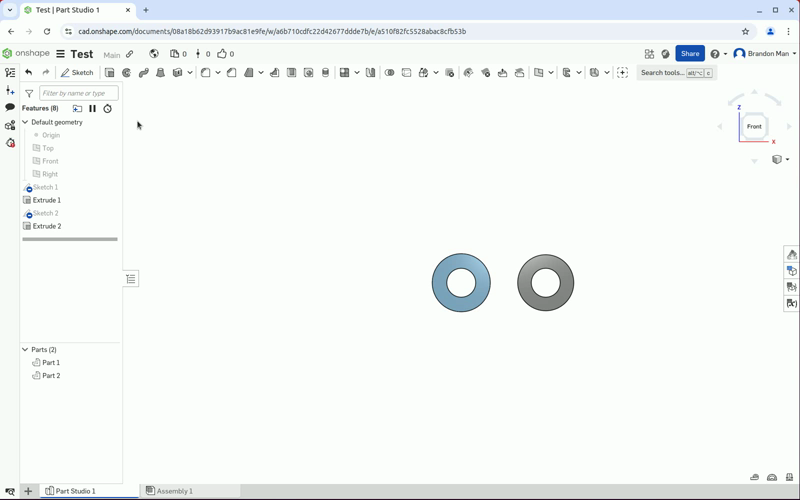
key(shift+h)
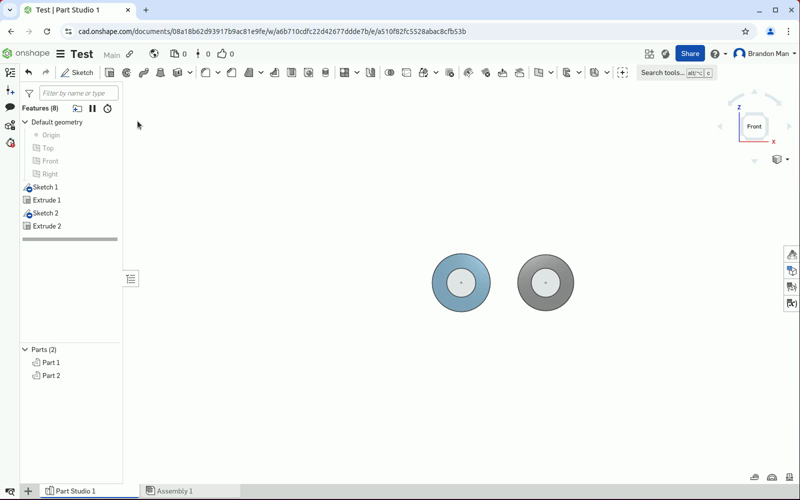
key(shift+h)
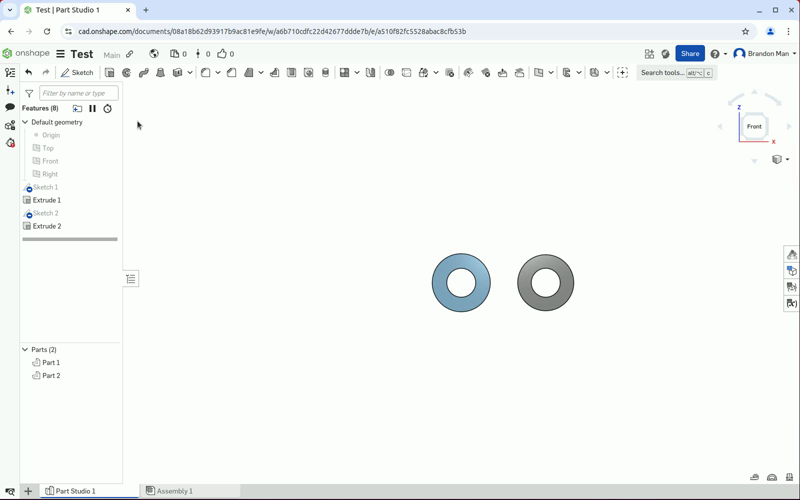
mouse_move(73, 189)
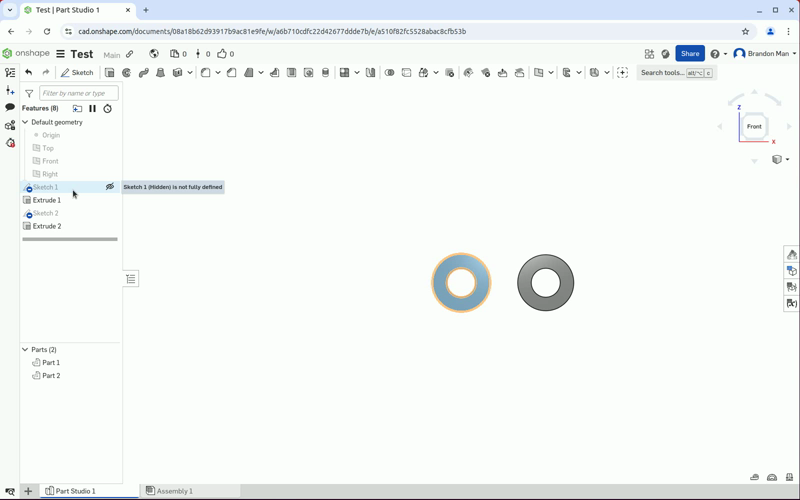
click(73, 189)
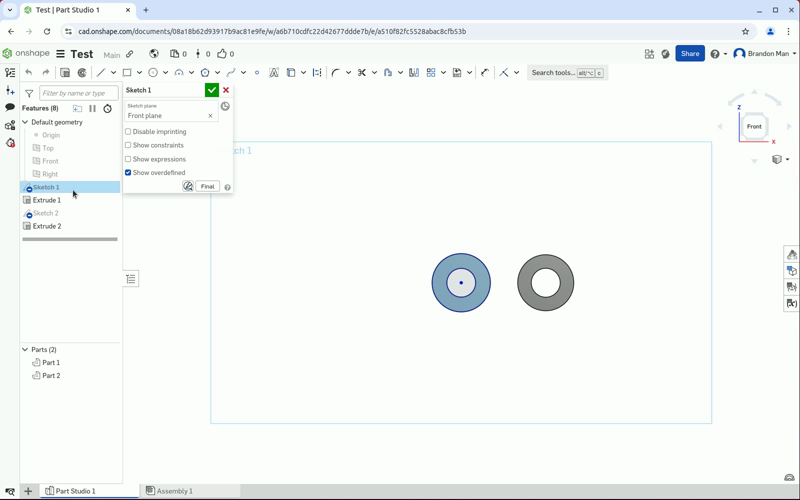
mouse_move(229, 92)
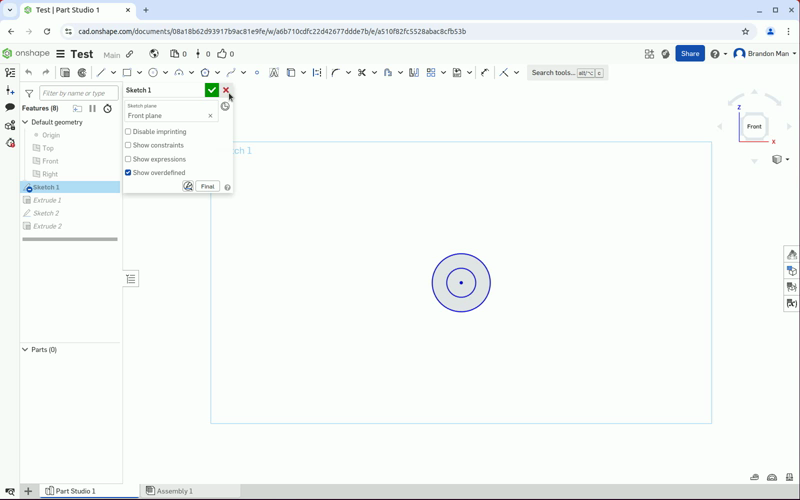
click(229, 92)
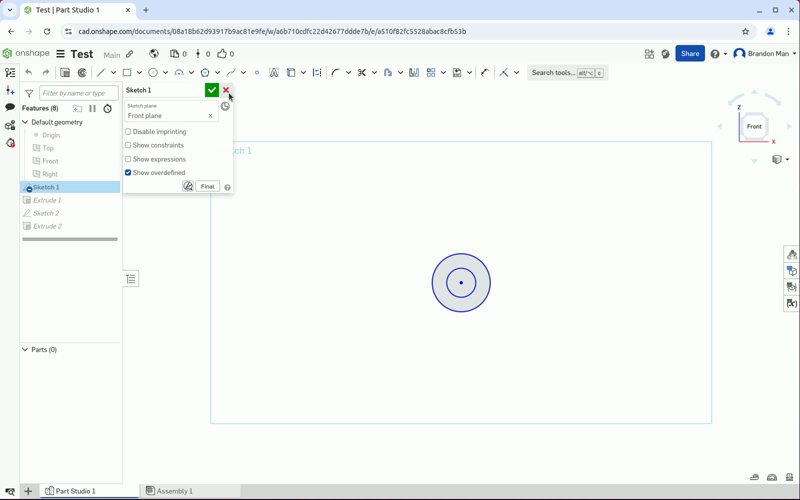
key(shift+s)
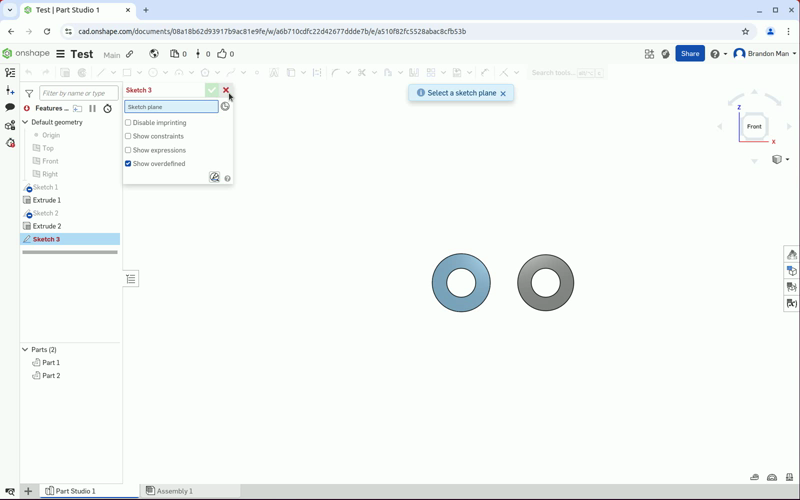
mouse_move(73, 163)
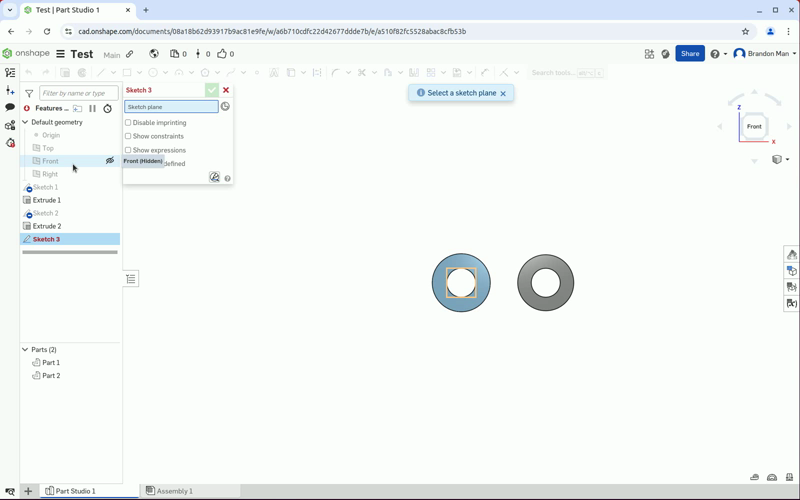
click(73, 163)
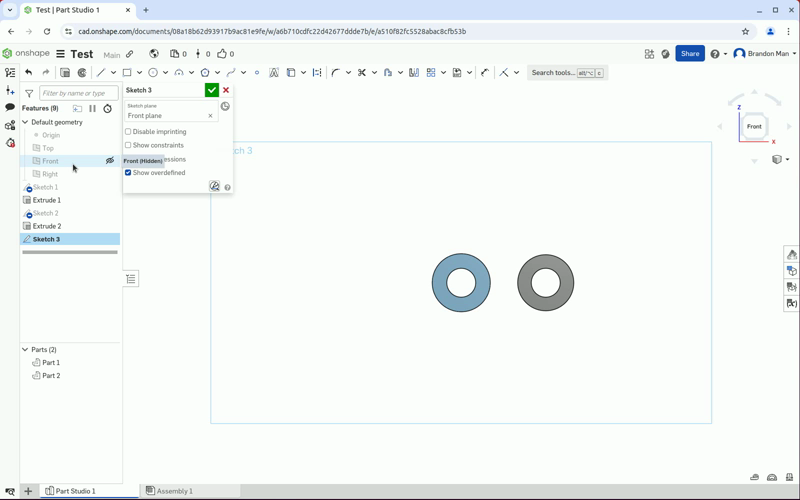
mouse_move(73, 352)
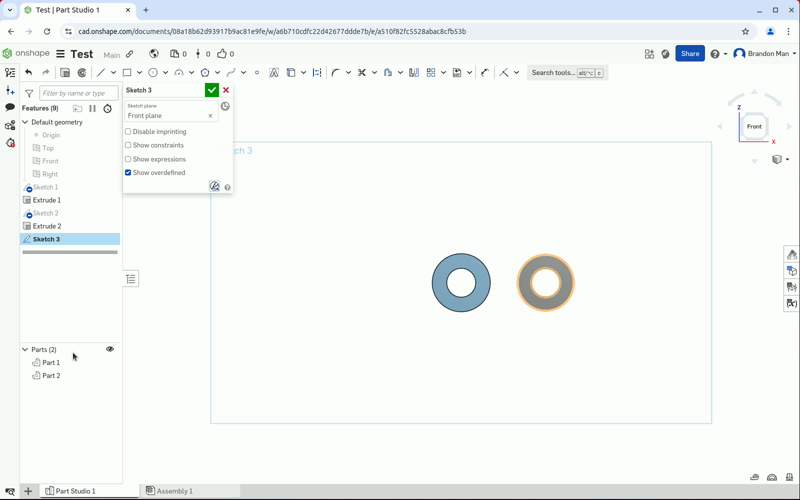
key(y)
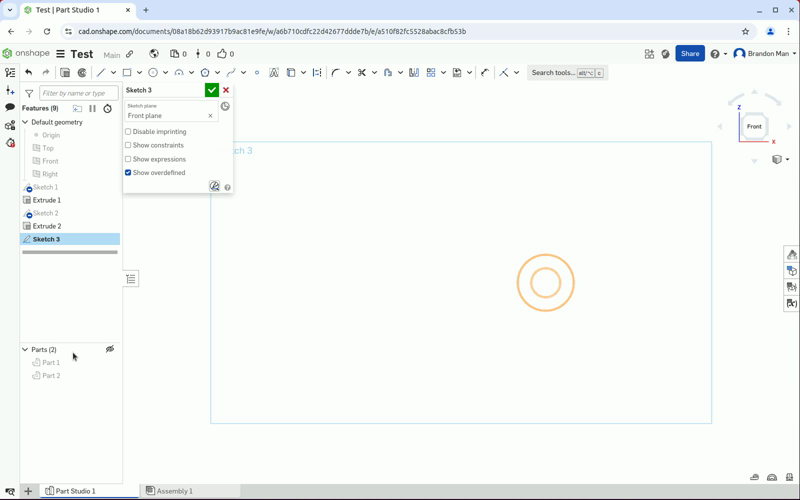
key(l)
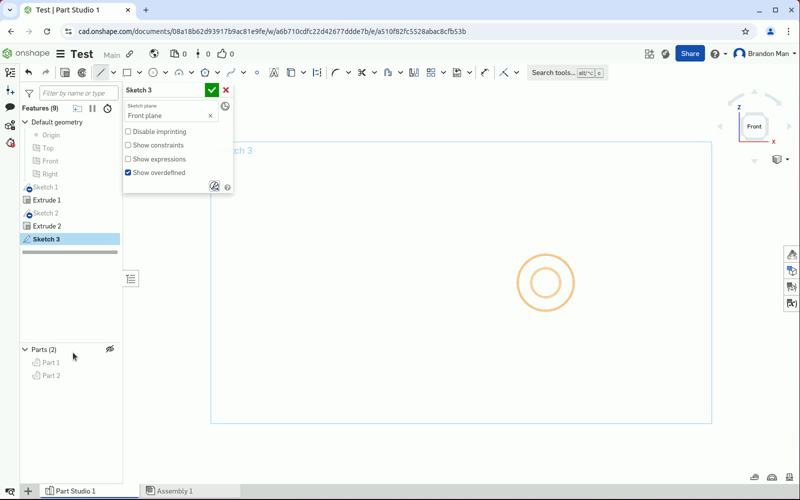
key_down(shift)
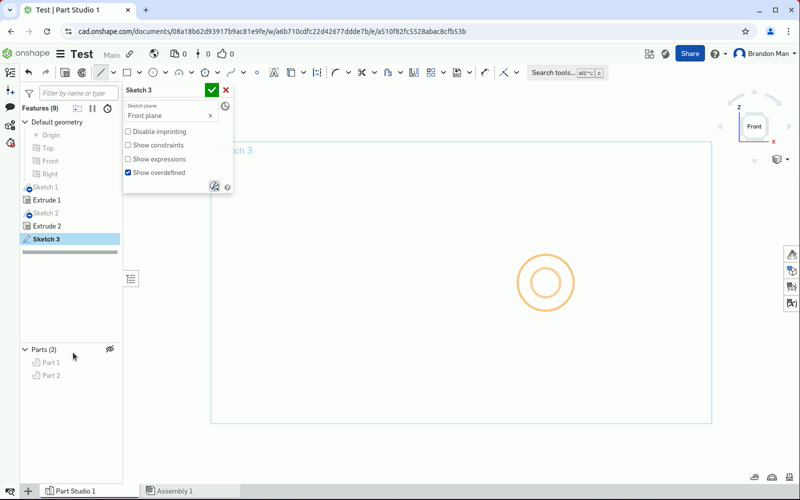
mouse_move(460, 311)
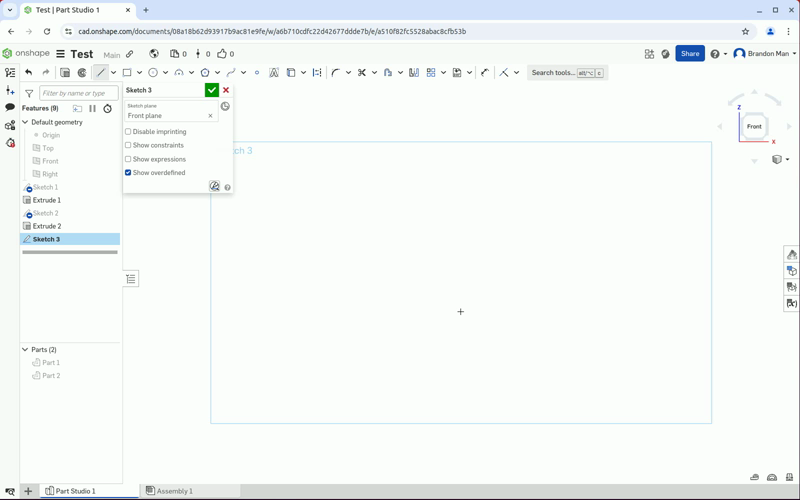
click(460, 311)
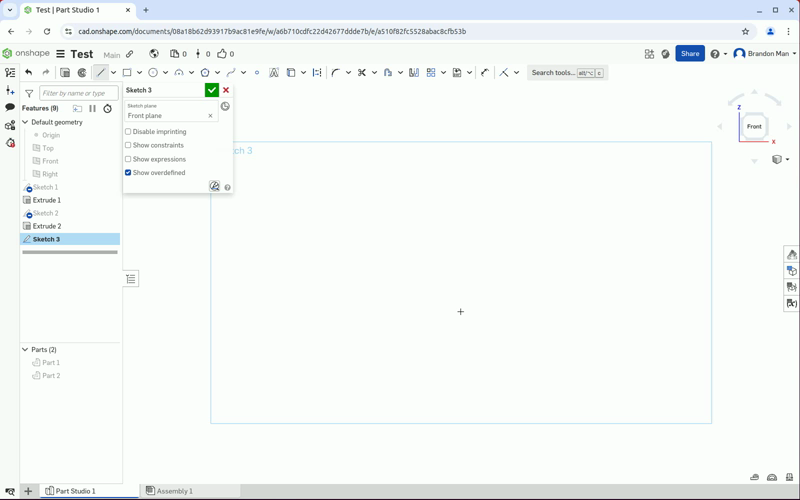
key_up(shift)
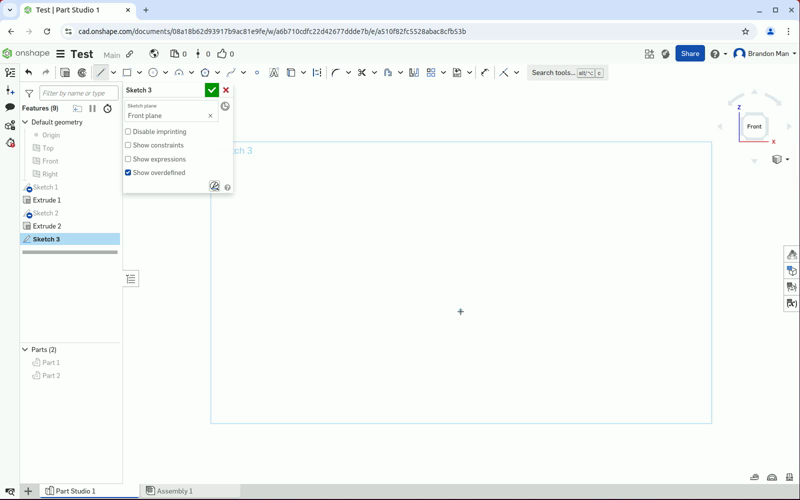
key_down(shift)
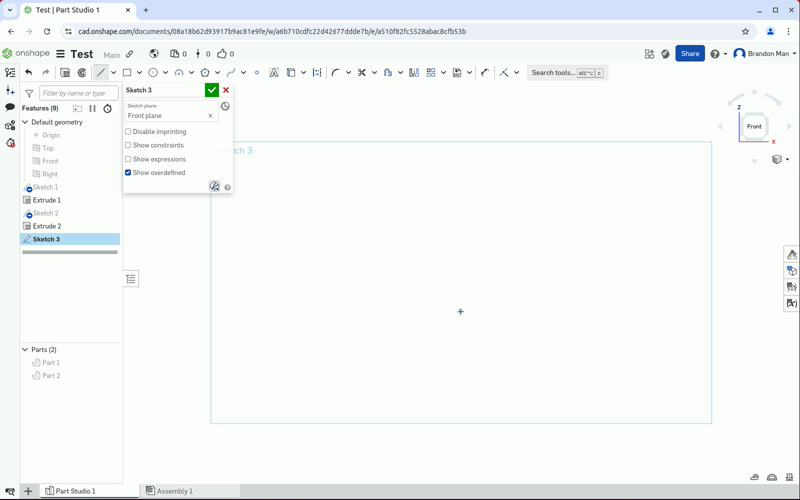
mouse_move(545, 311)
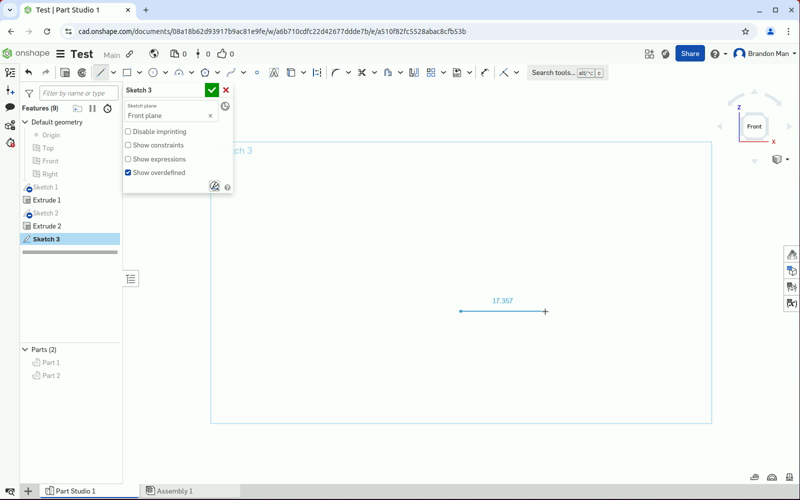
click(545, 311)
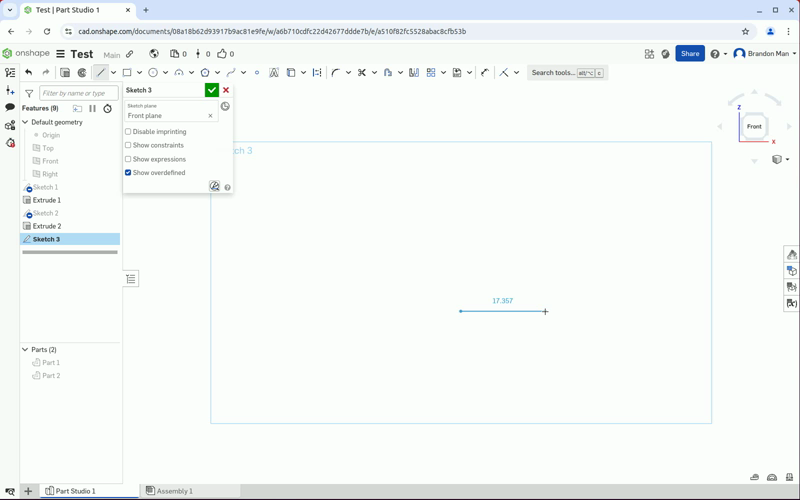
key_up(shift)
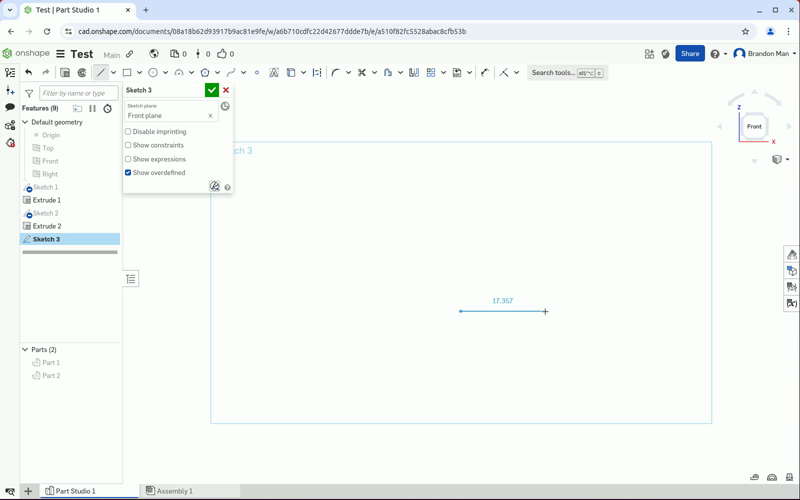
key(esc)
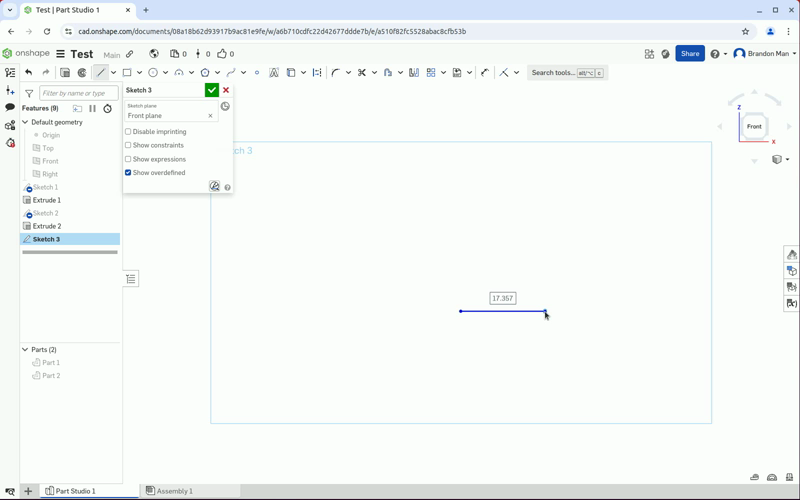
key(a)
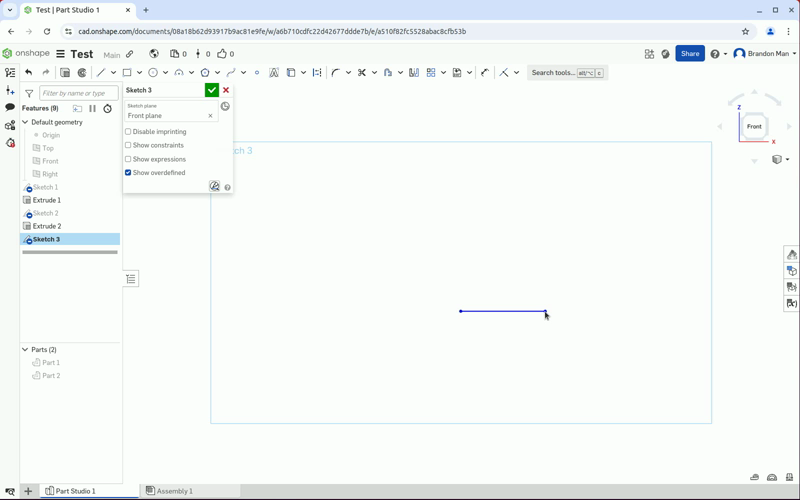
mouse_move(545, 311)
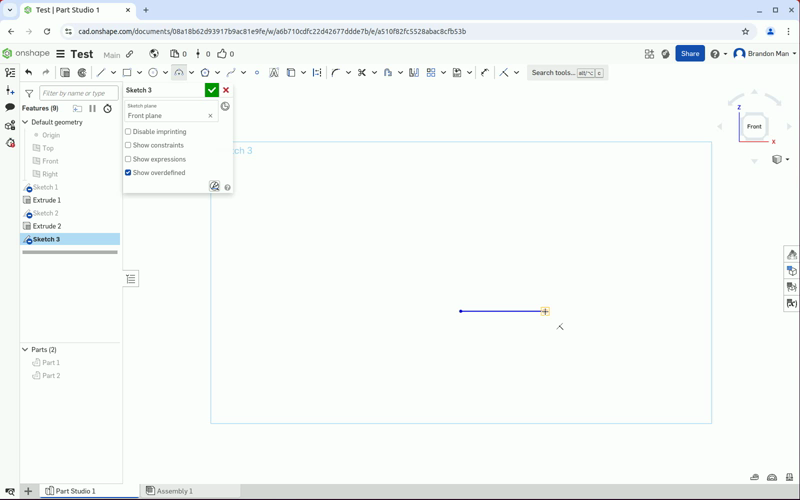
click(545, 311)
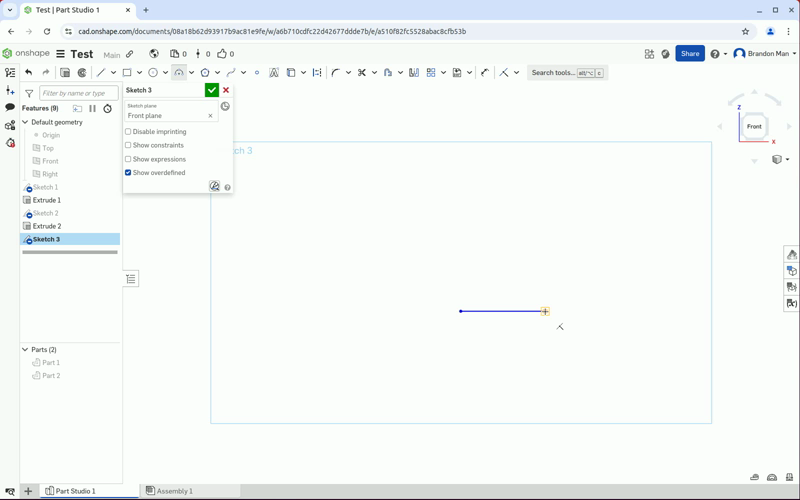
key_down(shift)
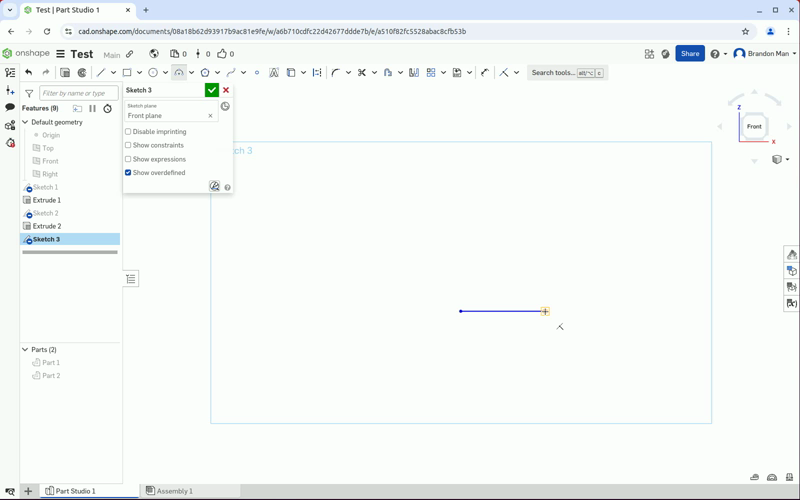
mouse_move(545, 255)
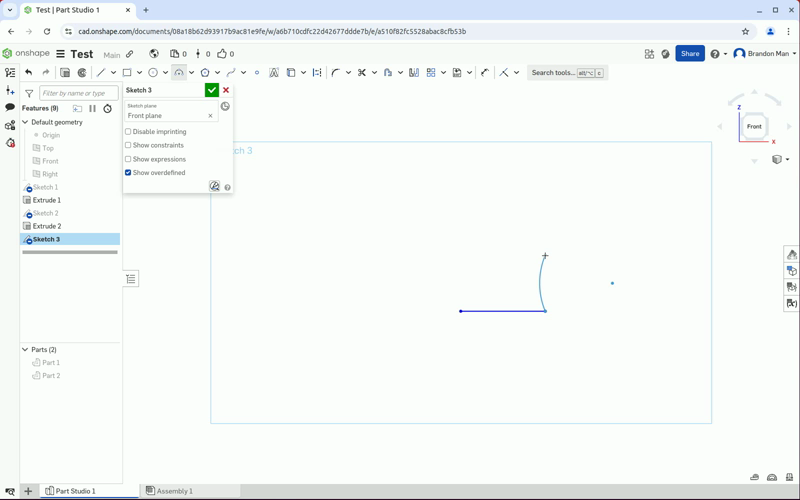
click(545, 255)
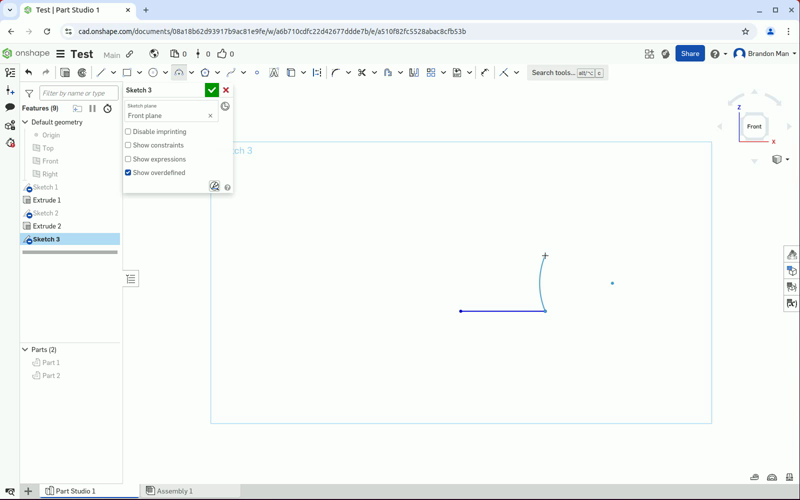
mouse_move(517, 282)
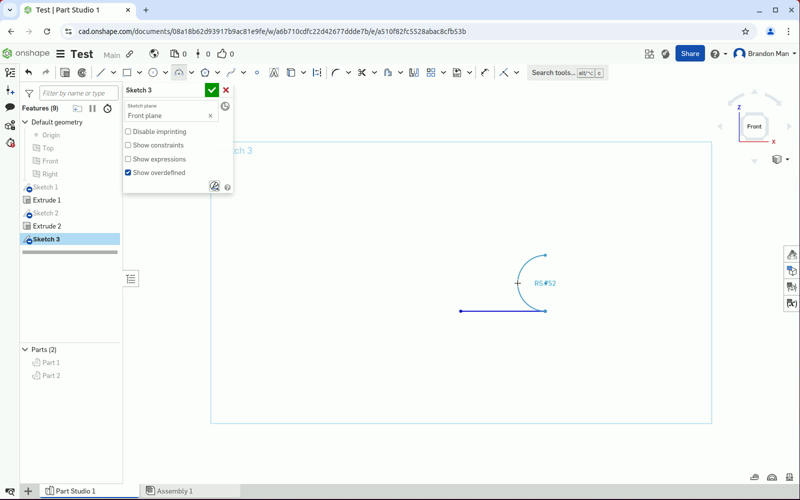
click(517, 282)
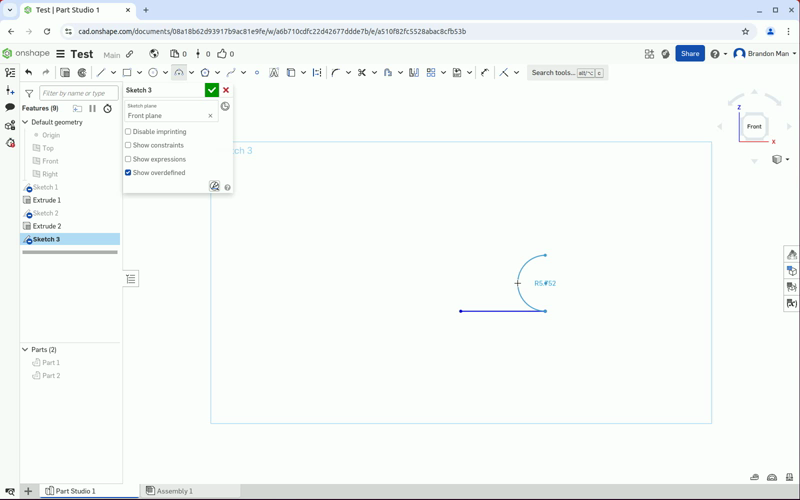
key_up(shift)
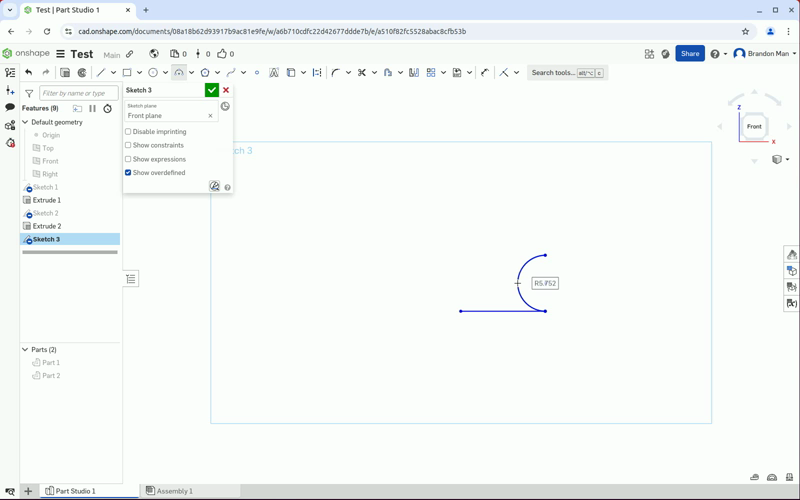
key(esc)
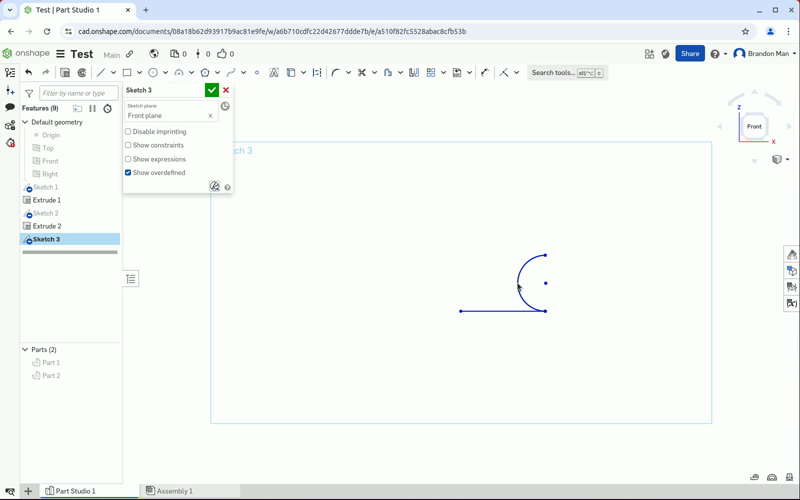
key(l)
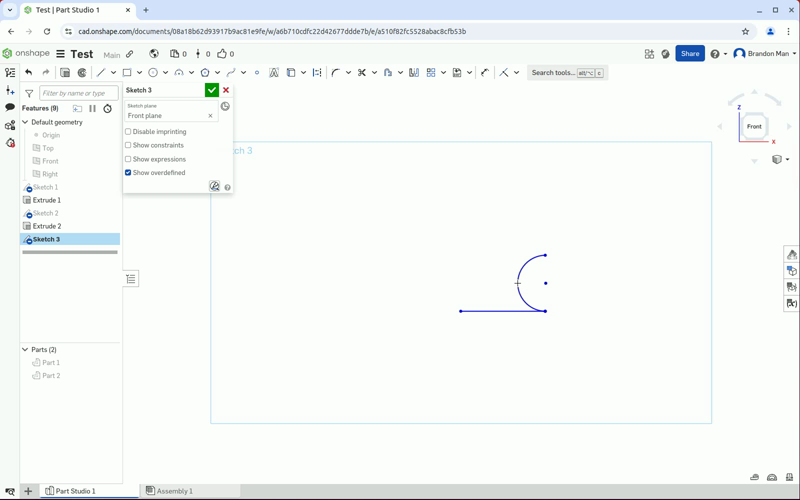
mouse_move(545, 255)
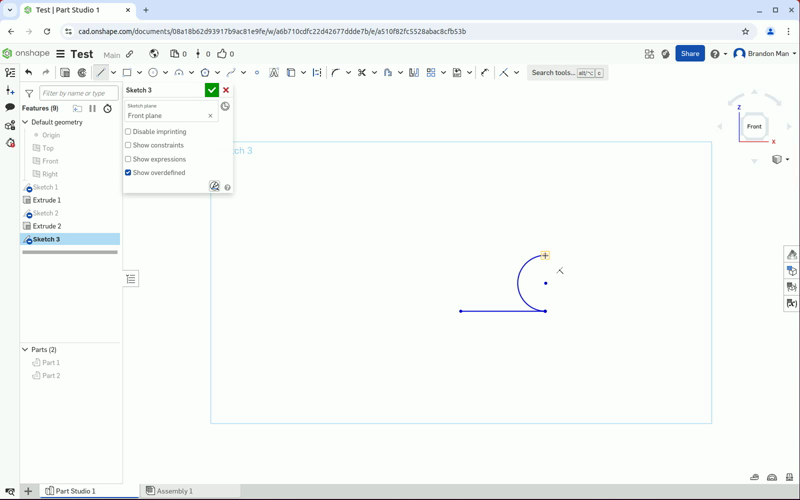
click(545, 255)
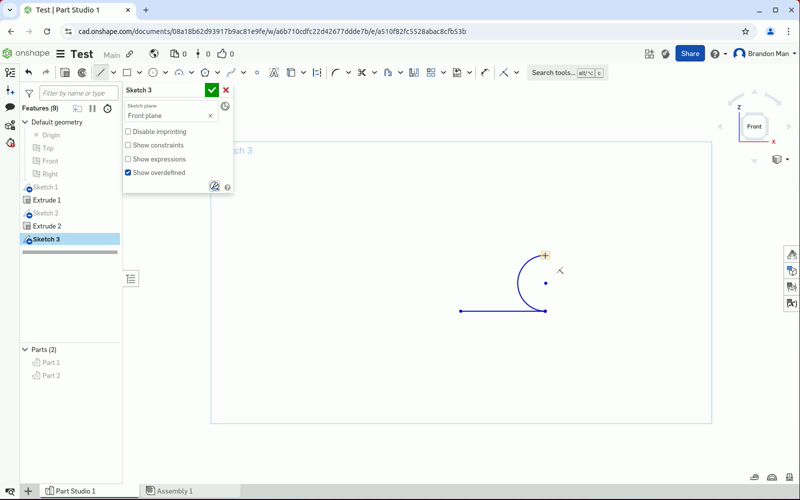
key_down(shift)
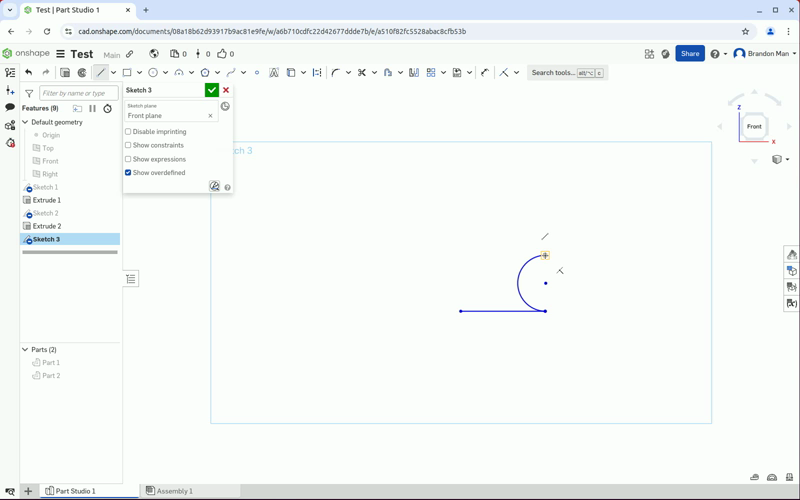
mouse_move(460, 255)
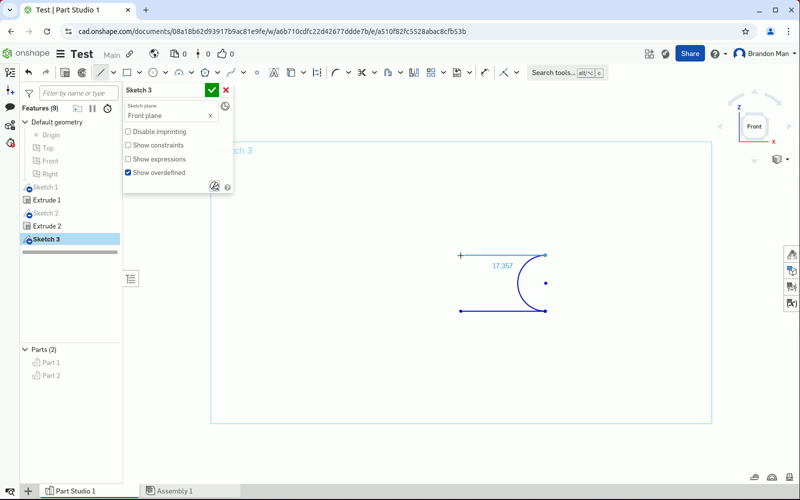
click(460, 255)
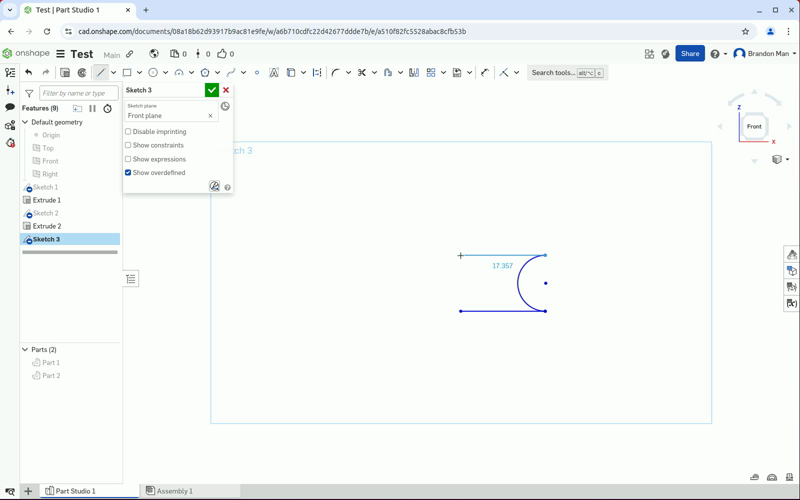
key_up(shift)
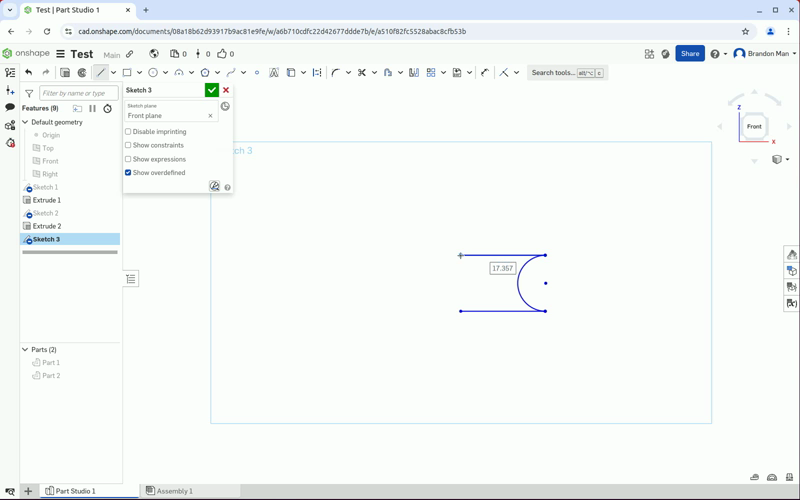
key(esc)
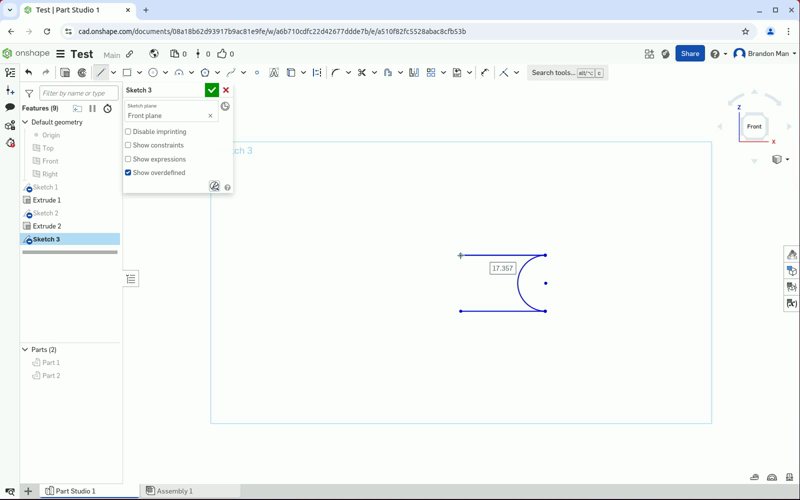
key(a)
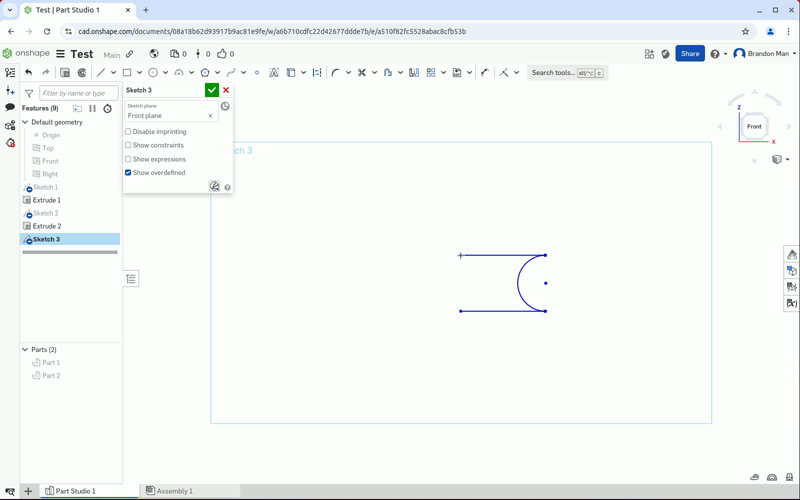
mouse_move(460, 255)
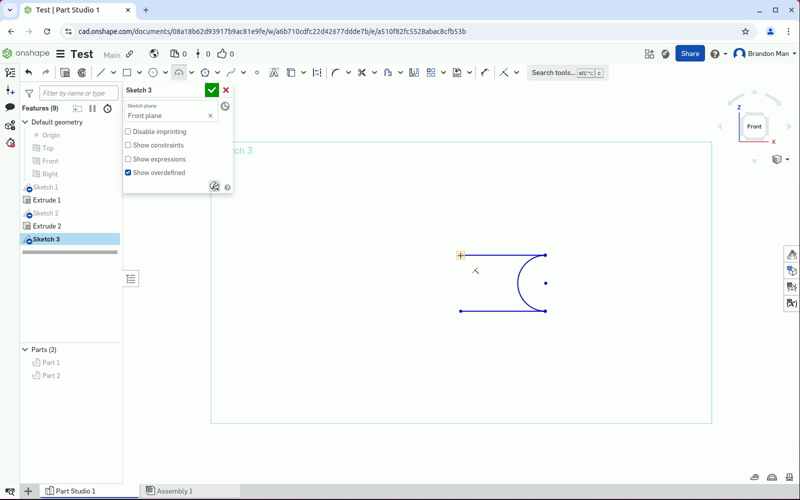
click(460, 255)
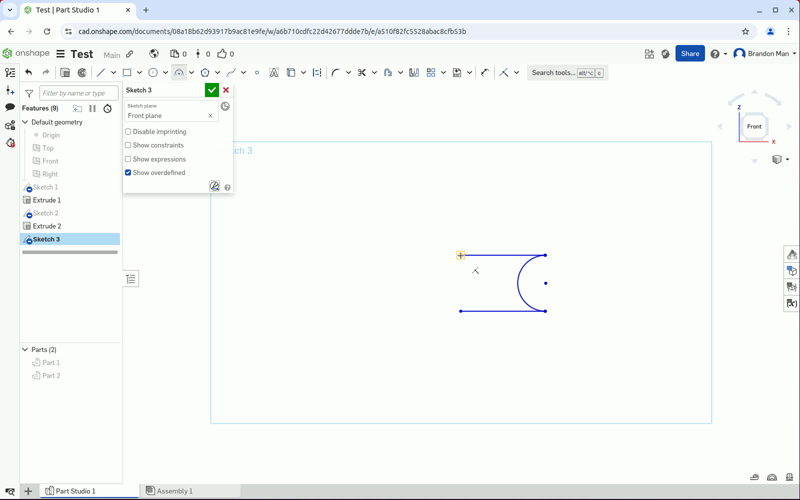
mouse_move(460, 311)
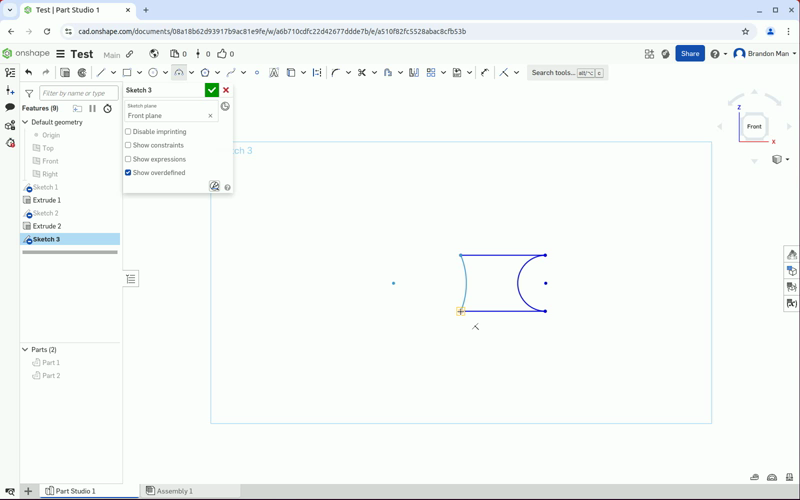
click(460, 311)
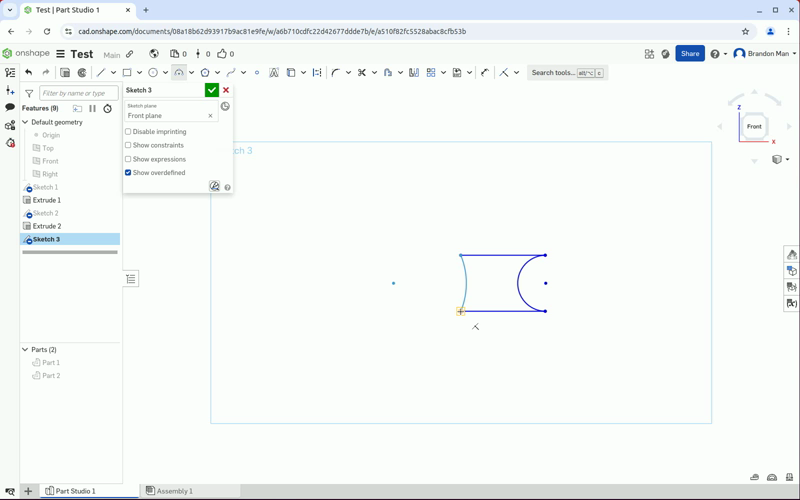
key_down(shift)
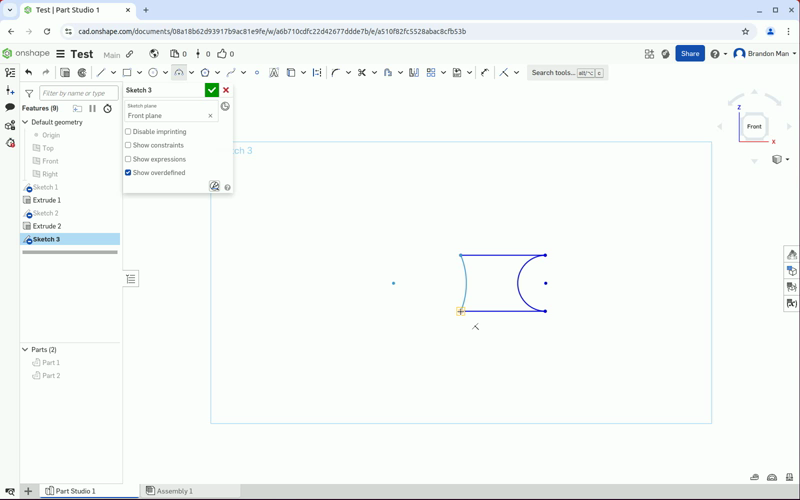
mouse_move(489, 282)
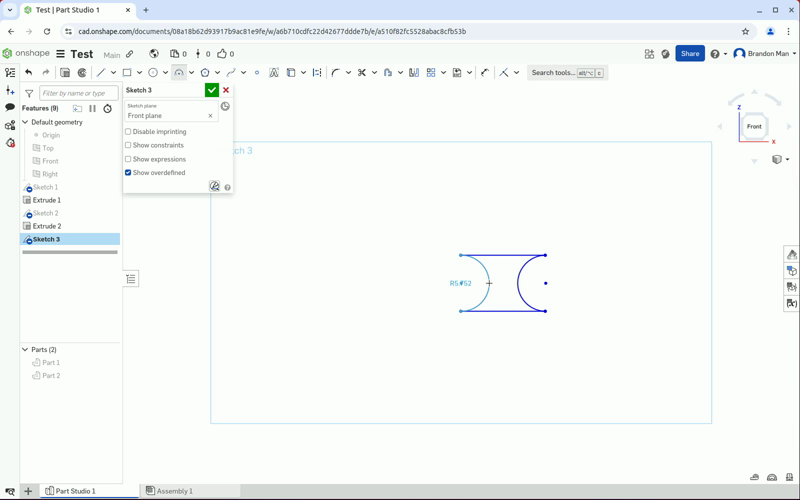
click(489, 282)
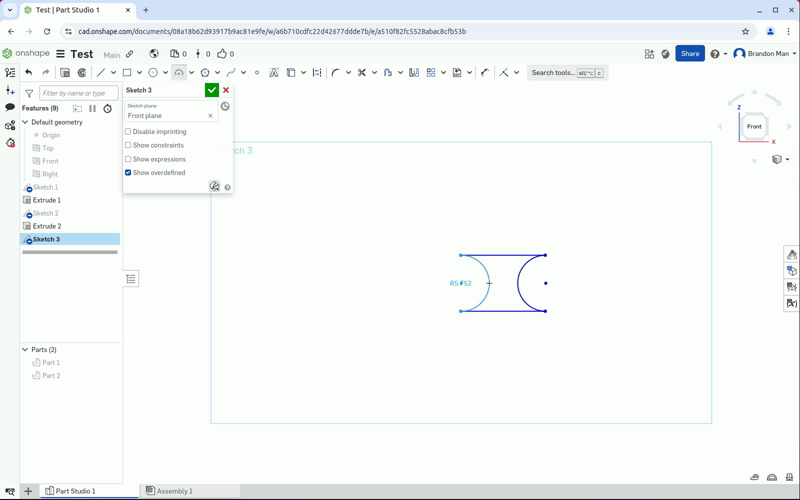
key_up(shift)
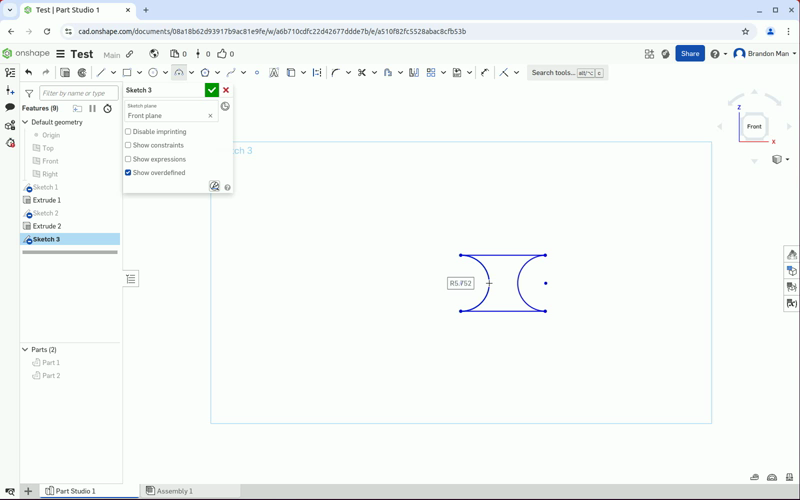
key(esc)
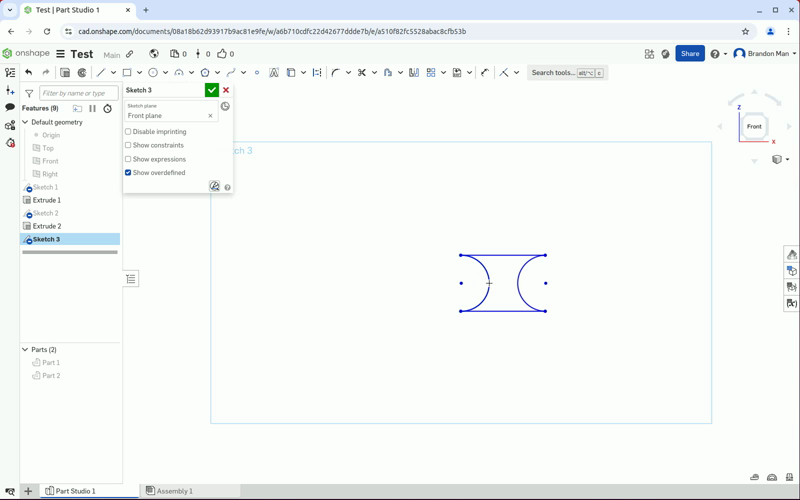
mouse_move(541, 286)
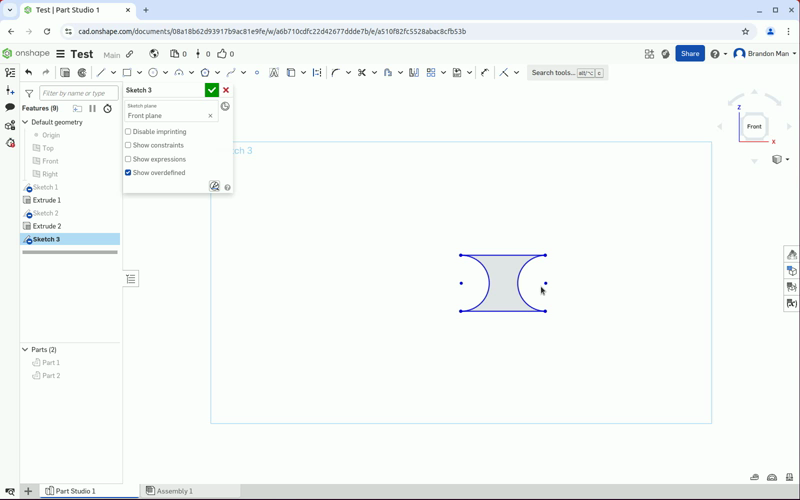
scroll(6)
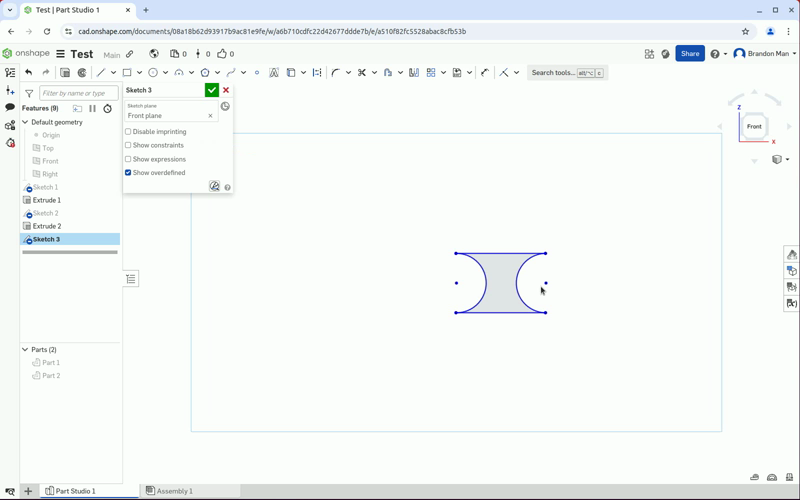
scroll(6)
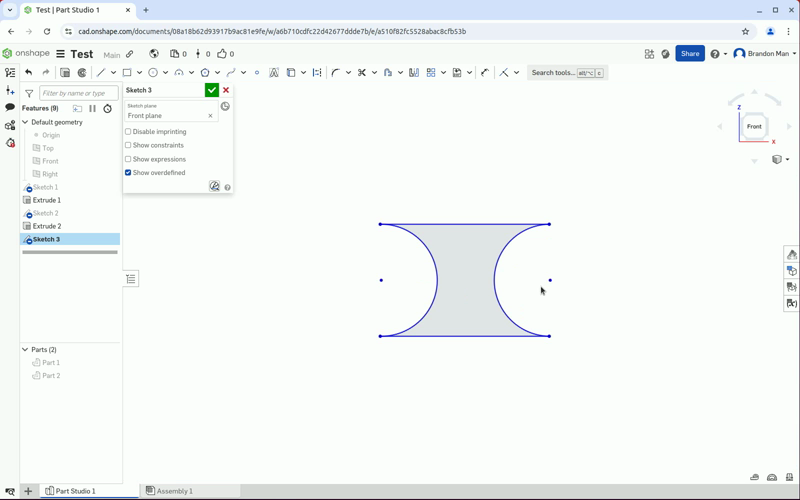
scroll(6)
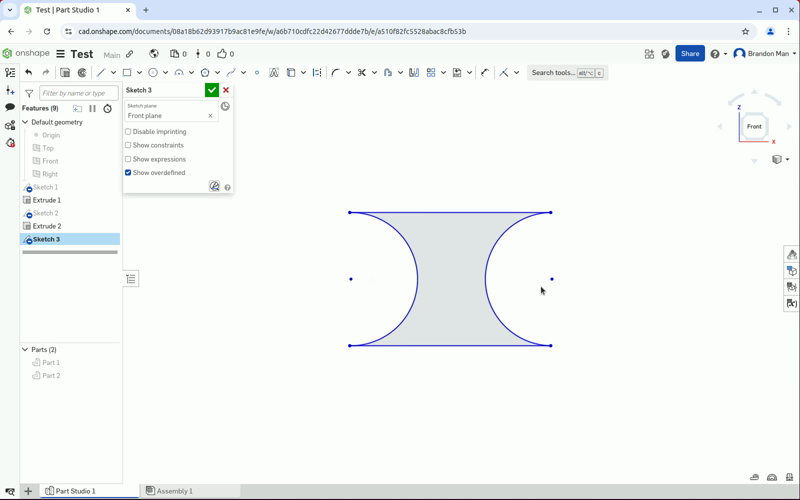
scroll(6)
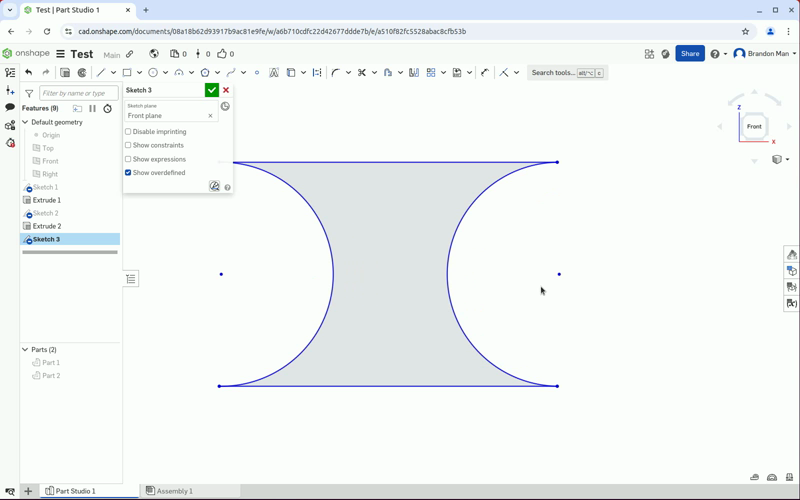
scroll(6)
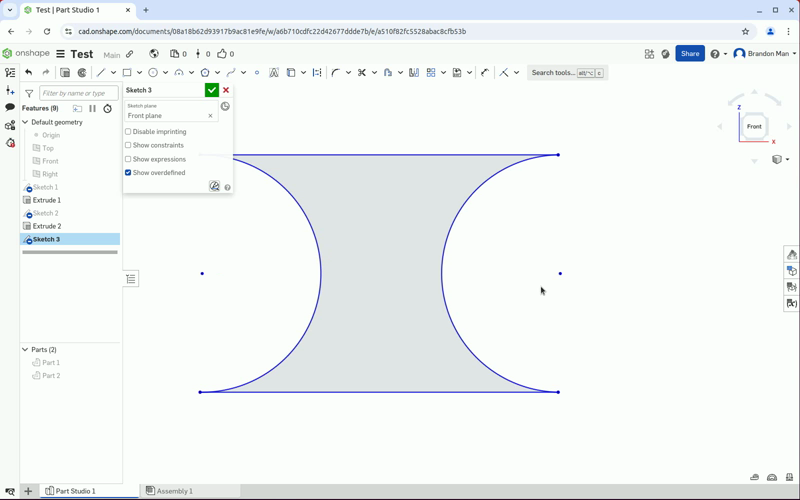
scroll(6)
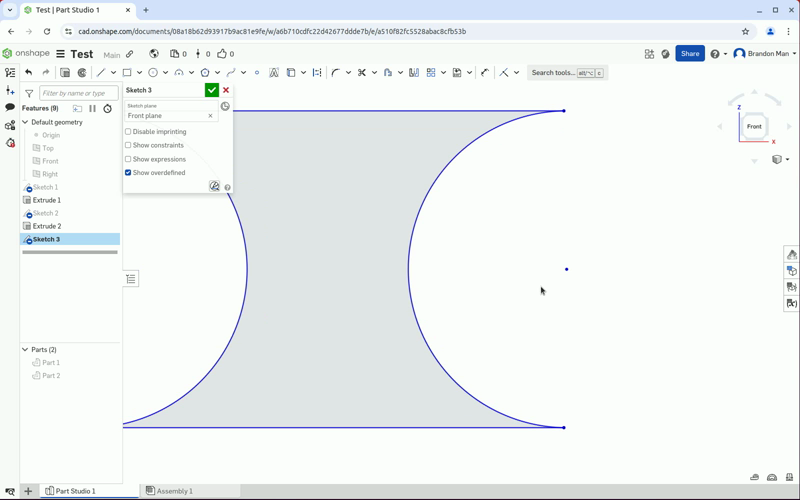
scroll(6)
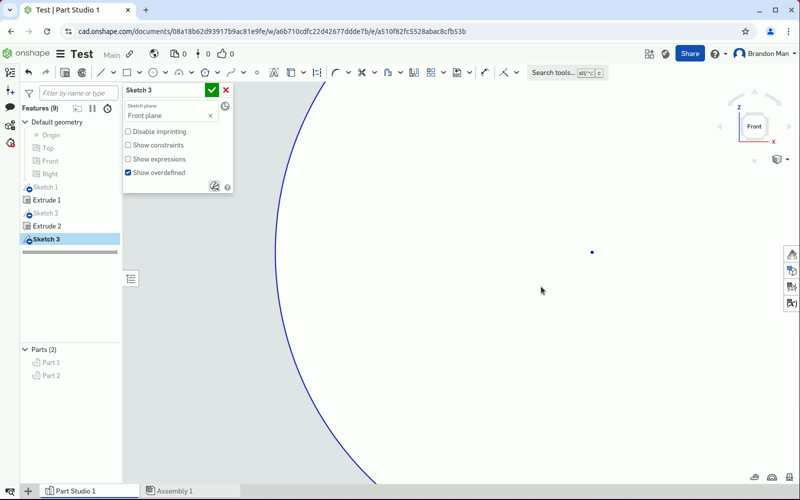
click(541, 286)
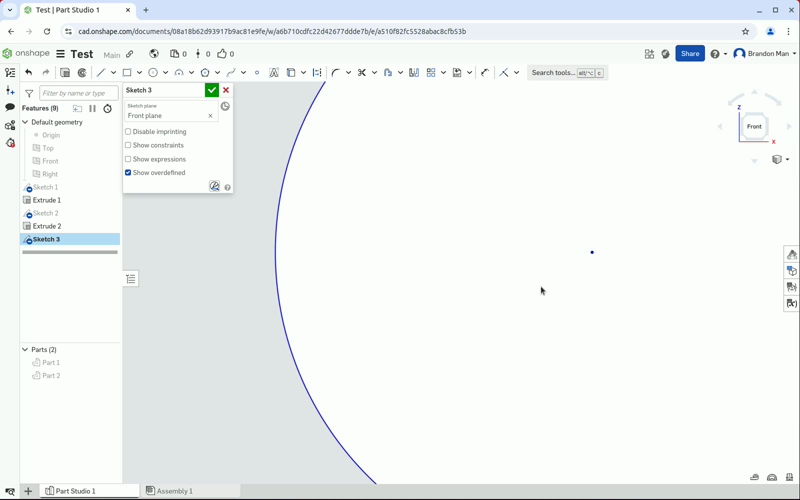
scroll(-6)
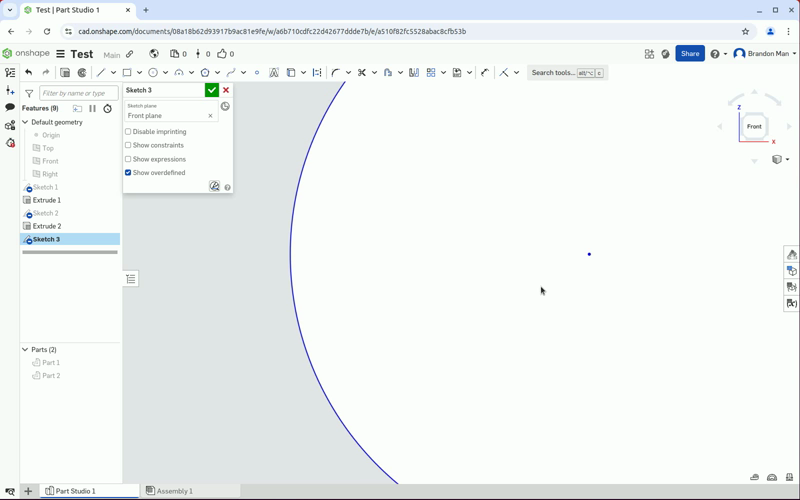
scroll(-6)
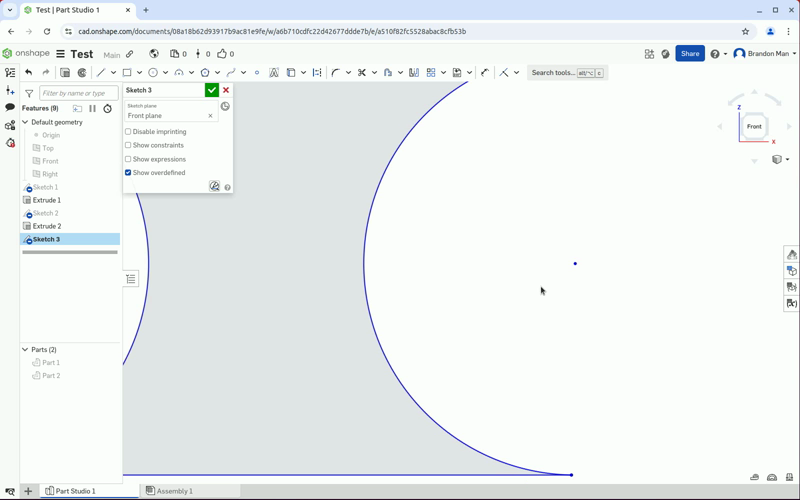
scroll(-6)
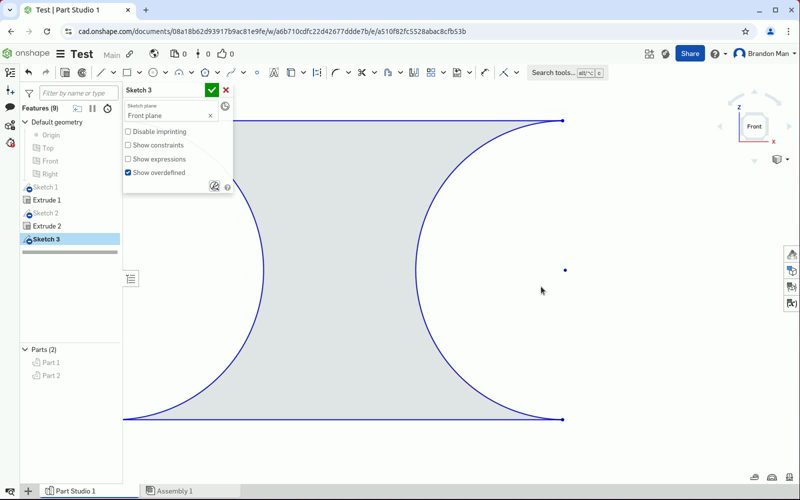
scroll(-6)
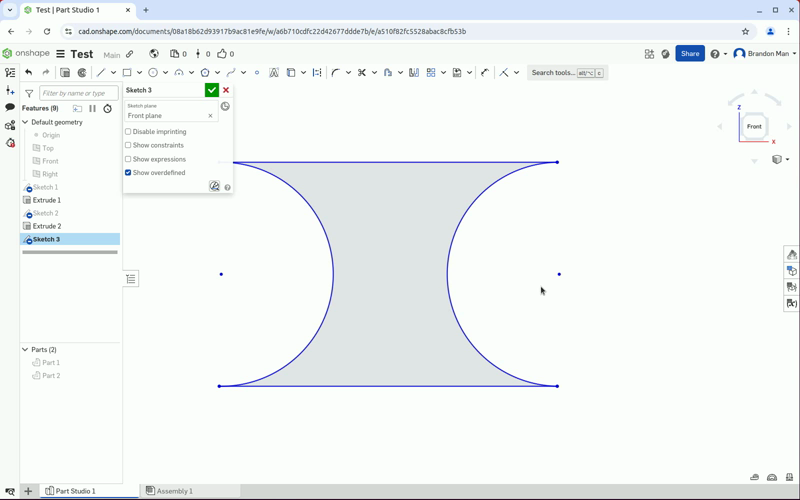
scroll(-6)
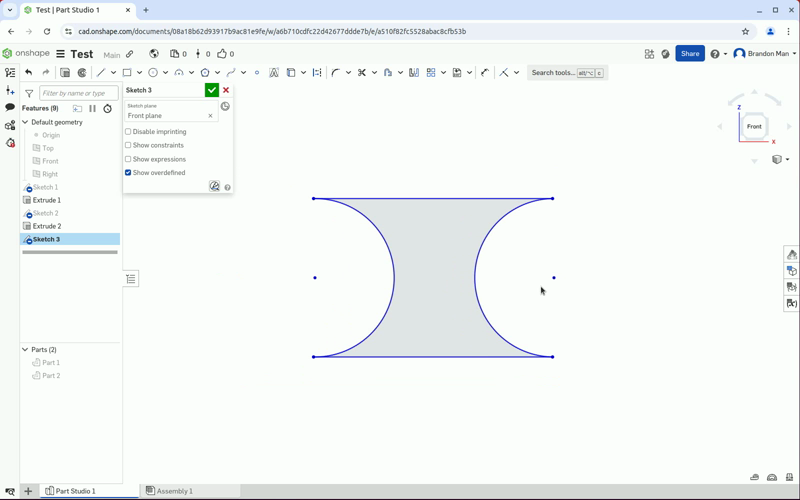
scroll(-6)
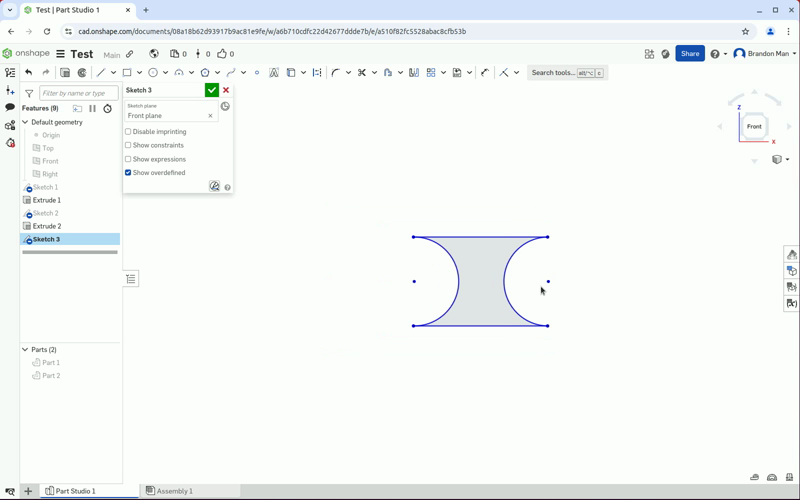
scroll(-6)
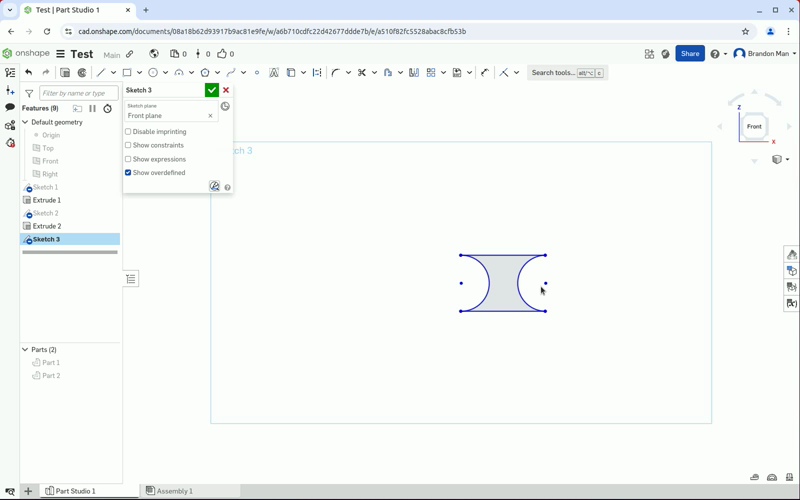
mouse_move(73, 352)
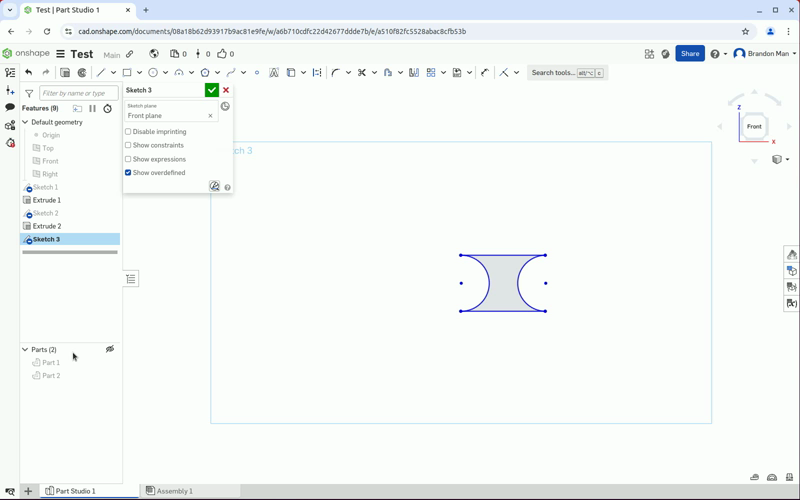
key(shift+y)
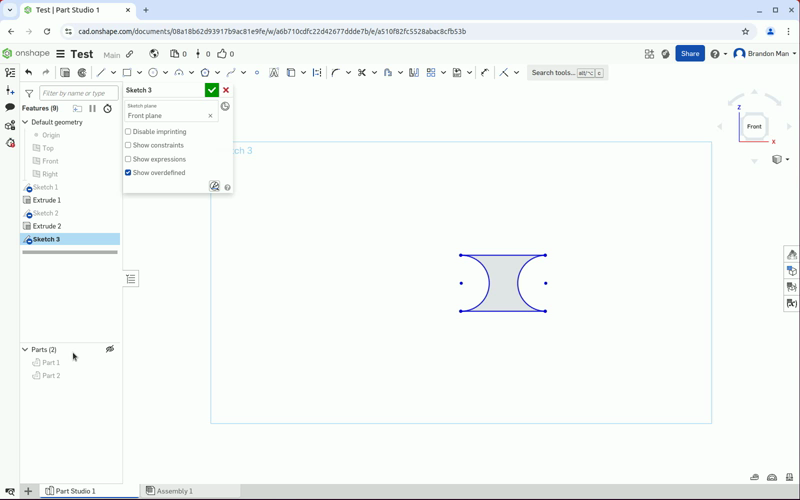
key(shift+e)
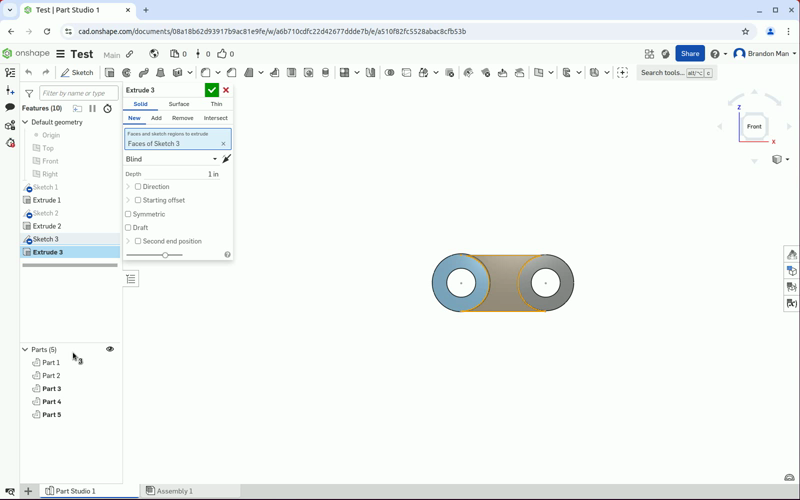
mouse_move(143, 106)
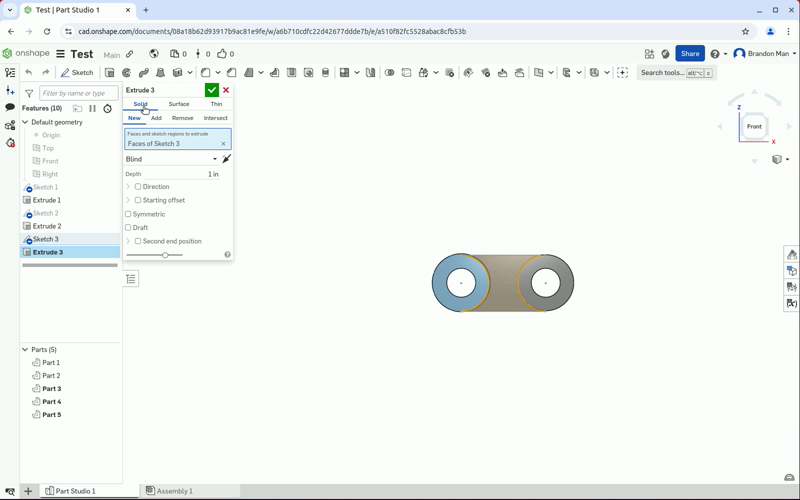
click(143, 106)
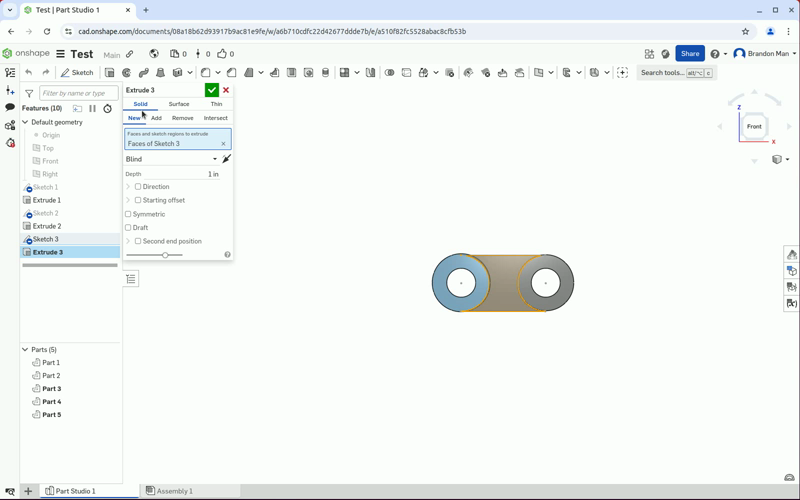
mouse_move(137, 120)
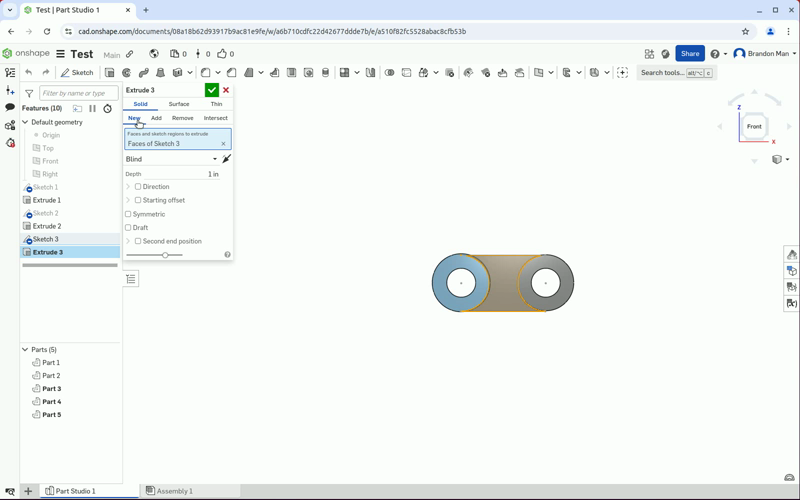
click(137, 120)
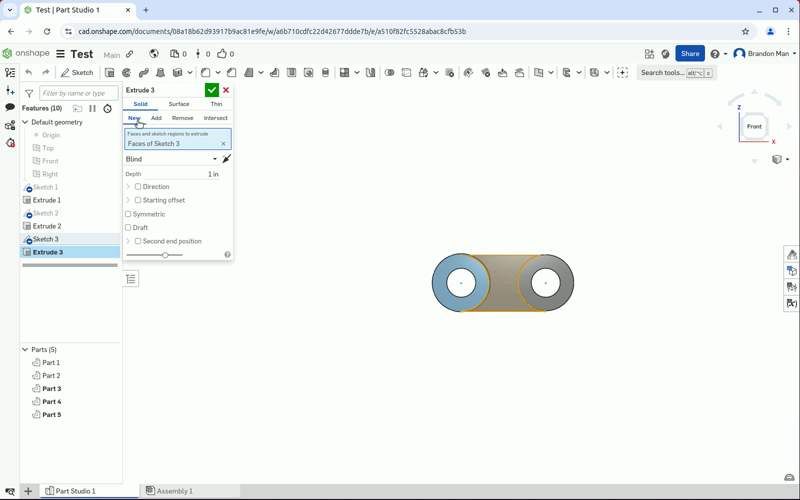
key(tab, 4)
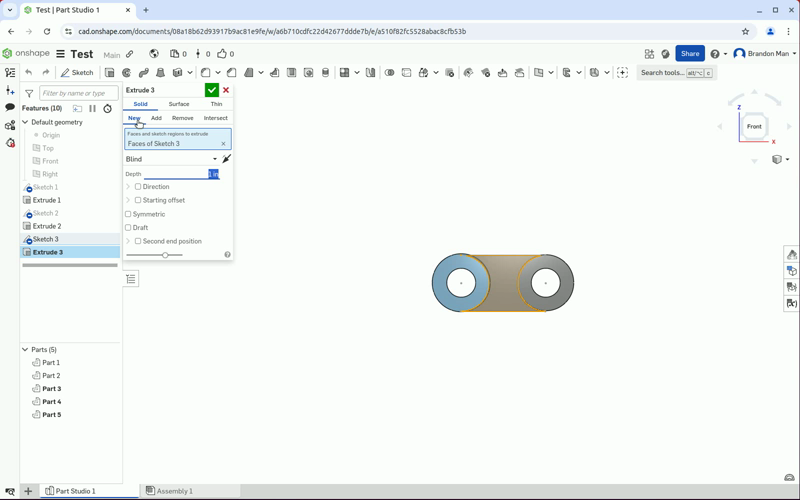
text(5.777)
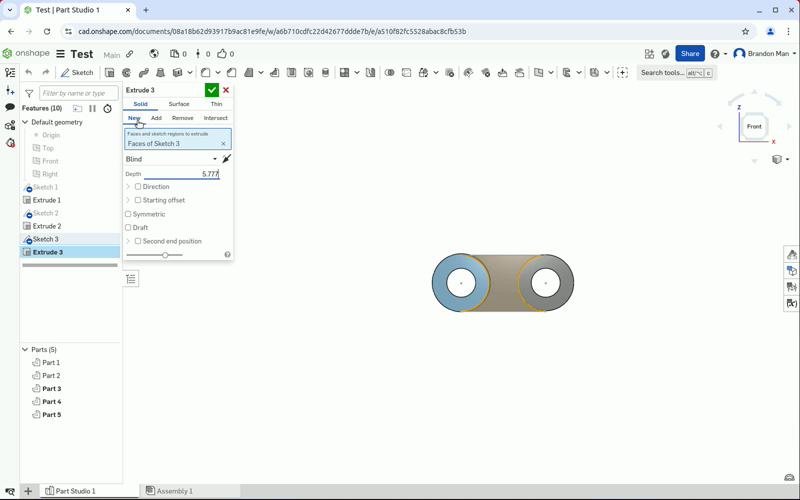
key(enter)
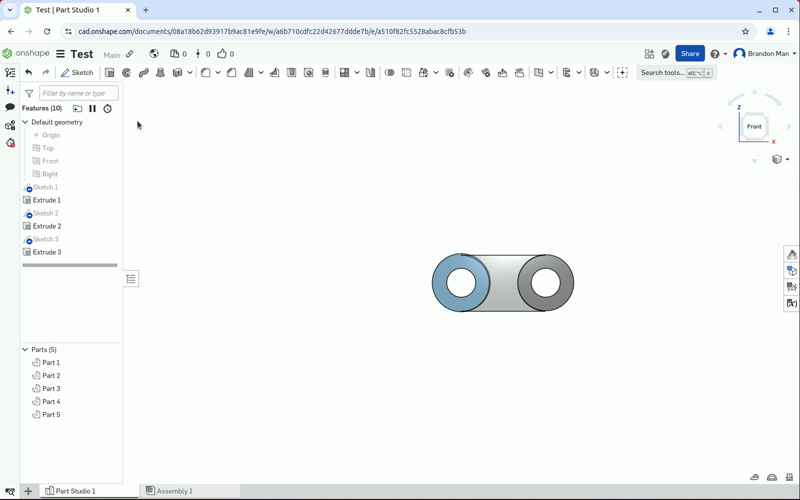
key(shift+h)
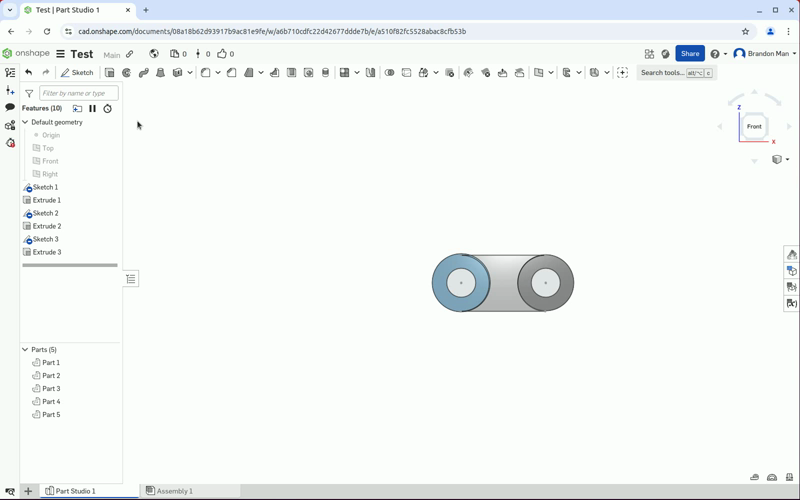
key(shift+h)
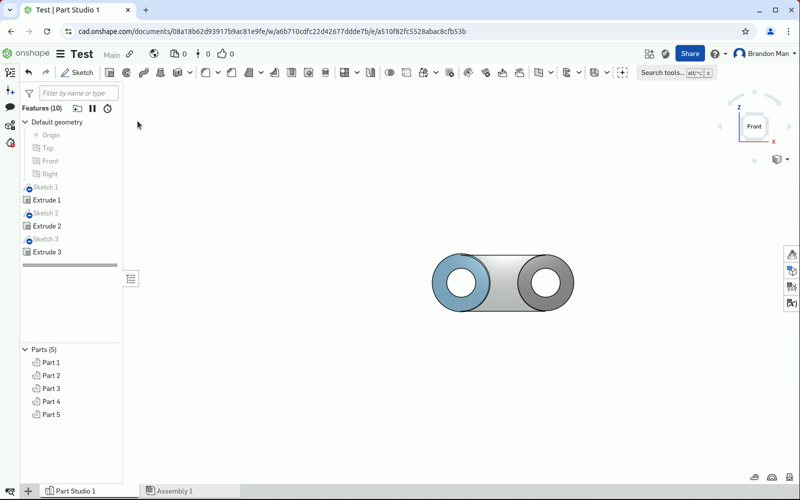
mouse_move(73, 189)
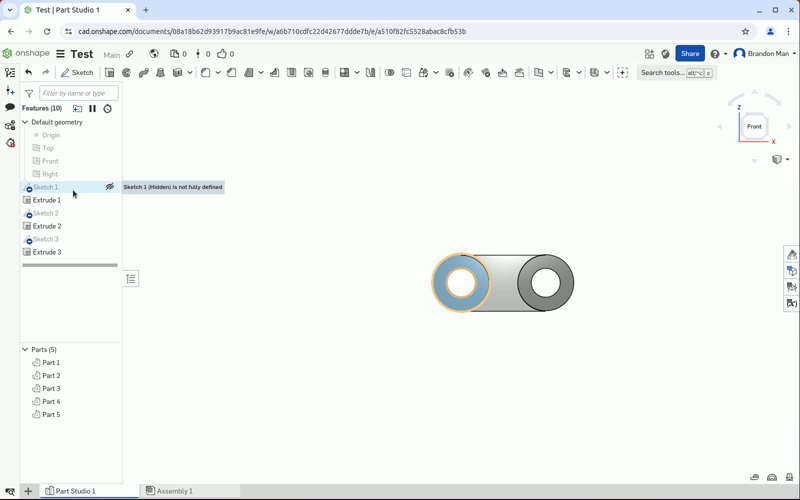
click(73, 189)
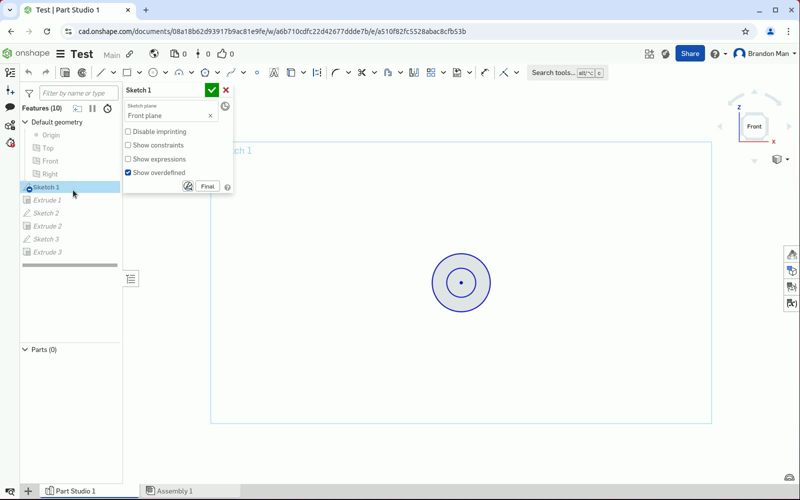
mouse_move(229, 92)
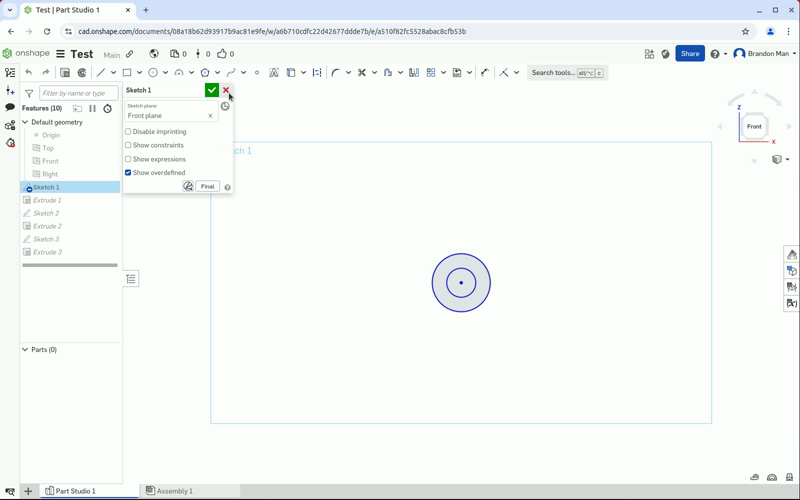
click(229, 92)
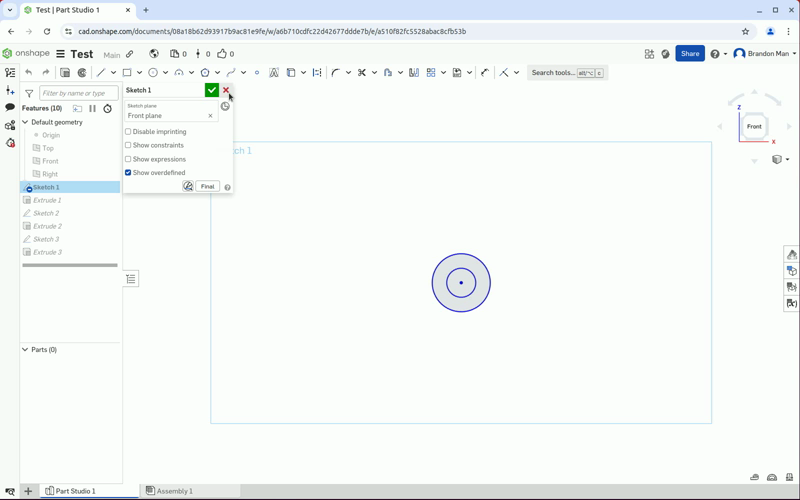
key(shift+s)
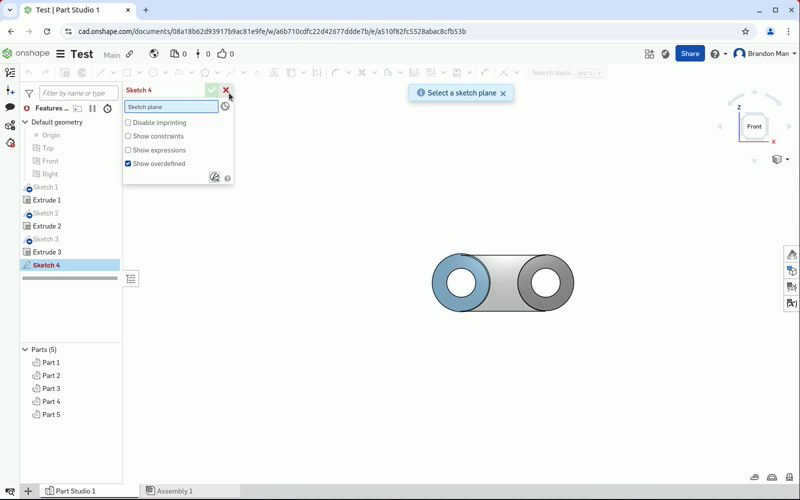
mouse_move(73, 163)
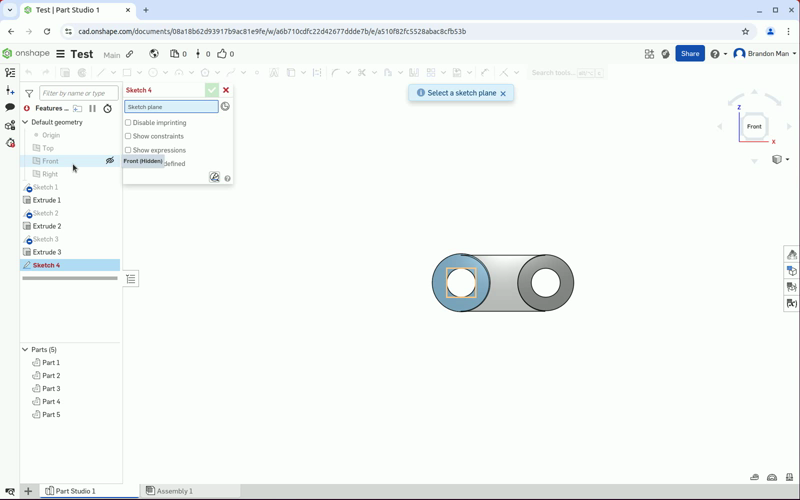
click(73, 163)
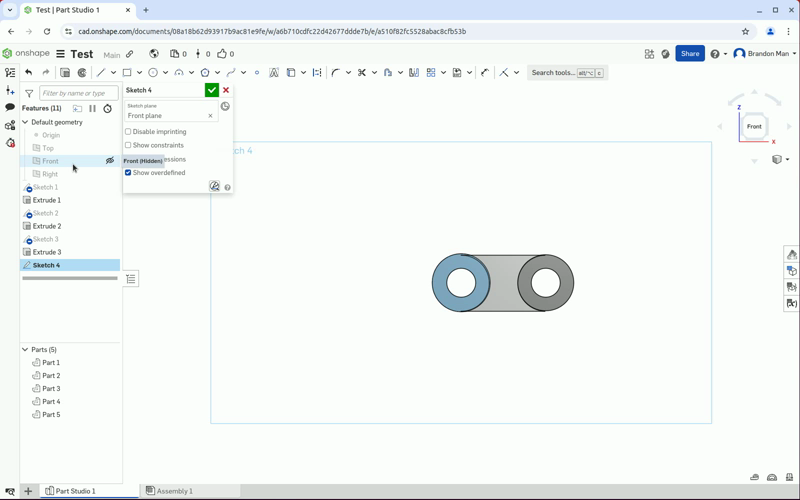
mouse_move(73, 352)
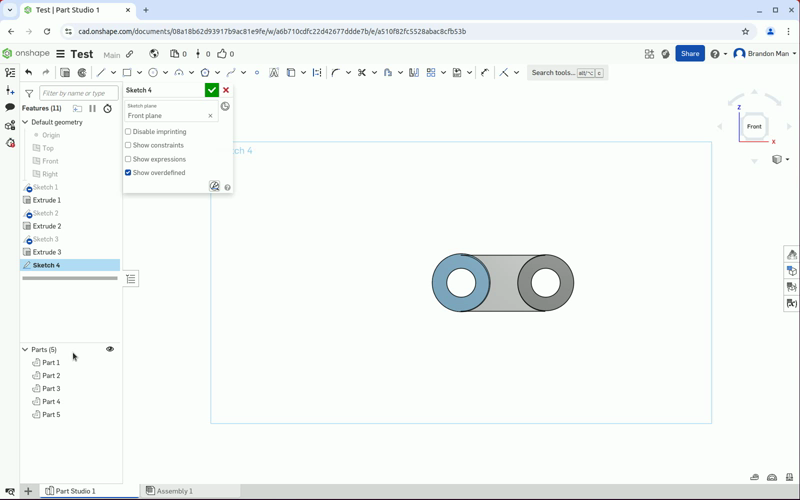
key(y)
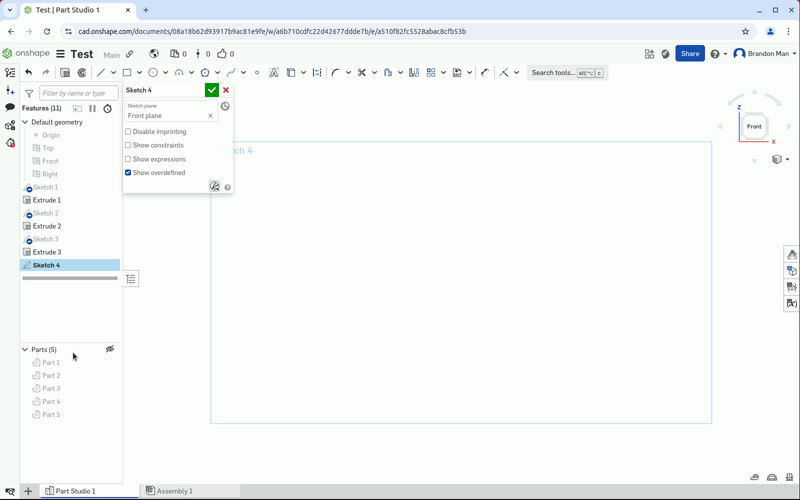
key(c)
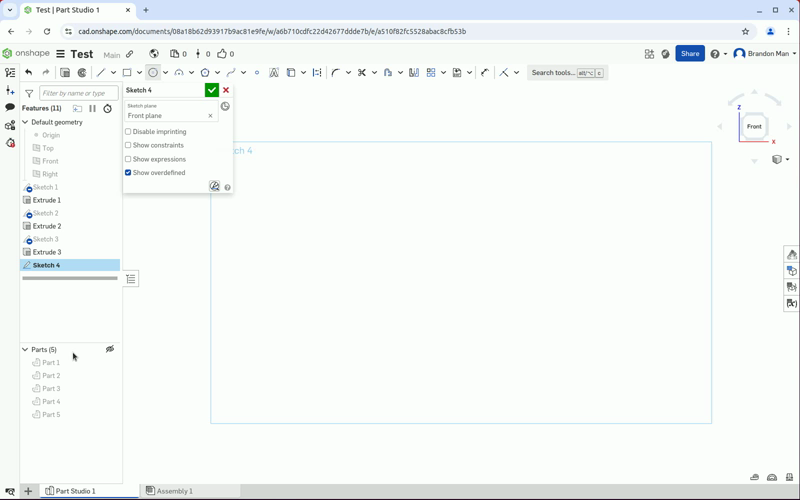
key_down(shift)
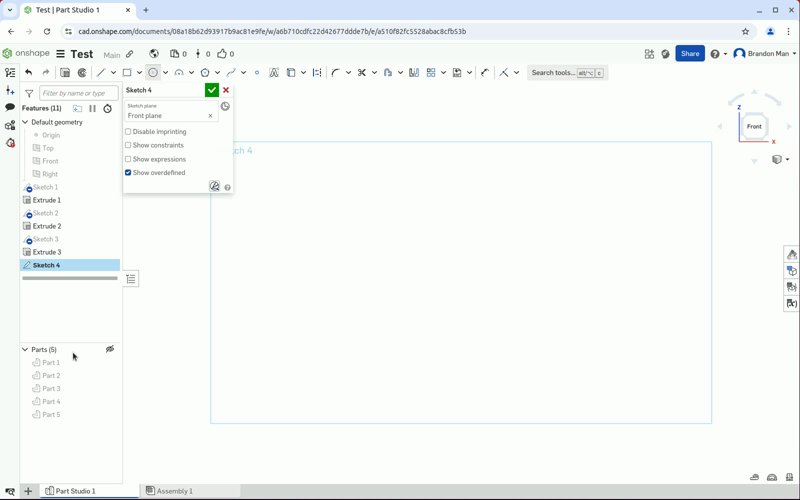
mouse_move(461, 282)
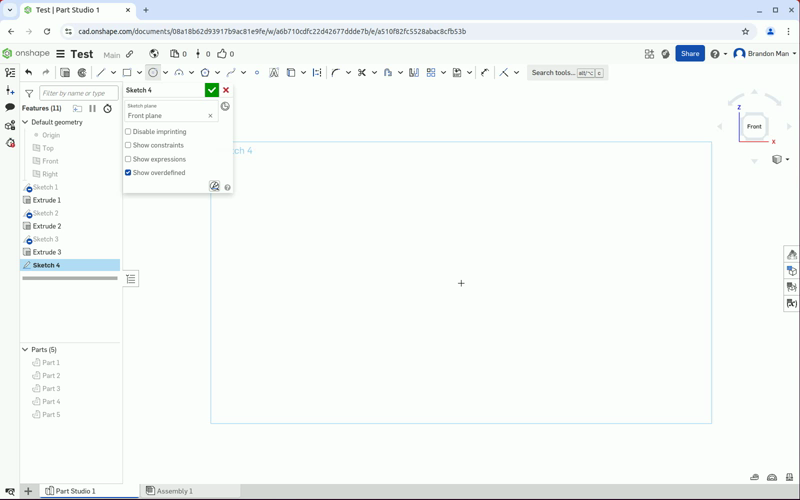
click(461, 282)
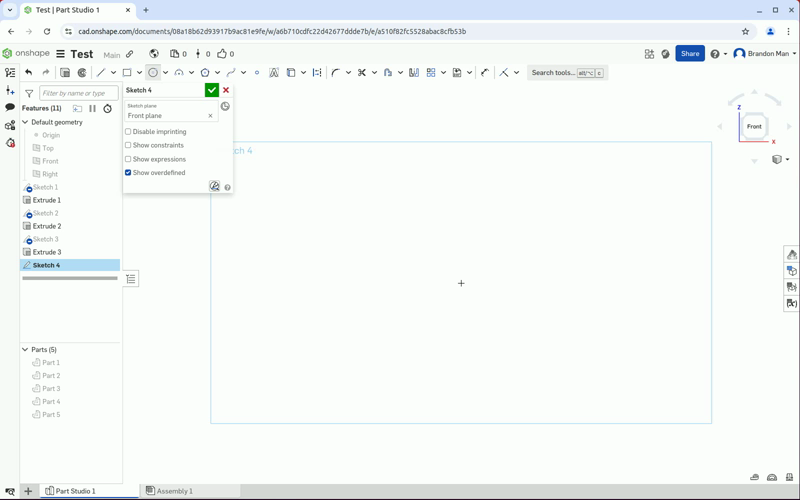
key_up(shift)
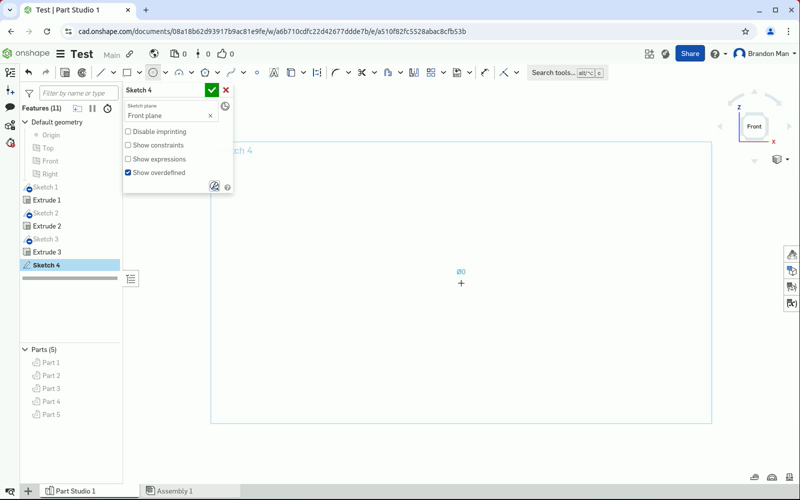
mouse_move(467, 282)
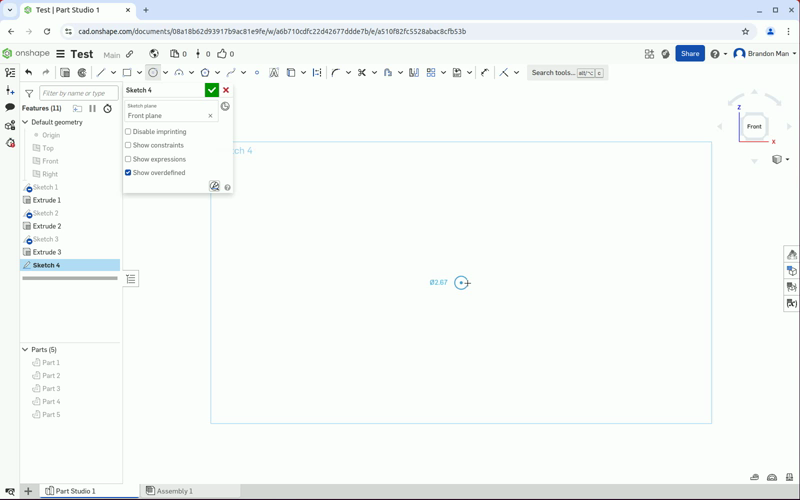
click(467, 282)
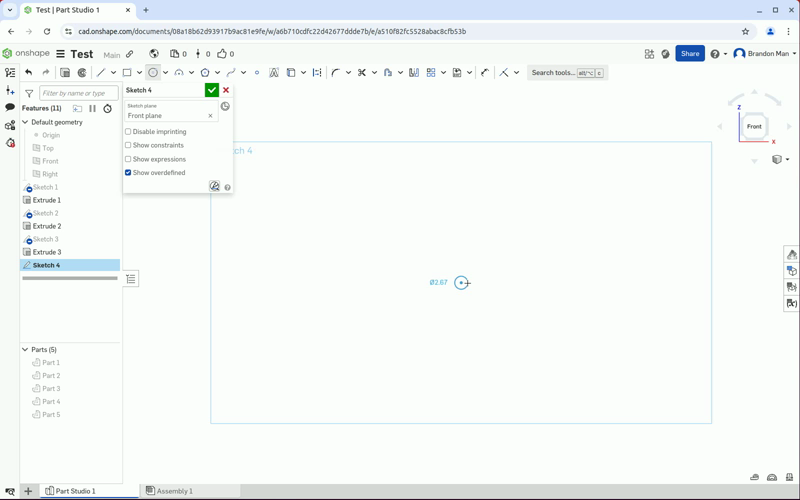
key(esc)
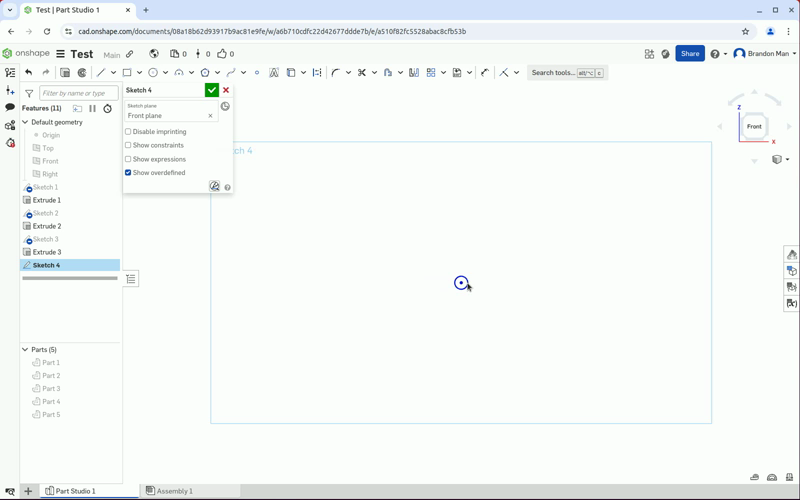
mouse_move(461, 277)
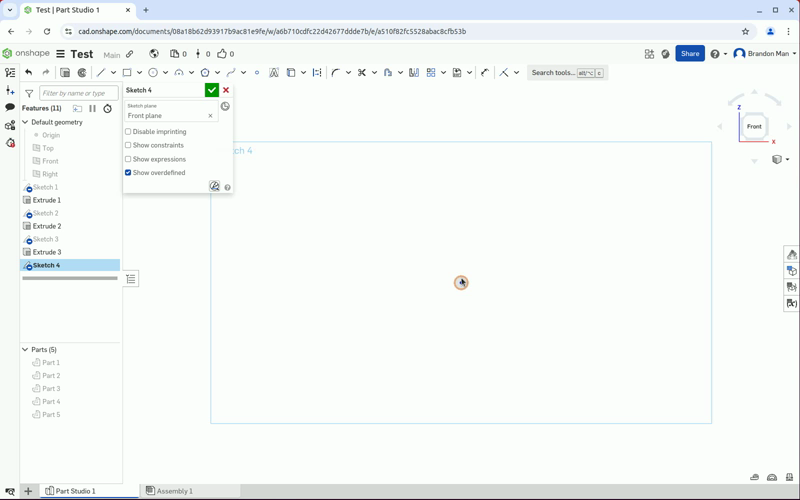
scroll(6)
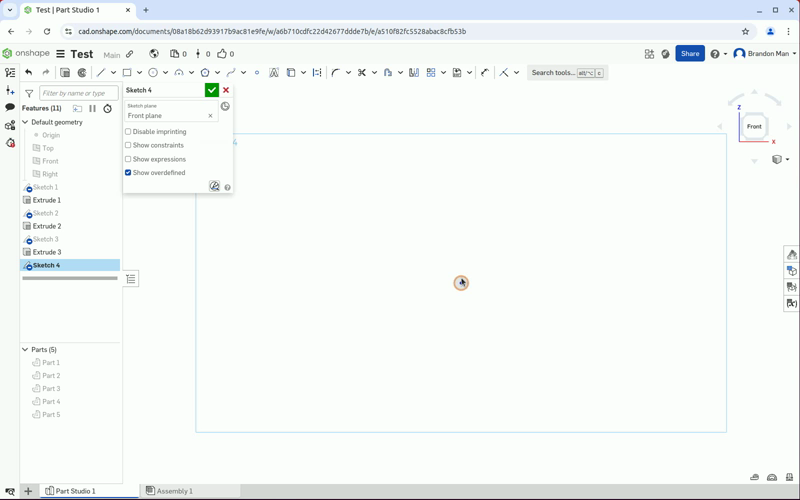
scroll(6)
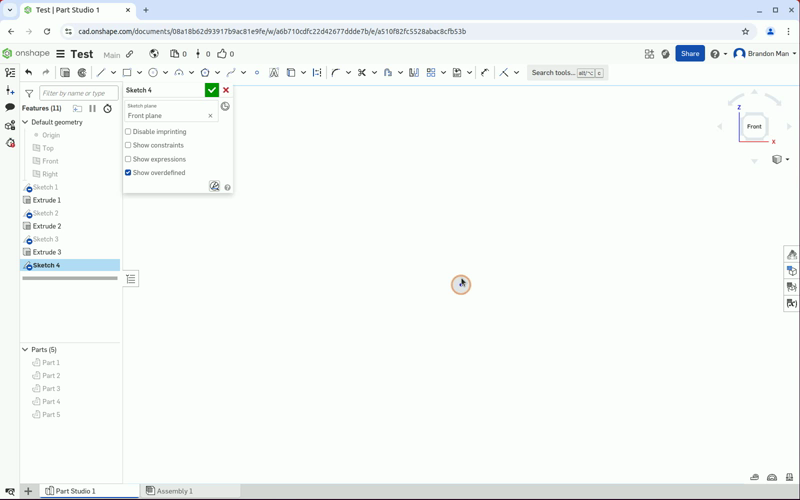
scroll(6)
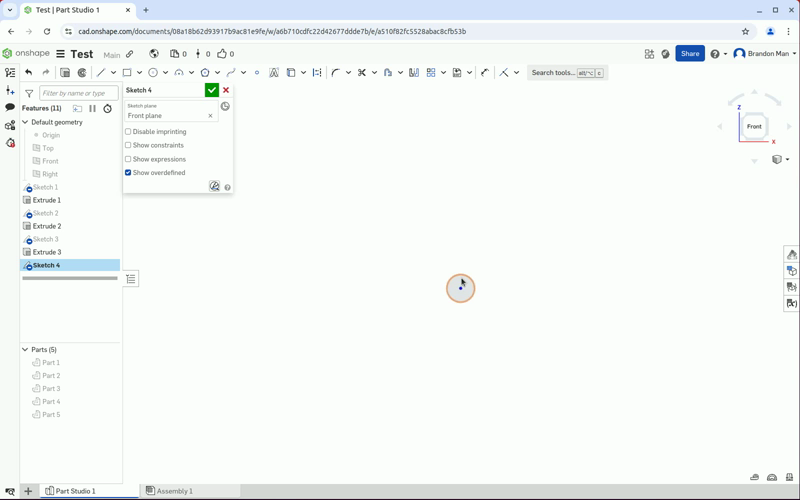
scroll(6)
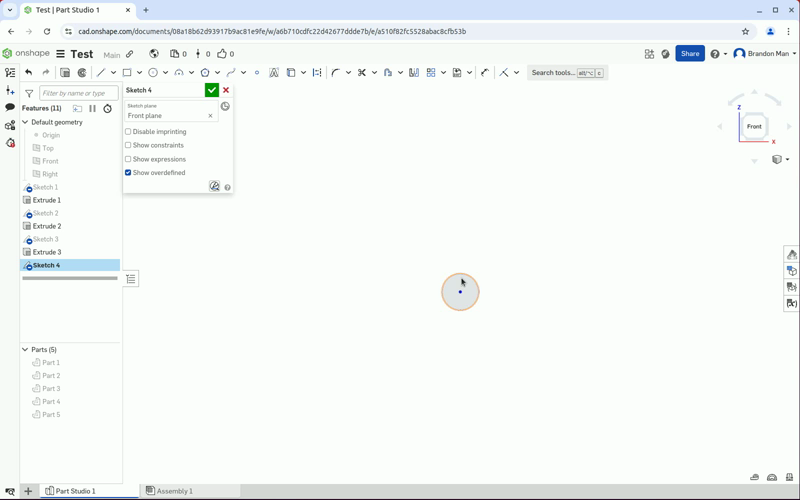
scroll(6)
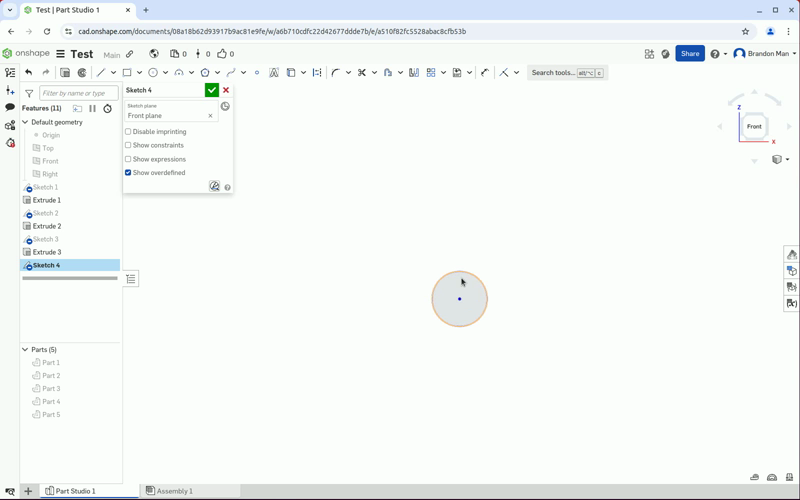
scroll(6)
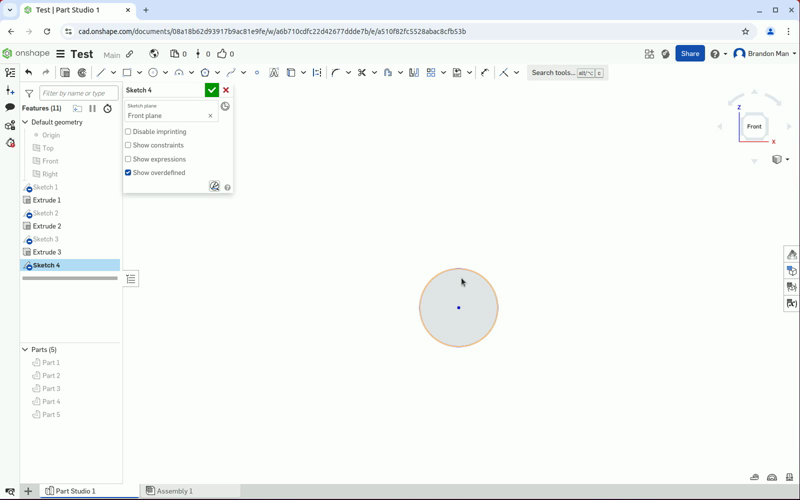
scroll(6)
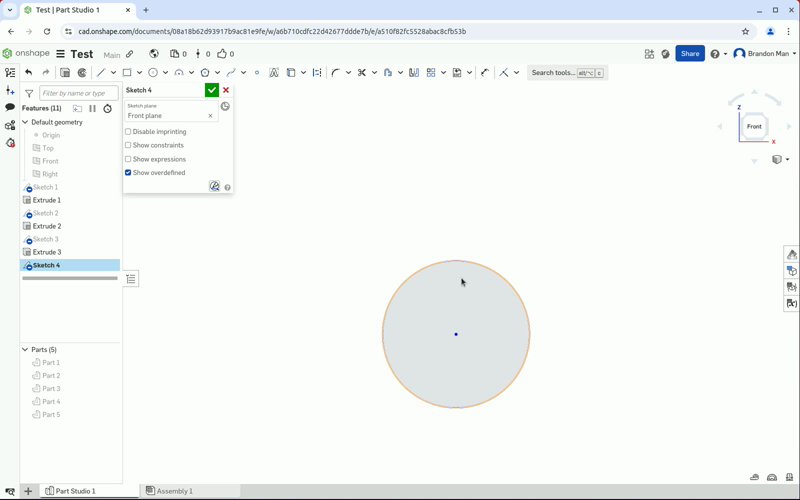
click(461, 277)
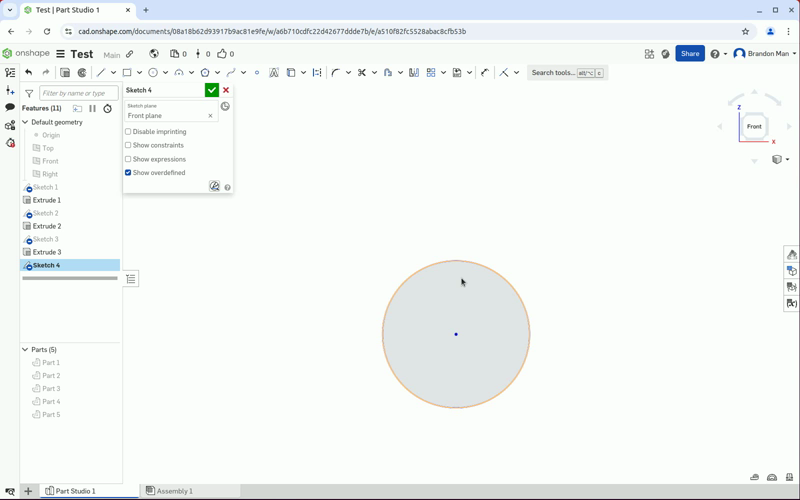
scroll(-6)
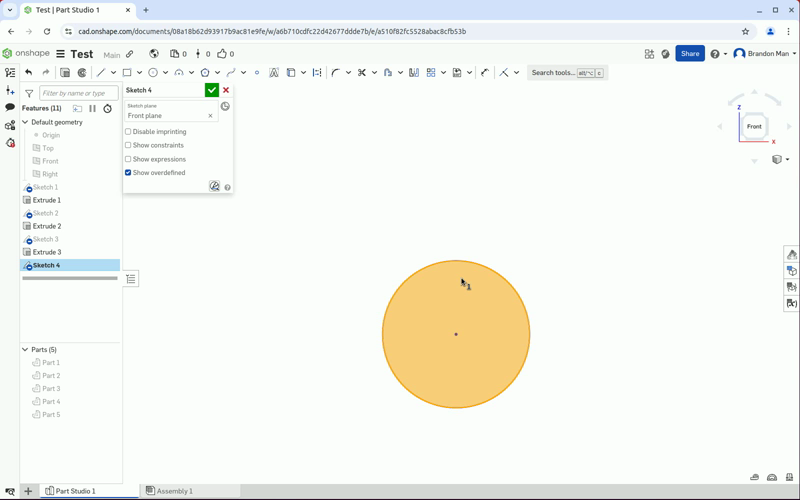
scroll(-6)
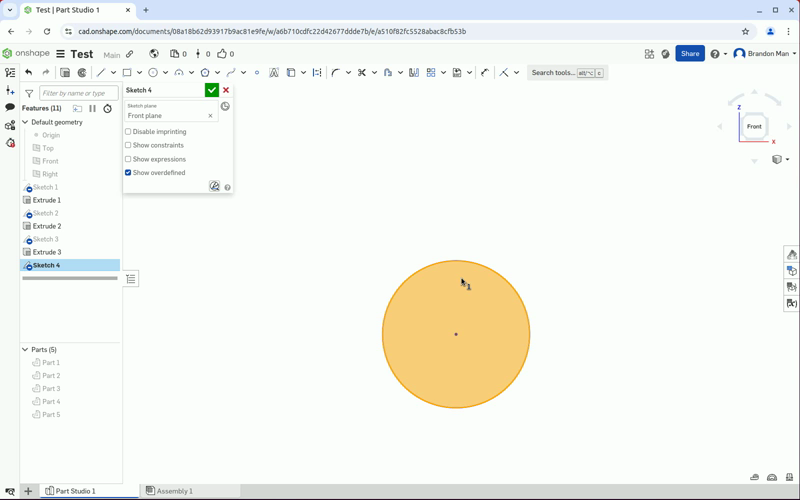
scroll(-6)
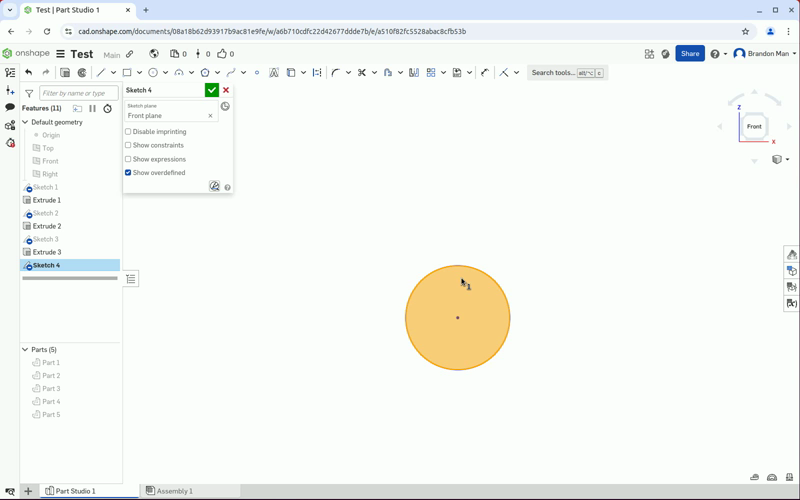
scroll(-6)
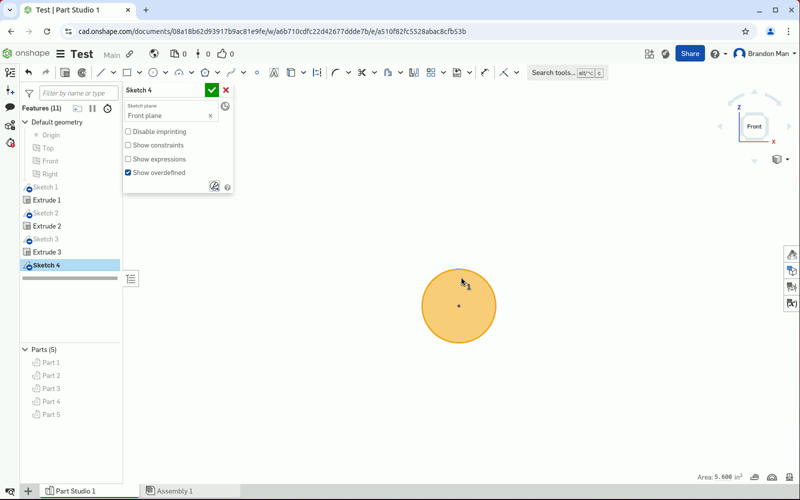
scroll(-6)
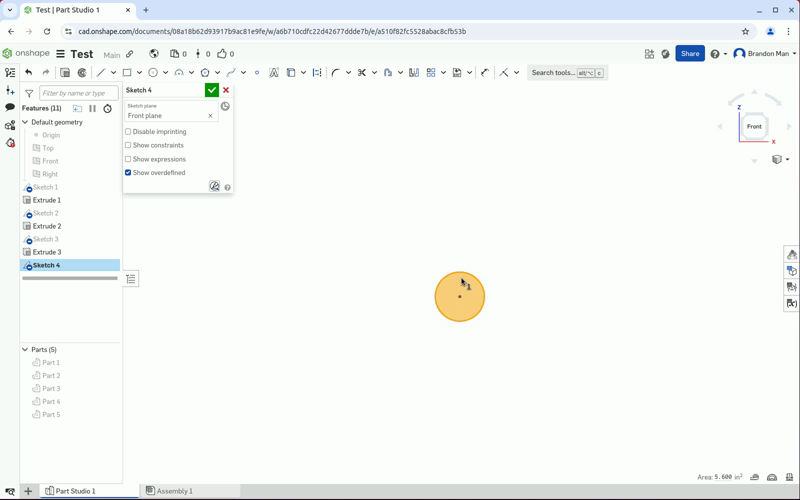
scroll(-6)
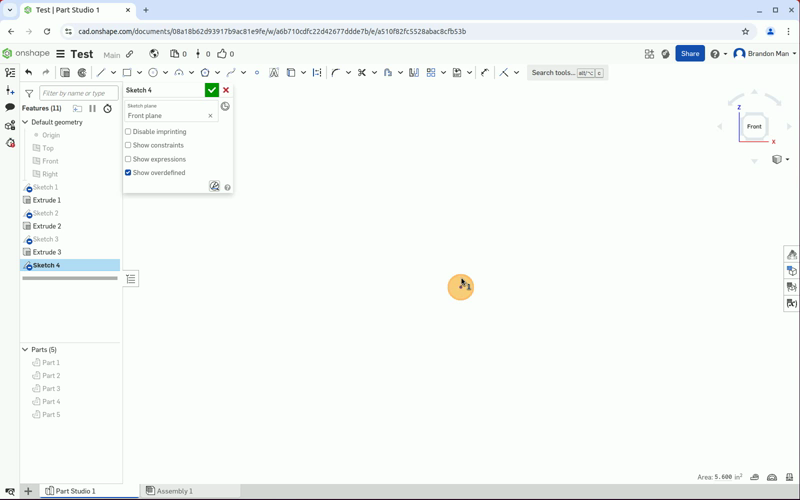
scroll(-6)
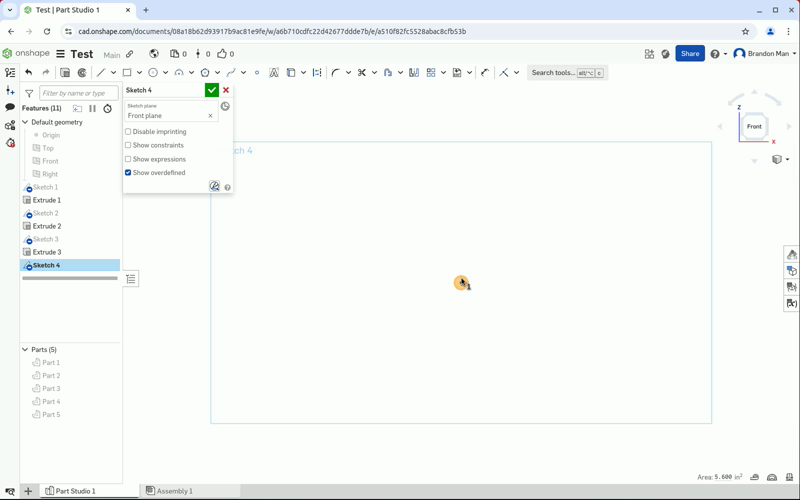
mouse_move(73, 352)
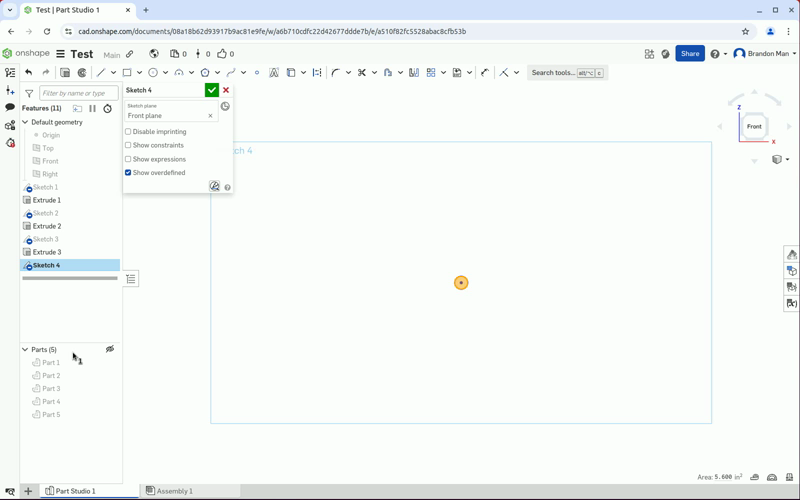
key(shift+y)
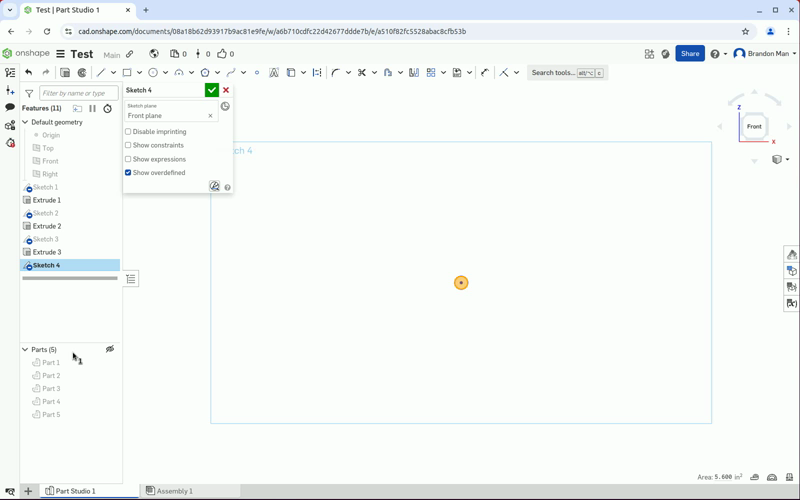
key(shift+e)
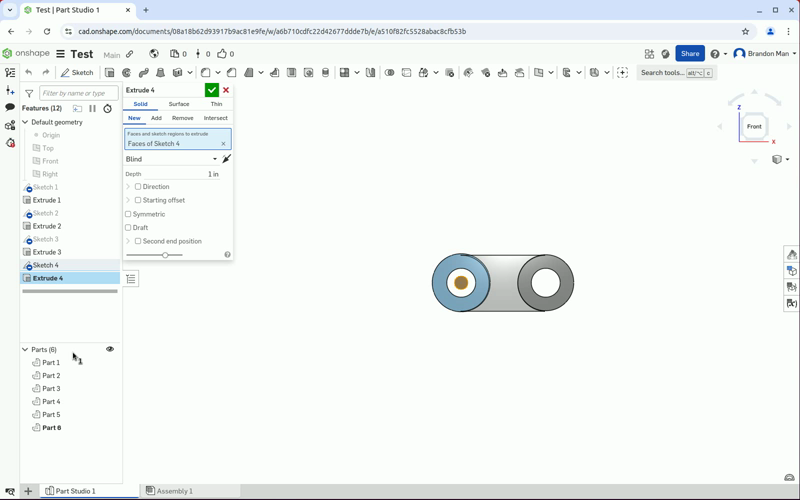
mouse_move(143, 106)
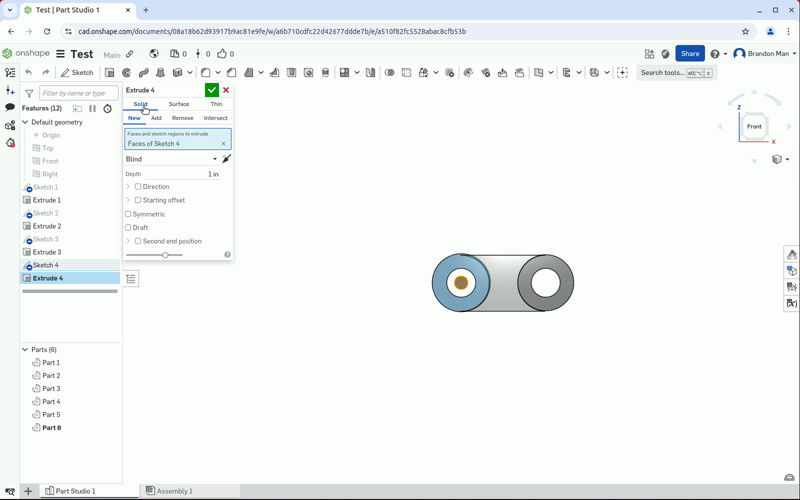
click(143, 106)
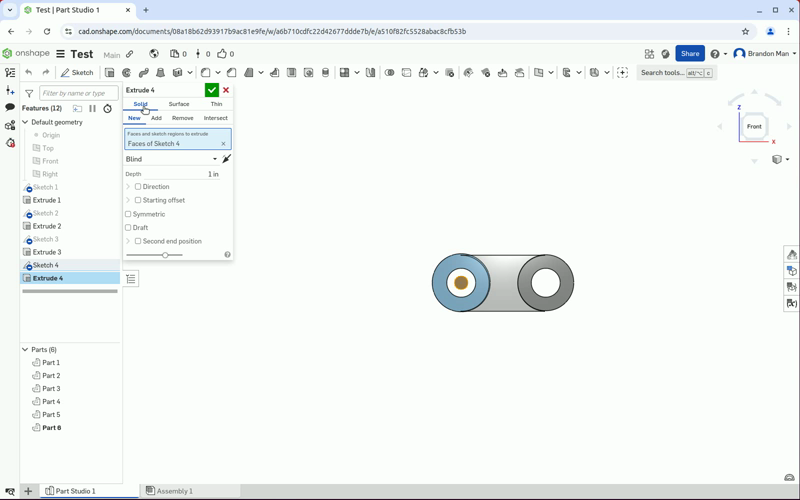
mouse_move(137, 120)
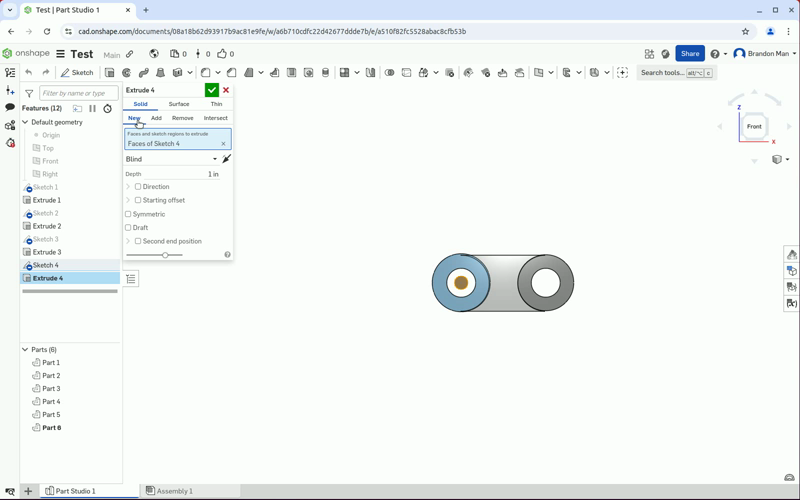
click(137, 120)
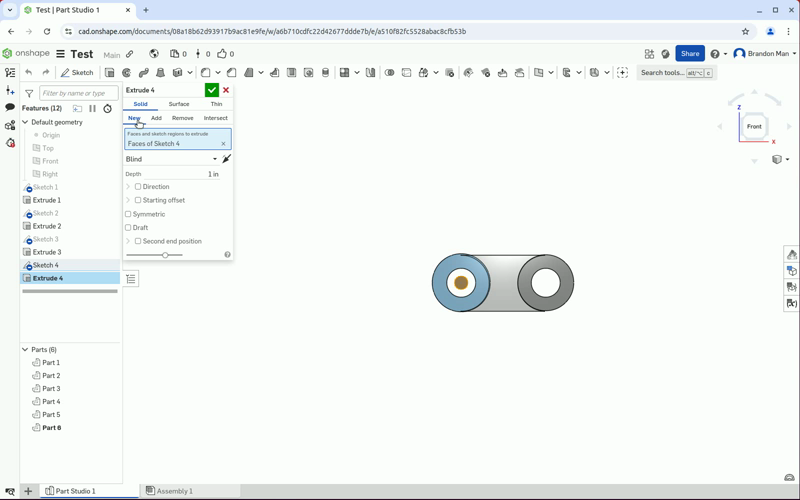
key(tab, 4)
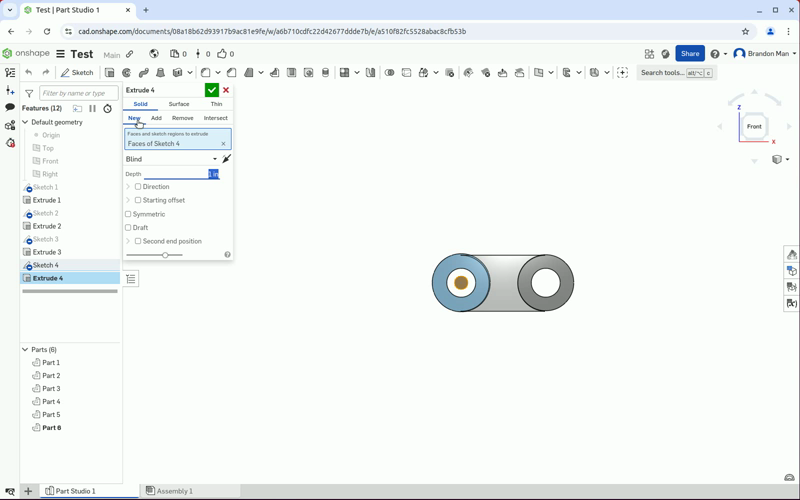
text(5.777)
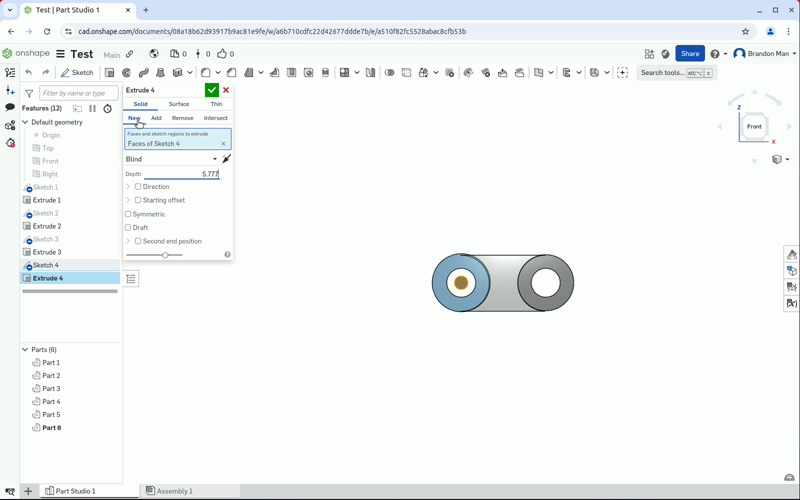
key(enter)
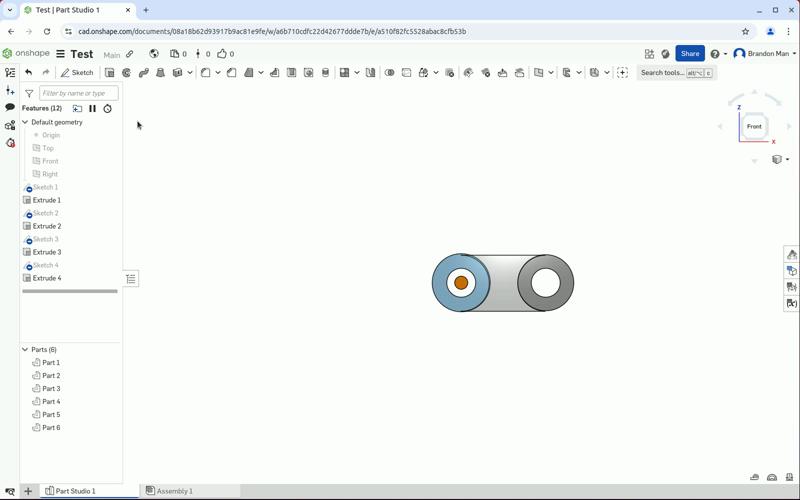
key(shift+h)
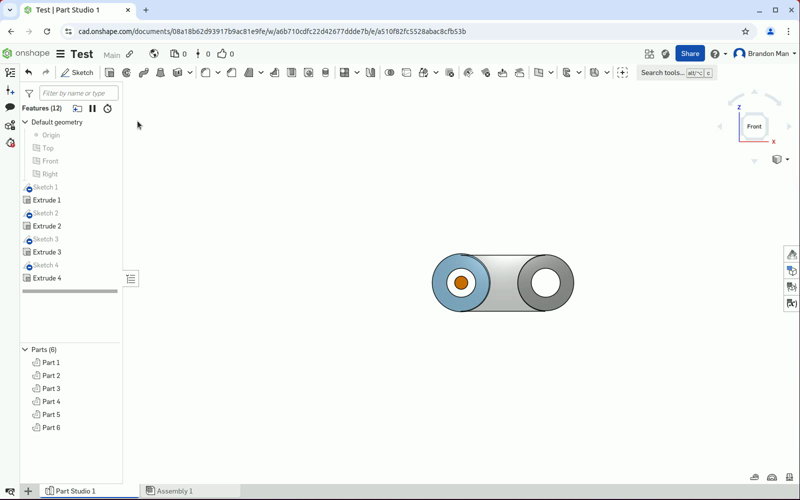
key(shift+h)
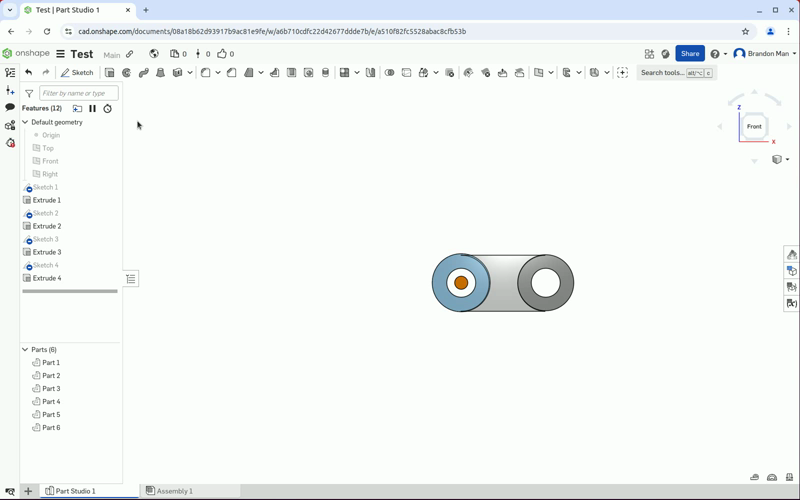
mouse_move(73, 189)
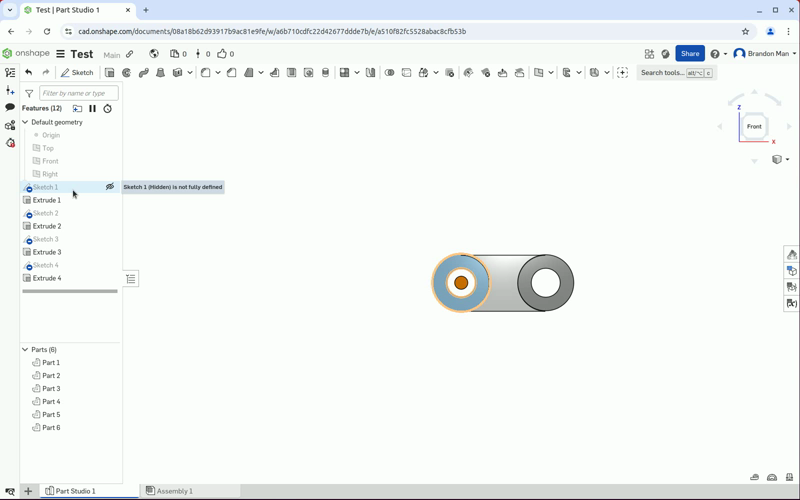
click(73, 189)
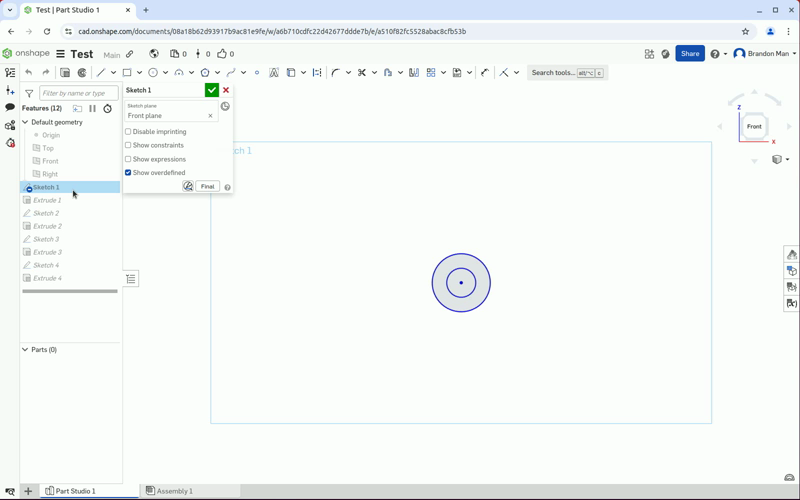
mouse_move(229, 92)
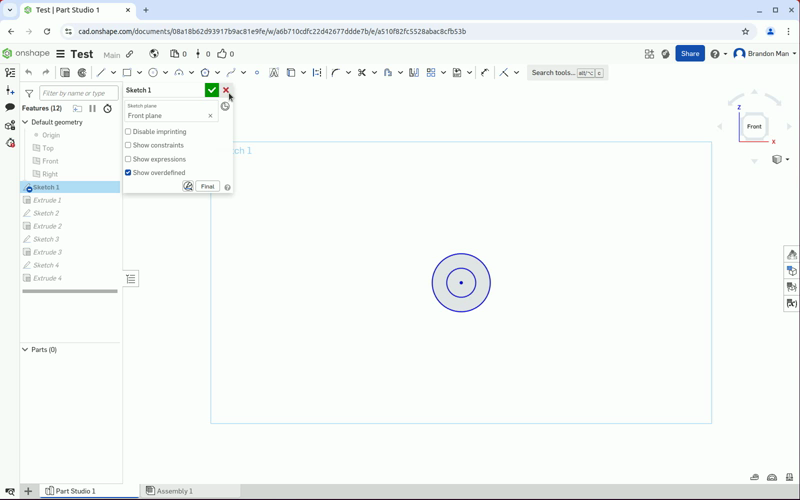
click(229, 92)
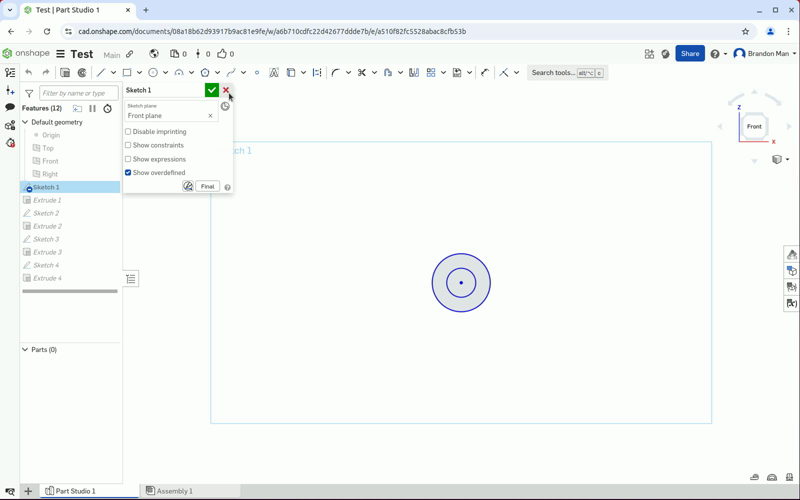
key(shift+s)
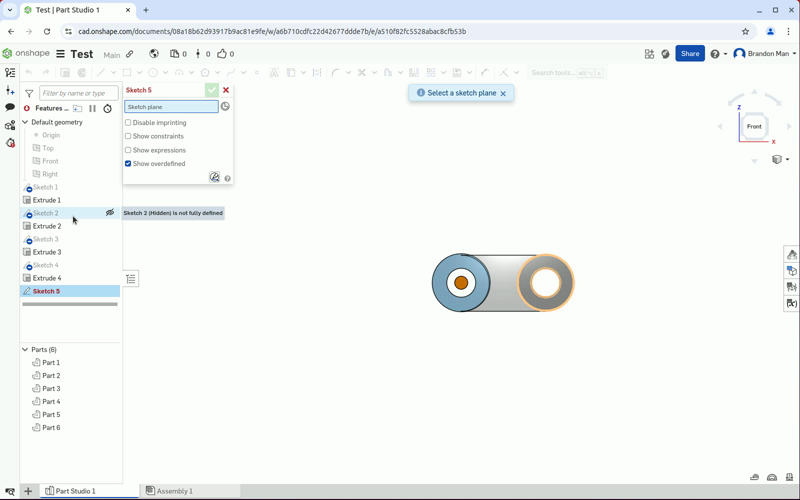
scroll(3)
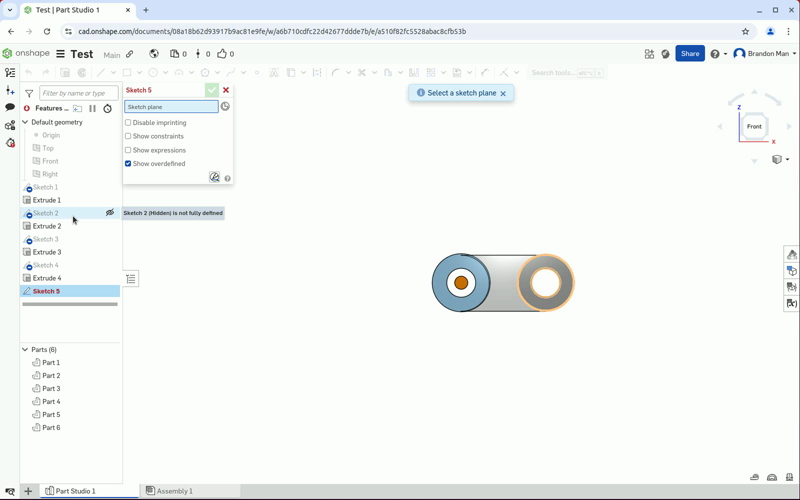
mouse_move(73, 163)
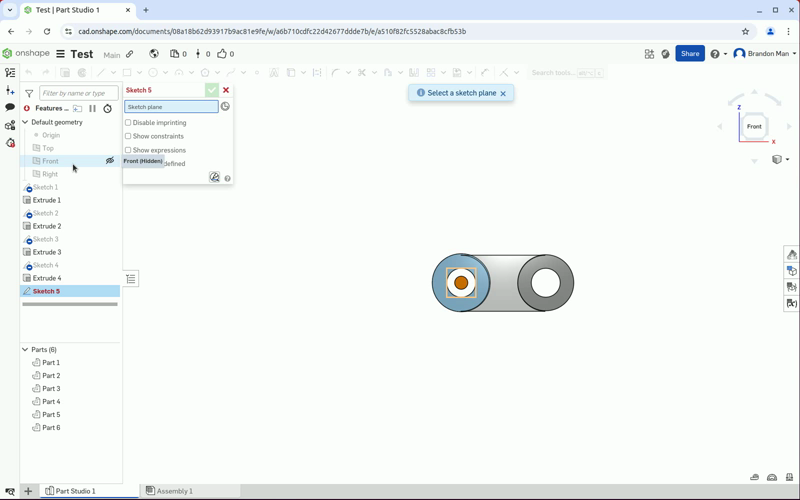
click(73, 163)
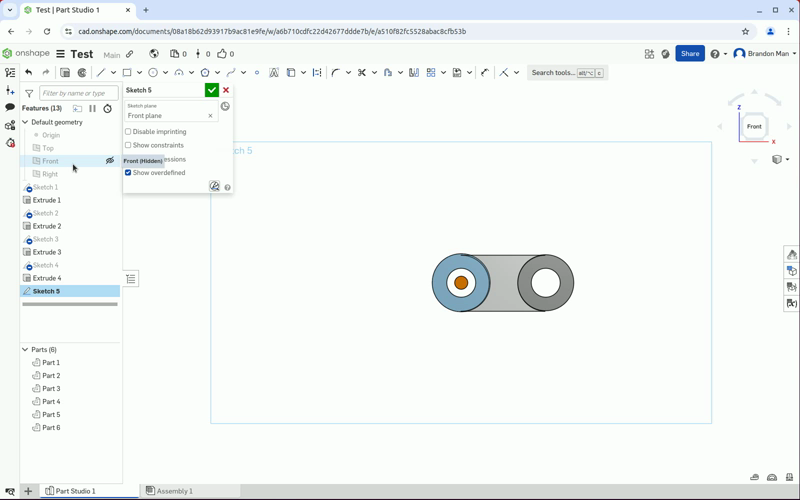
mouse_move(73, 352)
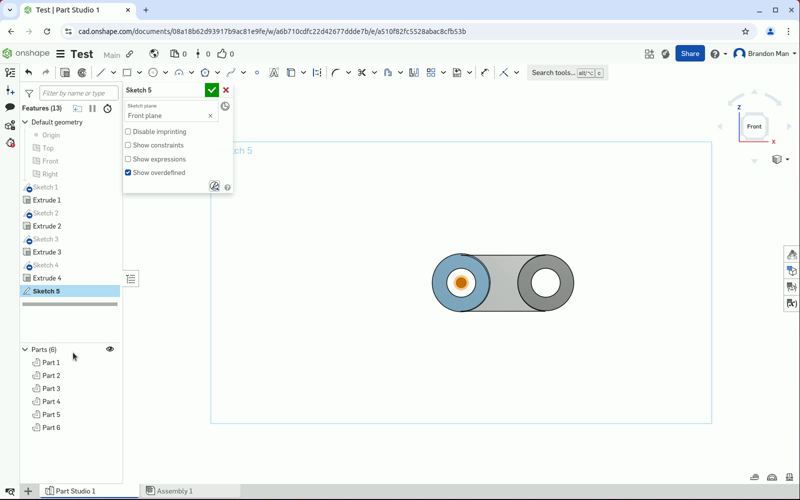
key(y)
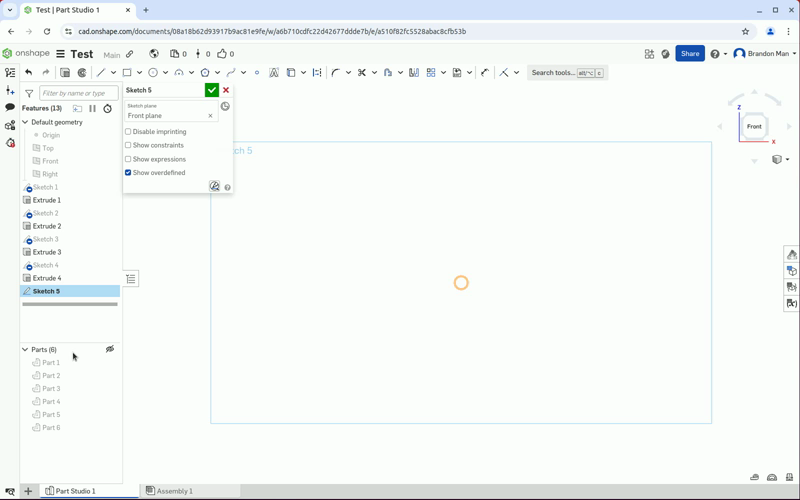
key(c)
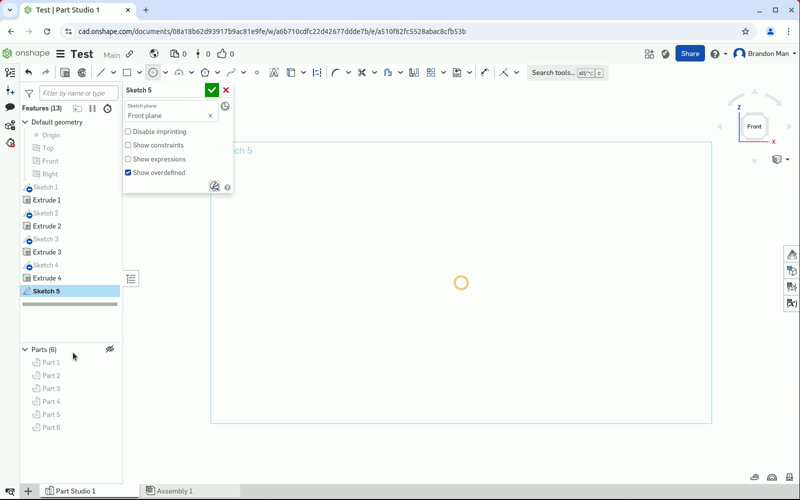
key_down(shift)
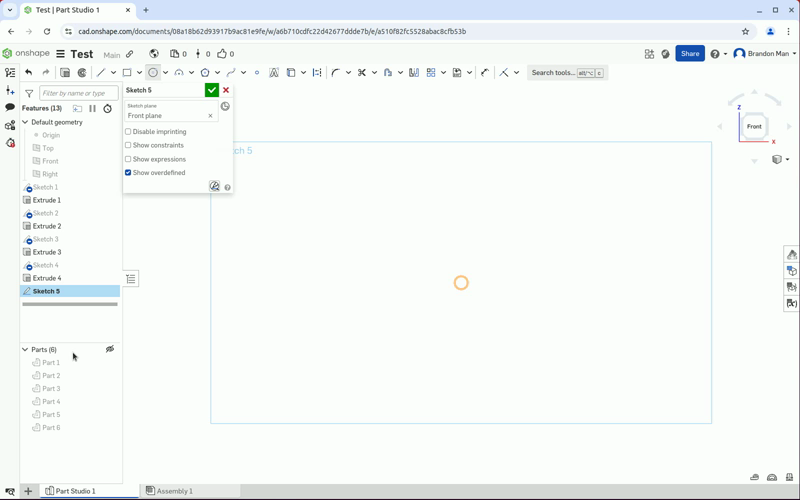
mouse_move(545, 282)
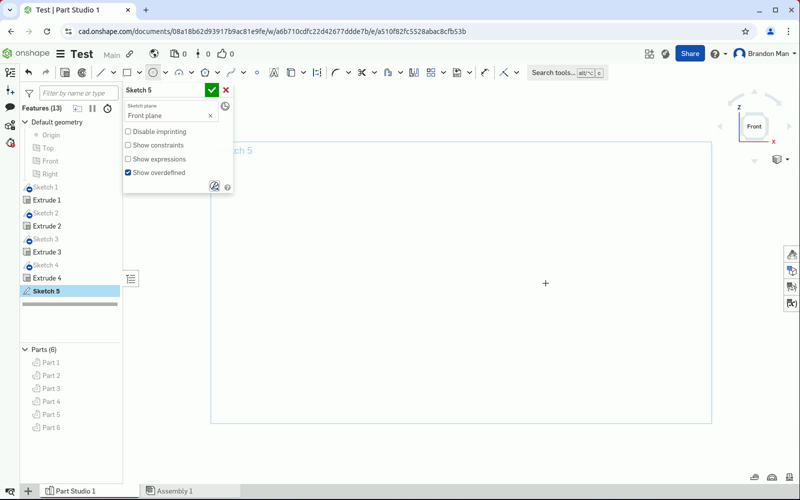
click(545, 282)
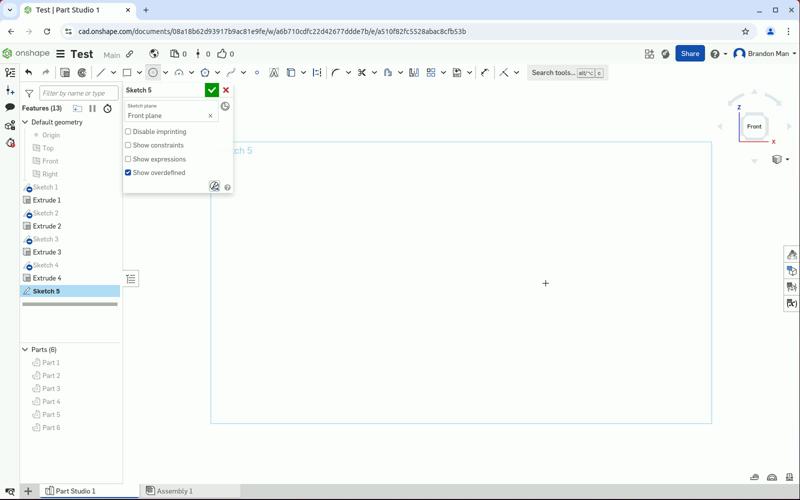
key_up(shift)
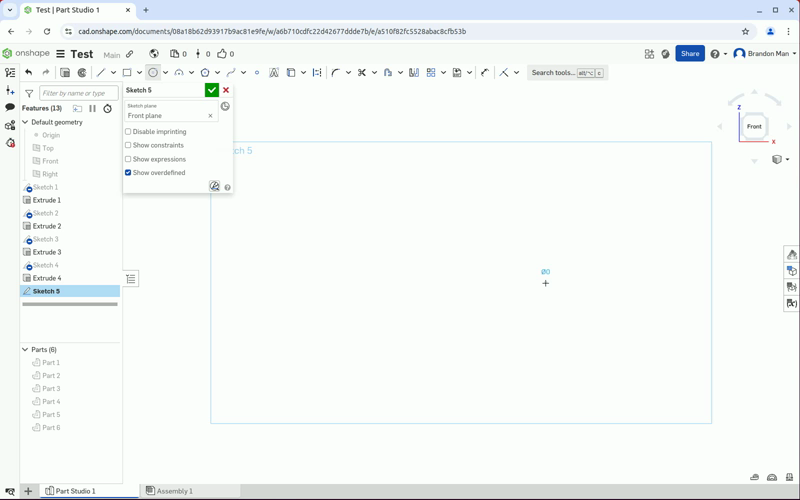
mouse_move(552, 282)
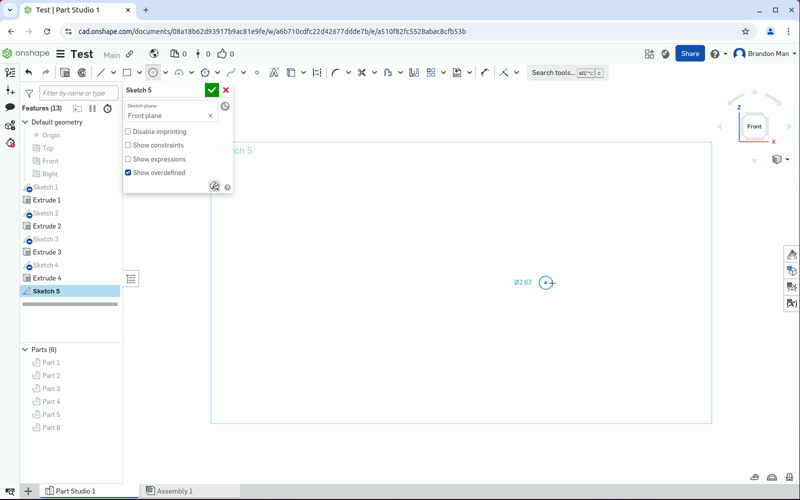
click(552, 282)
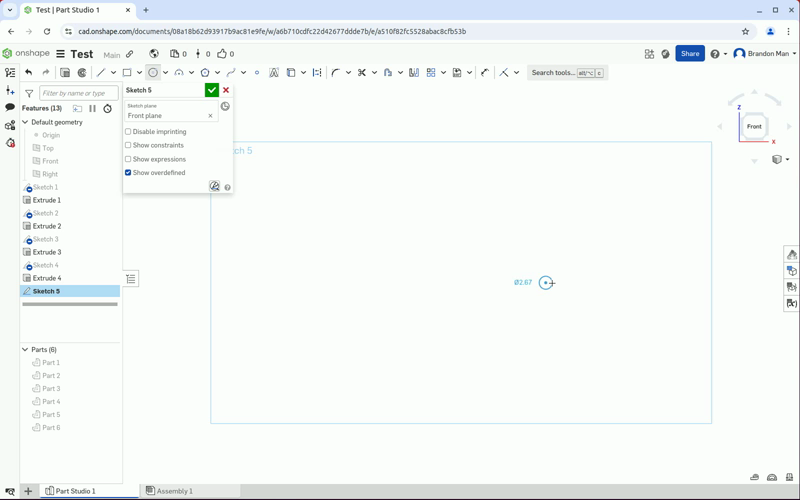
key(esc)
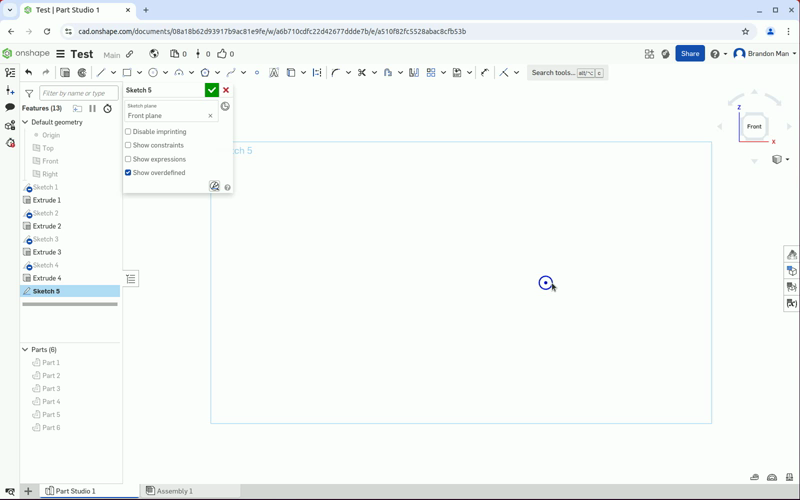
mouse_move(546, 284)
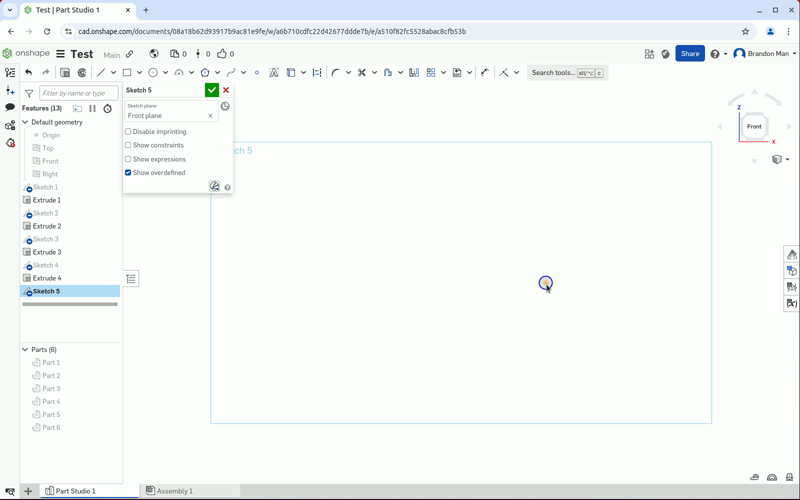
scroll(6)
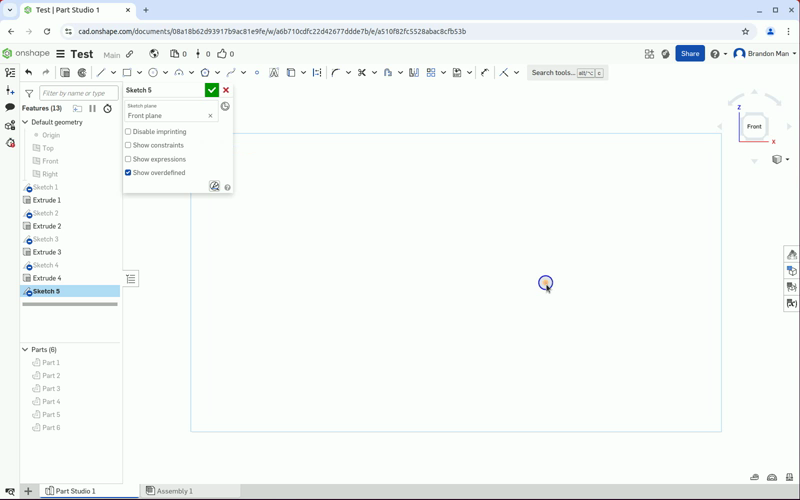
scroll(6)
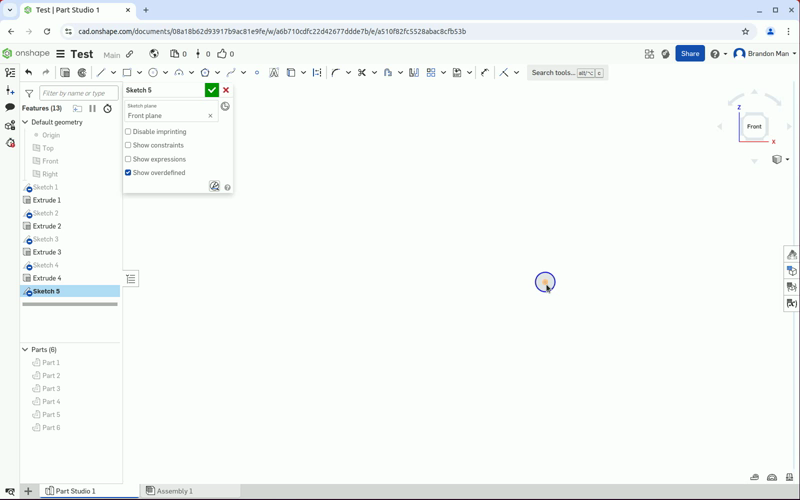
scroll(6)
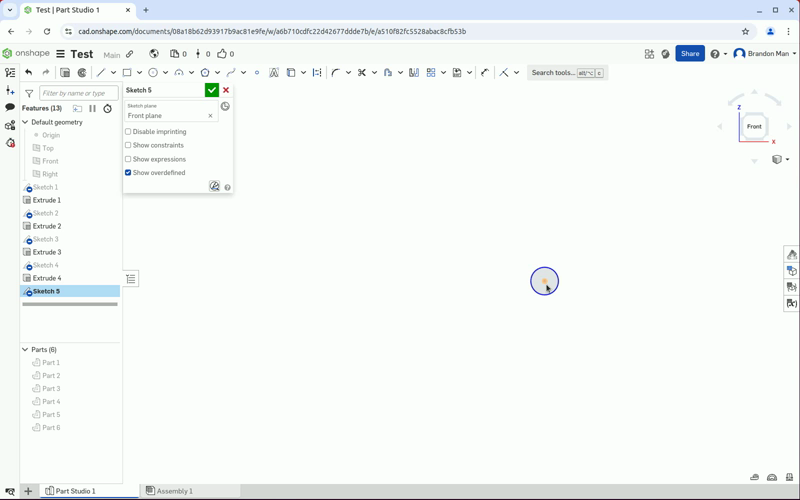
scroll(6)
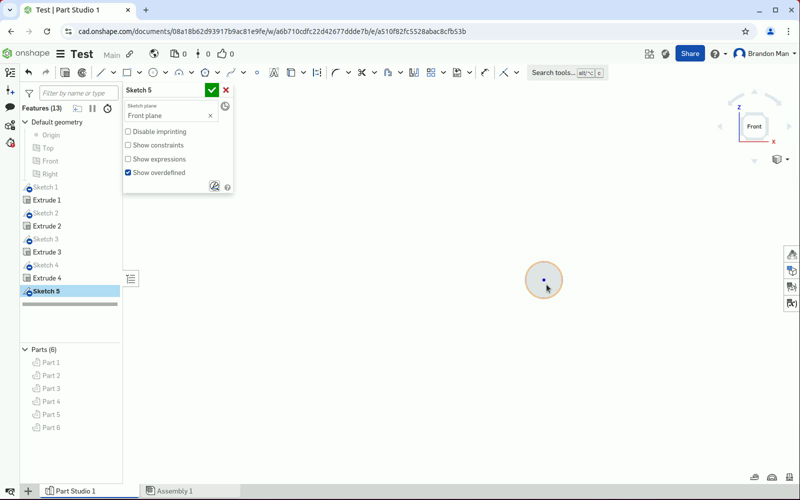
scroll(6)
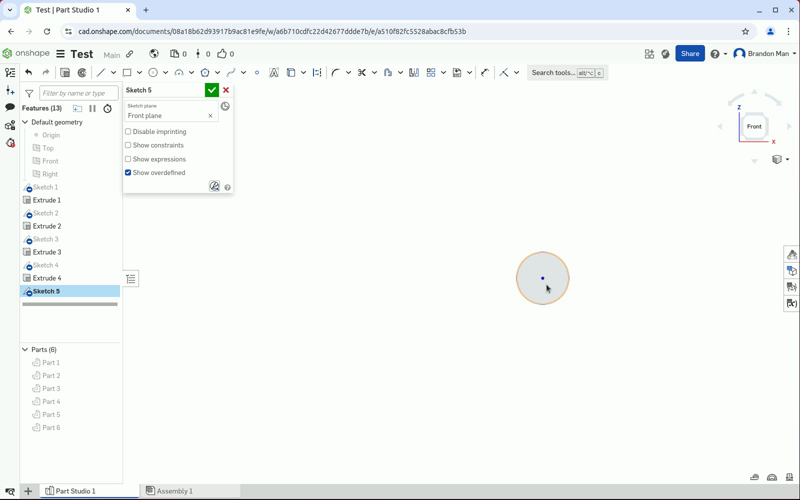
scroll(6)
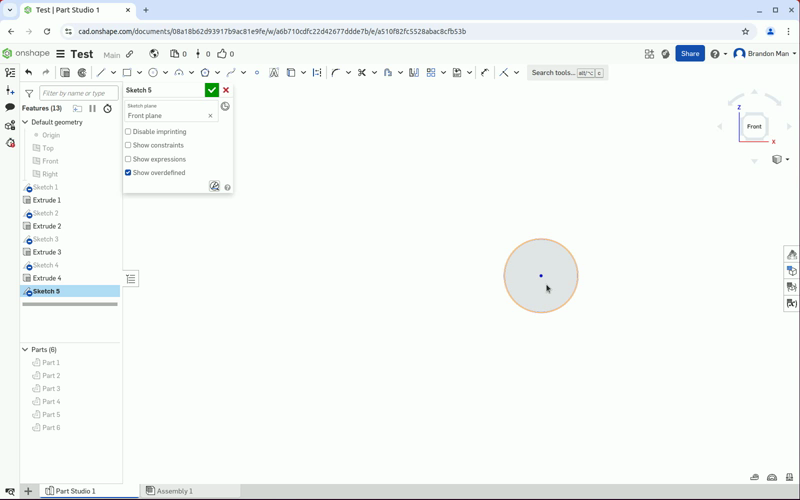
scroll(6)
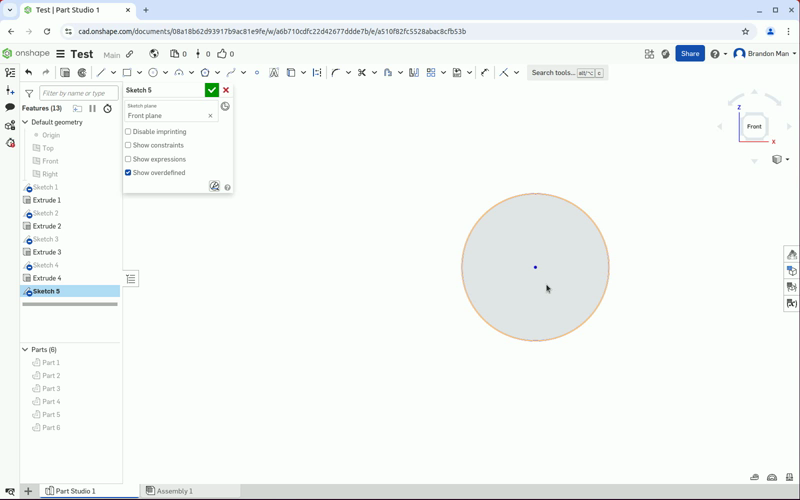
click(546, 284)
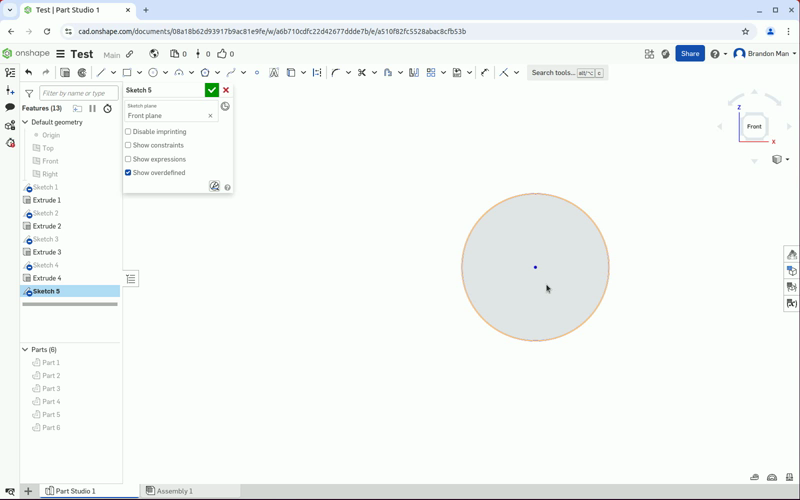
scroll(-6)
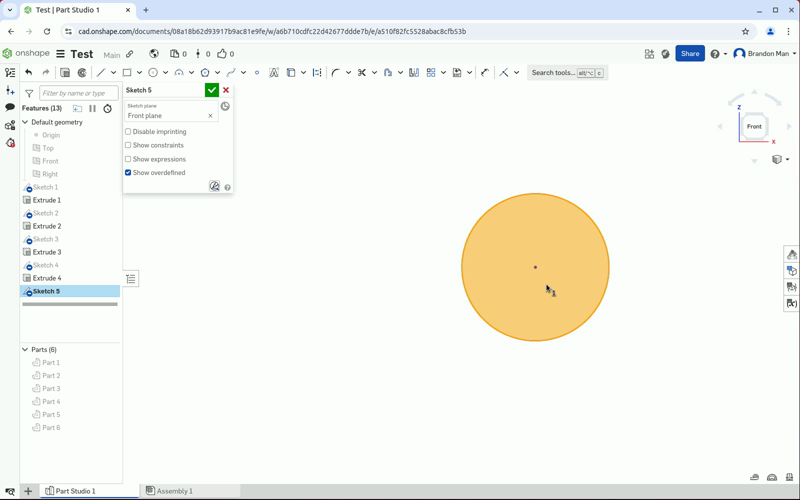
scroll(-6)
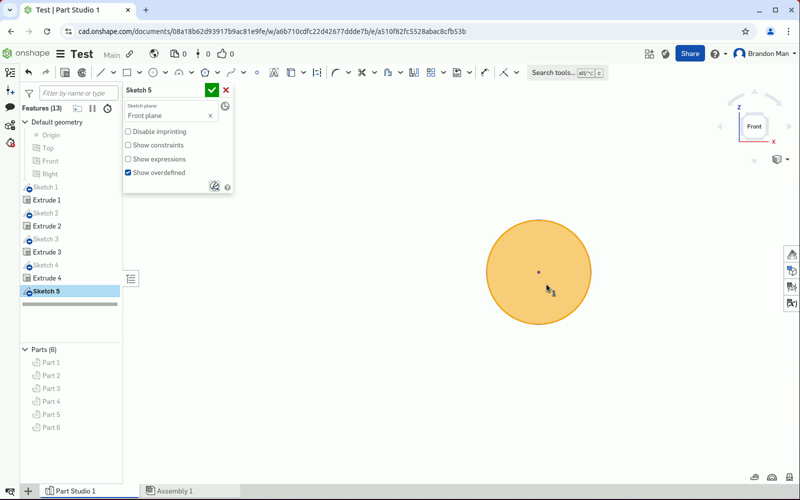
scroll(-6)
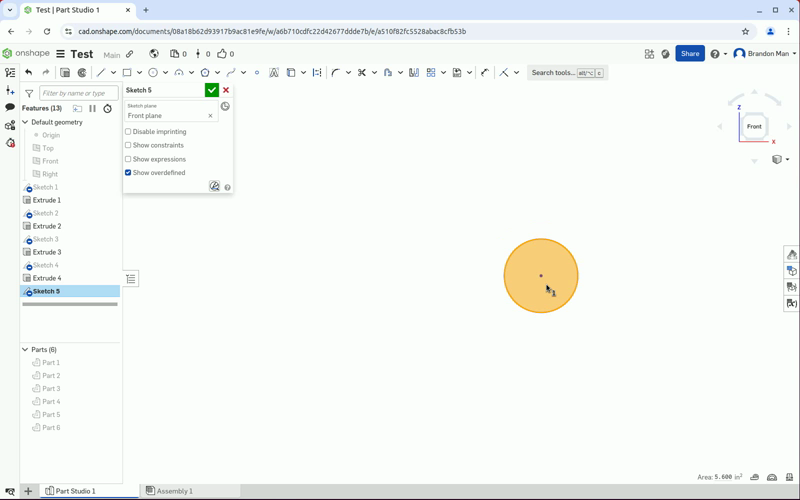
scroll(-6)
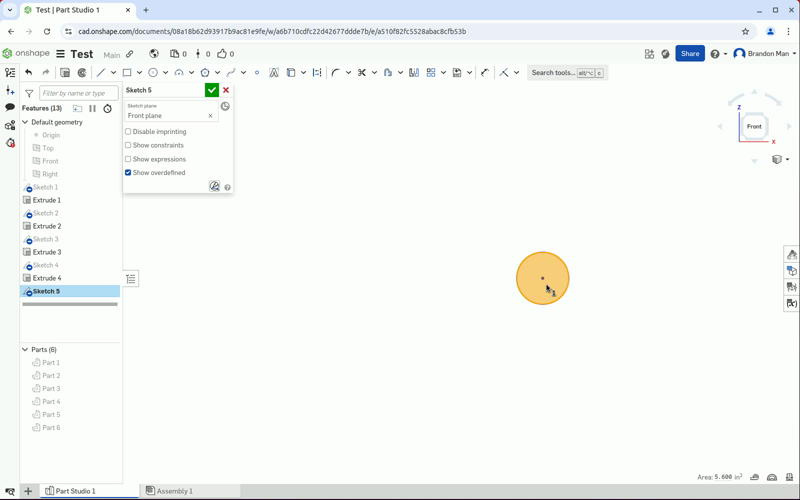
scroll(-6)
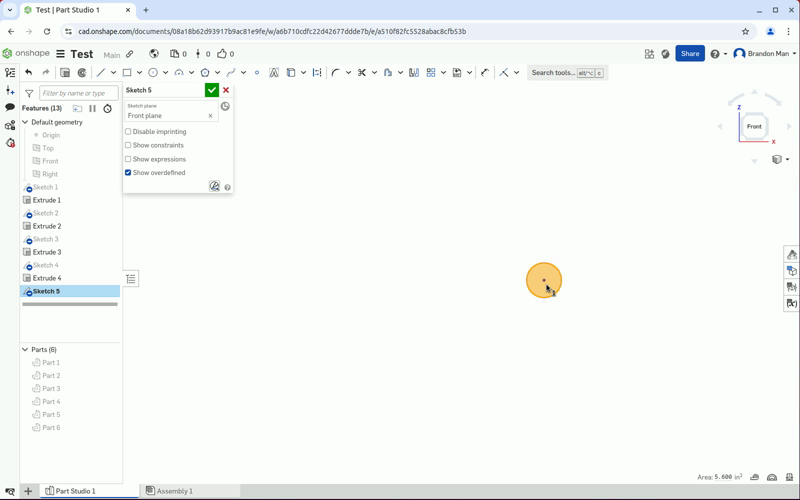
scroll(-6)
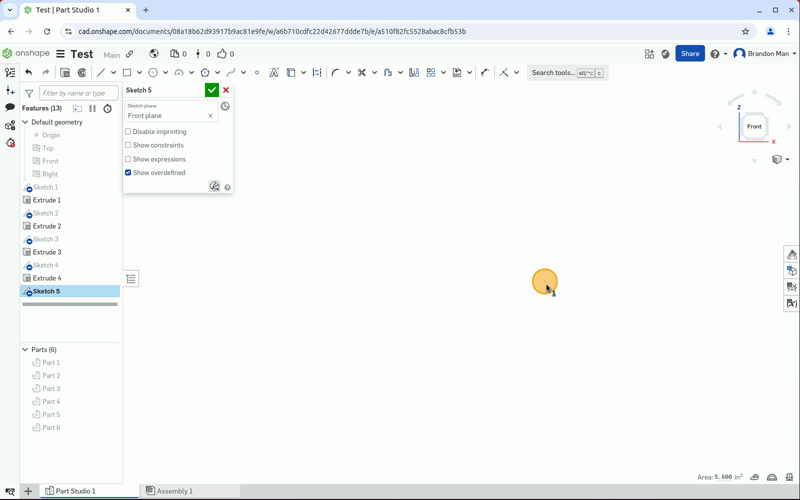
scroll(-6)
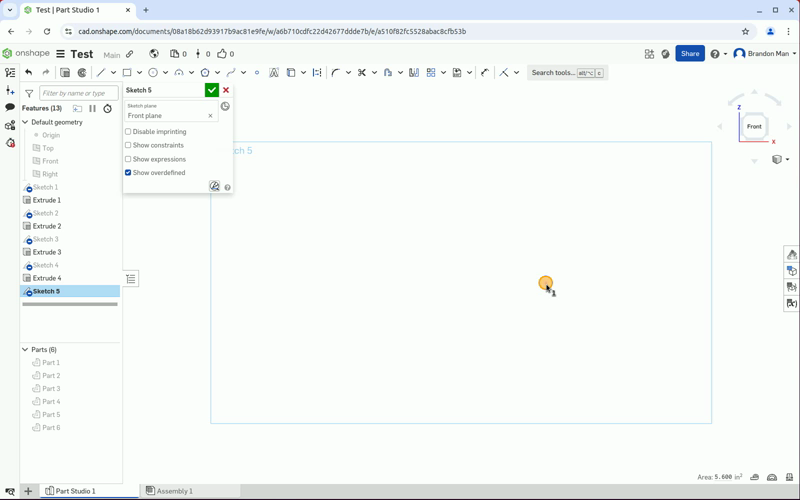
mouse_move(73, 352)
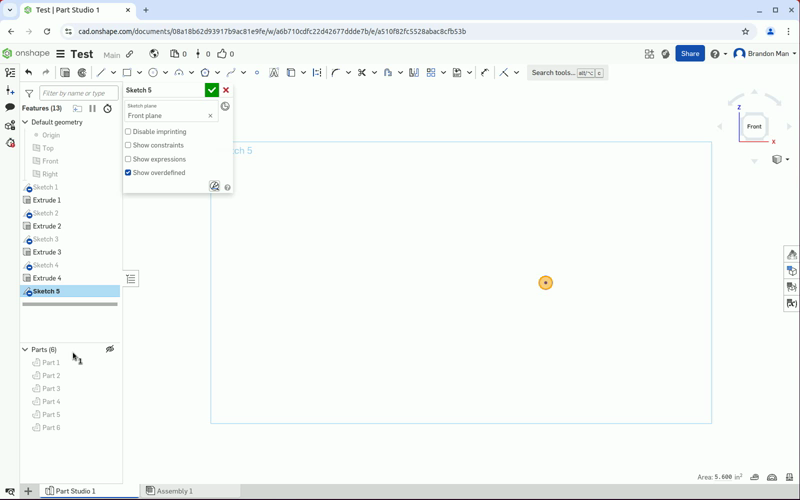
key(shift+y)
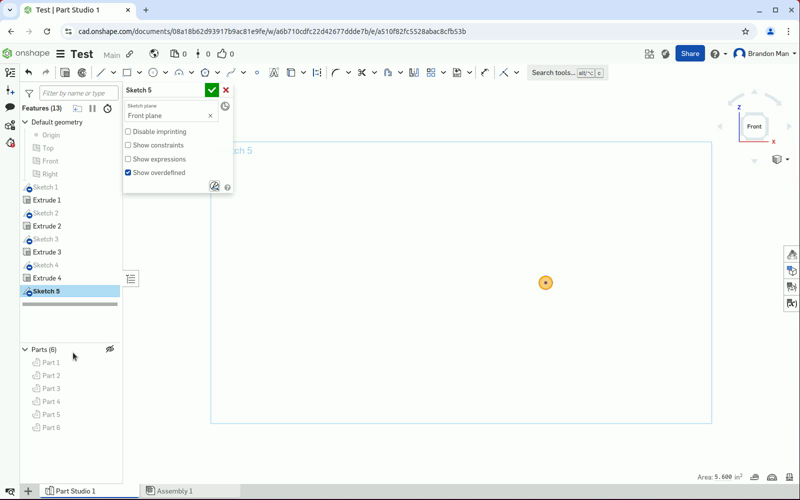
key(shift+e)
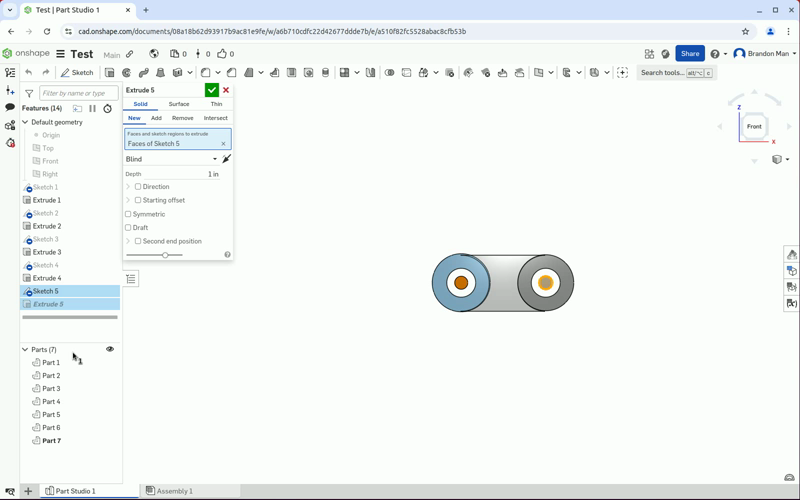
mouse_move(143, 106)
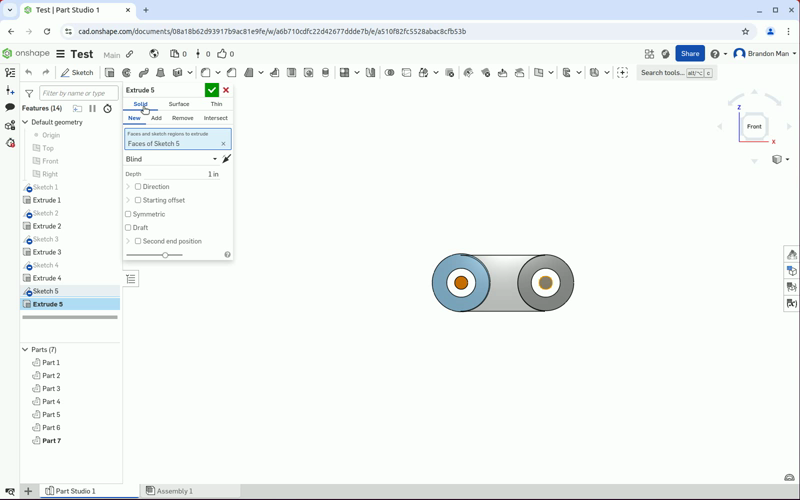
click(143, 106)
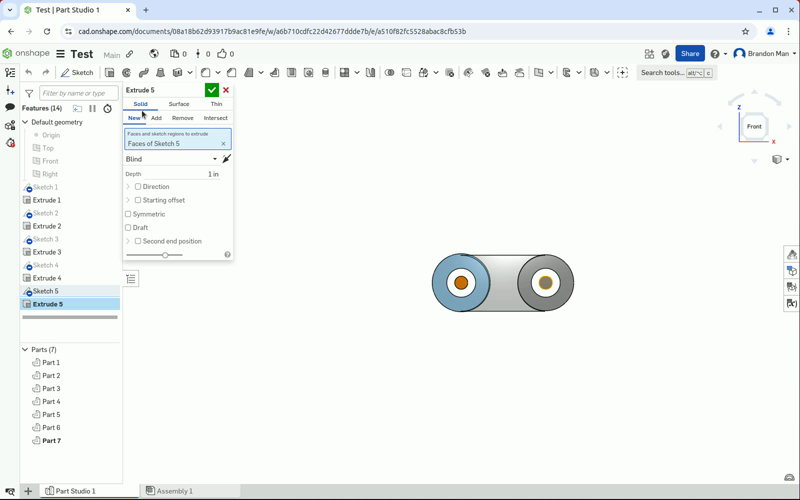
mouse_move(137, 120)
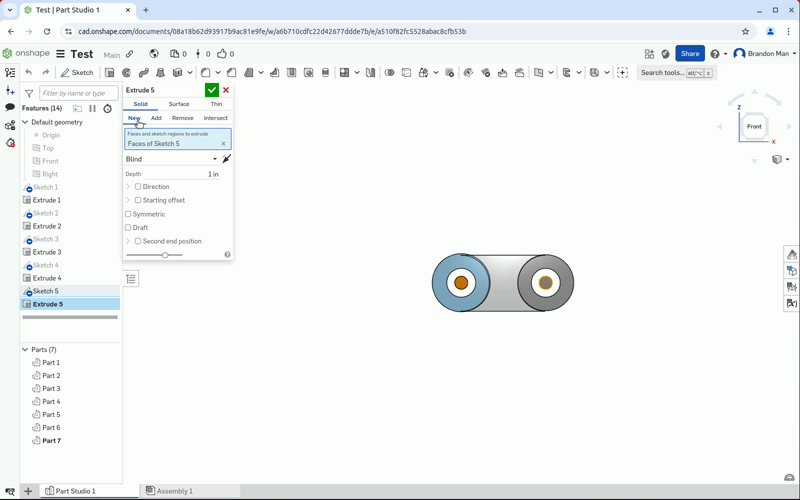
click(137, 120)
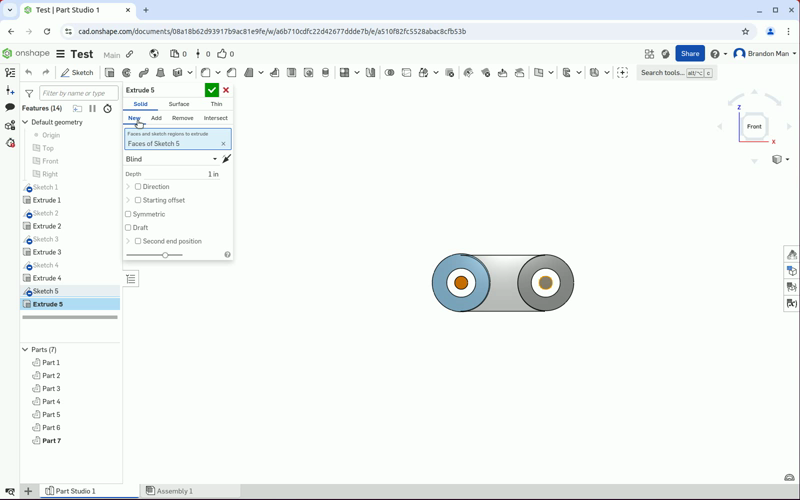
key(tab, 4)
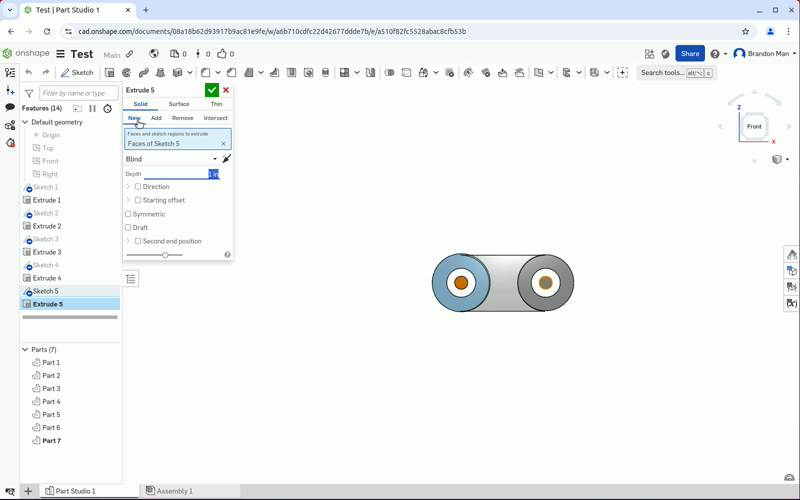
text(5.777)
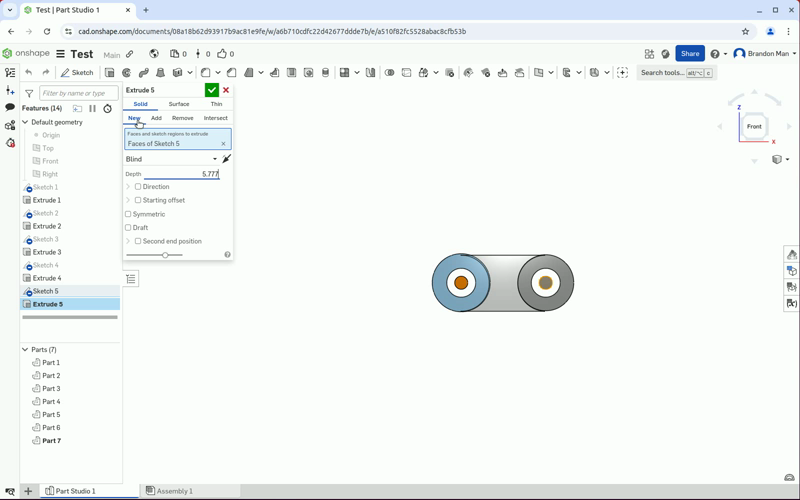
key(enter)
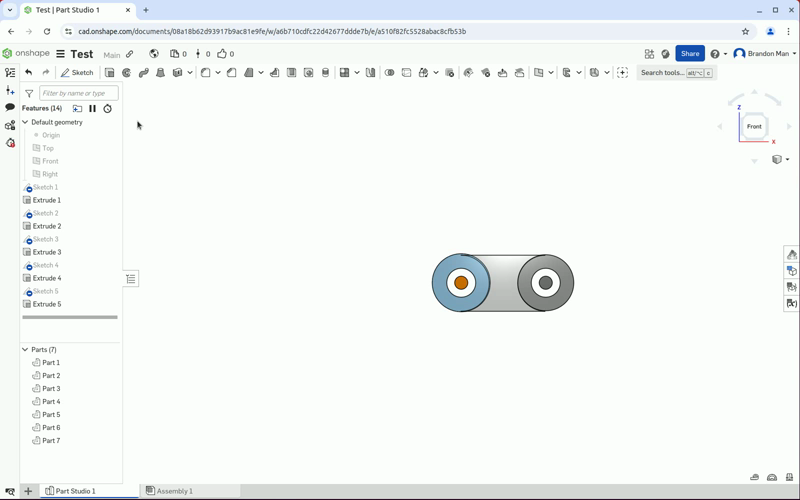
key(shift+h)
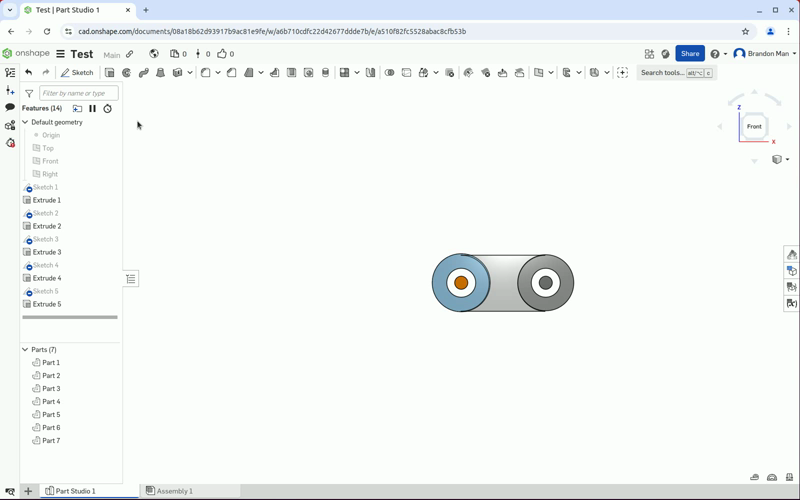
key(shift+h)
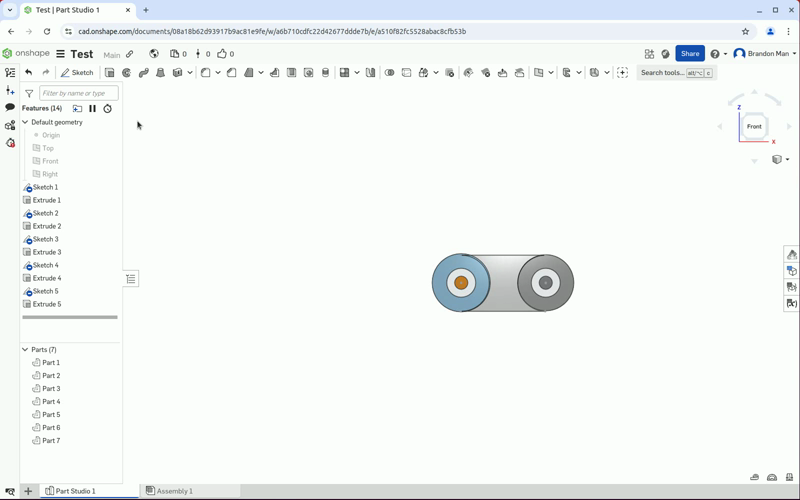
key(shift+7)
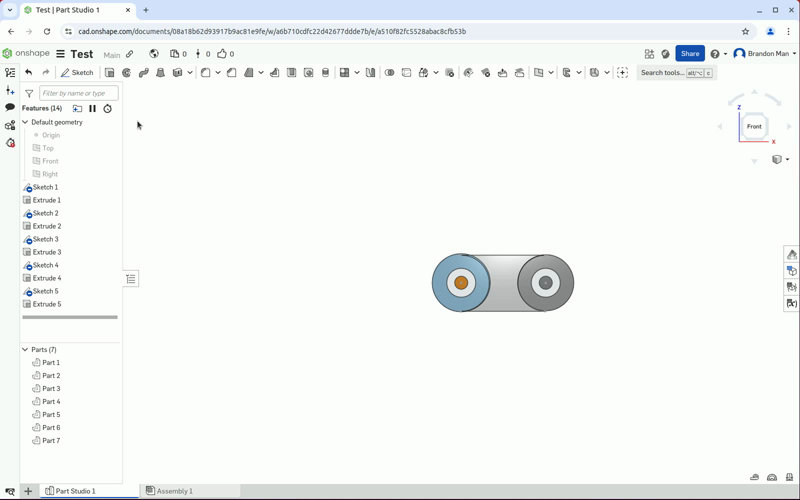
key(left, 2)
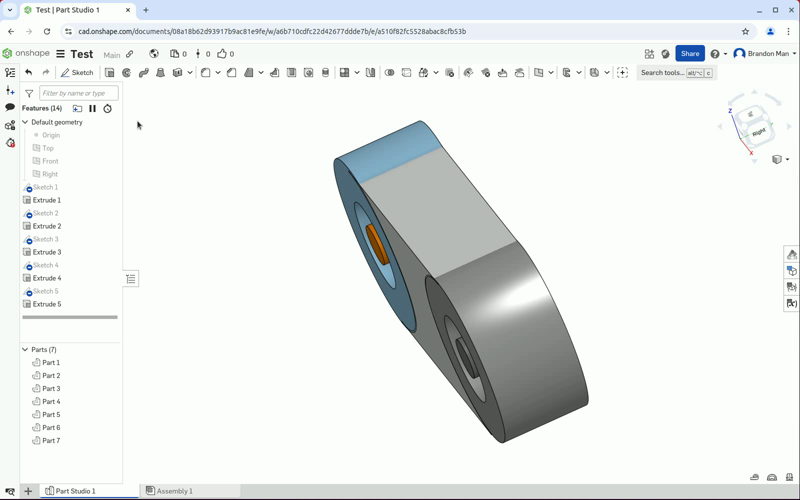
key(down, 2)
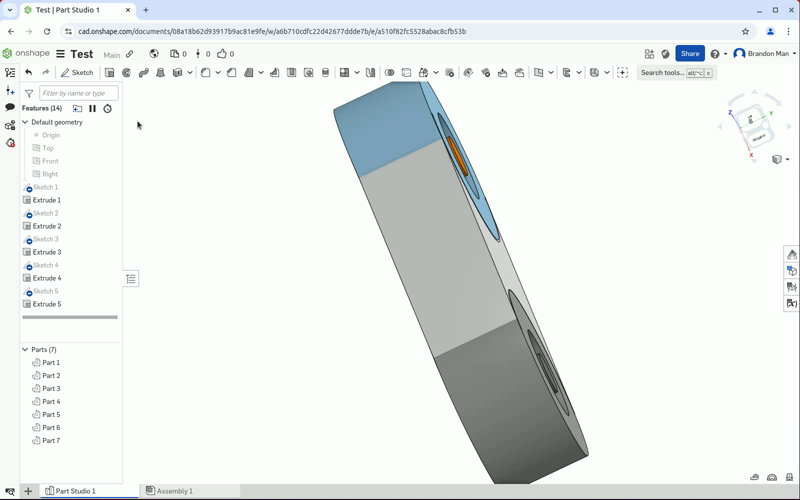
key(up, 2)
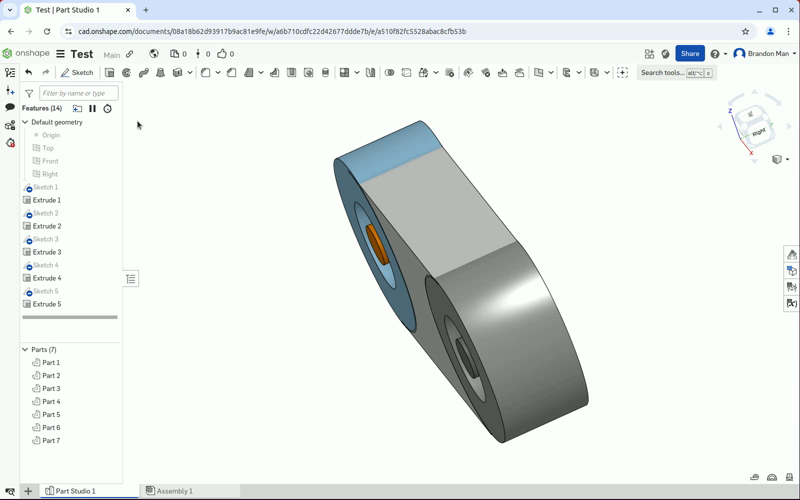
key(right, 2)
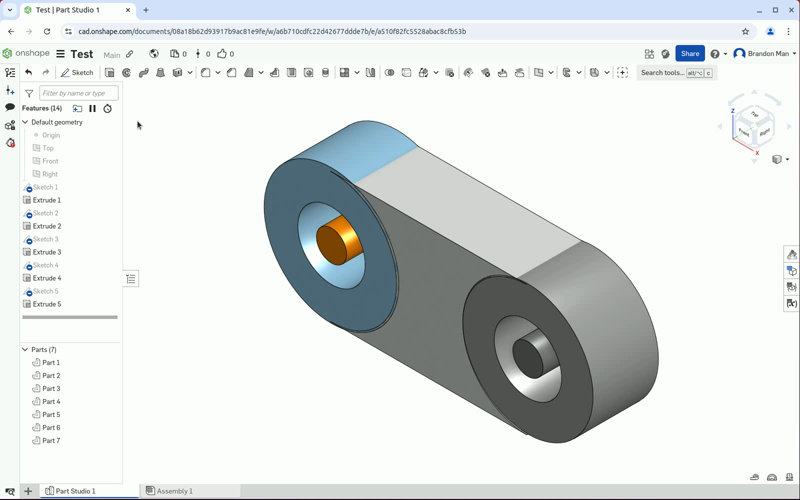
mouse_move(73, 189)
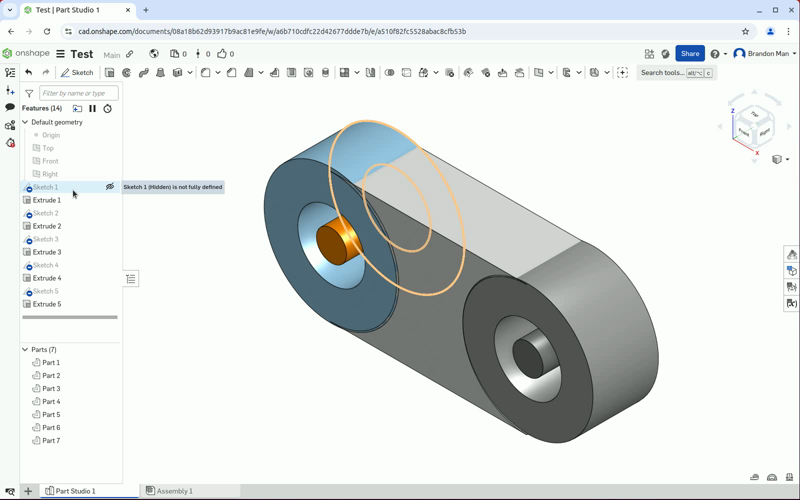
click(73, 189)